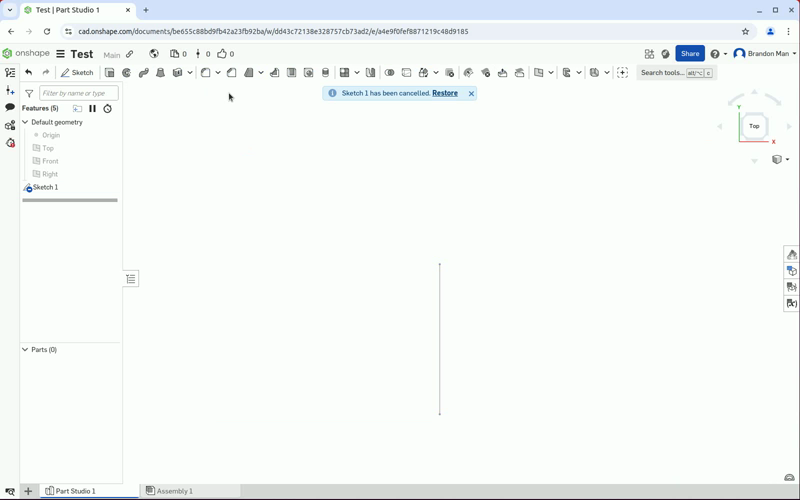
key(shift+h)
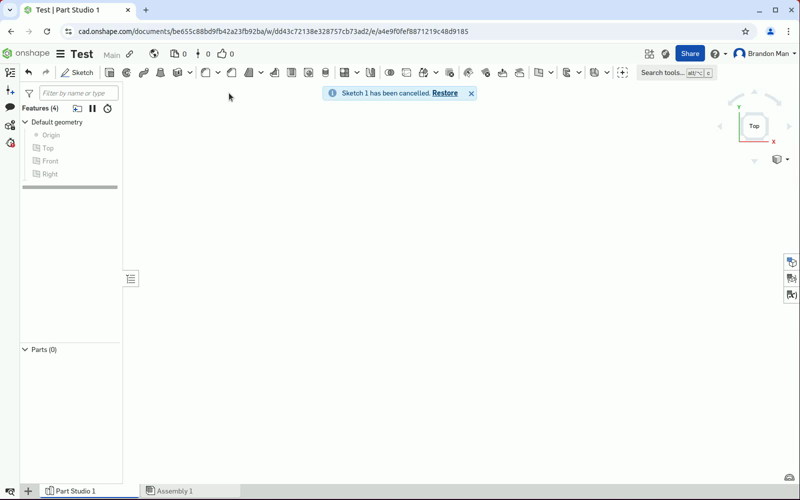
mouse_move(73, 352)
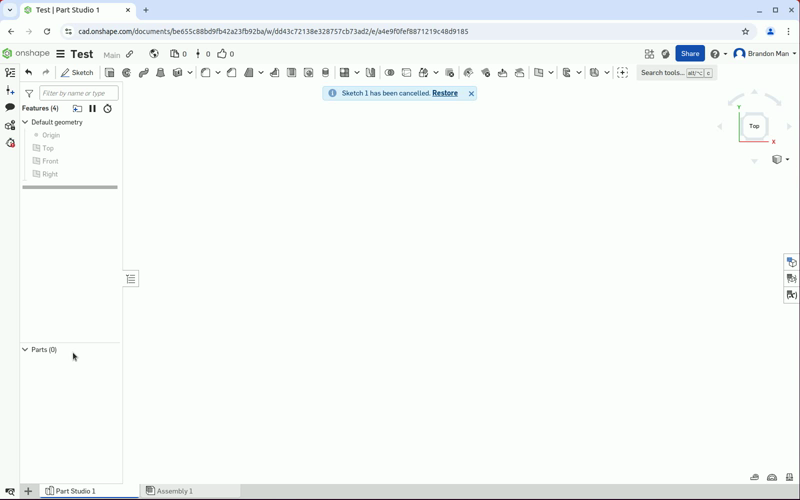
key(y)
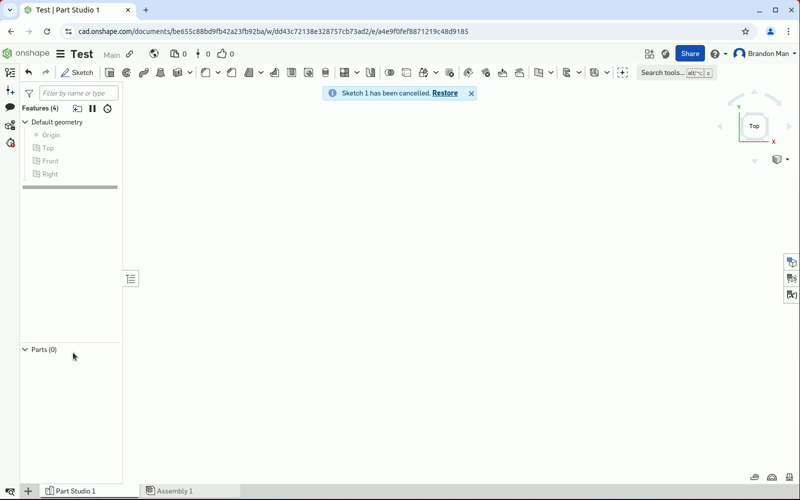
key(shift+p)
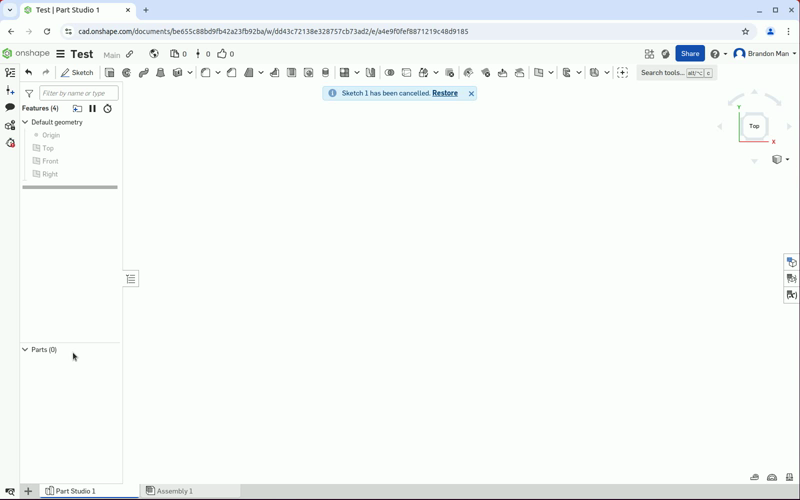
key(space)
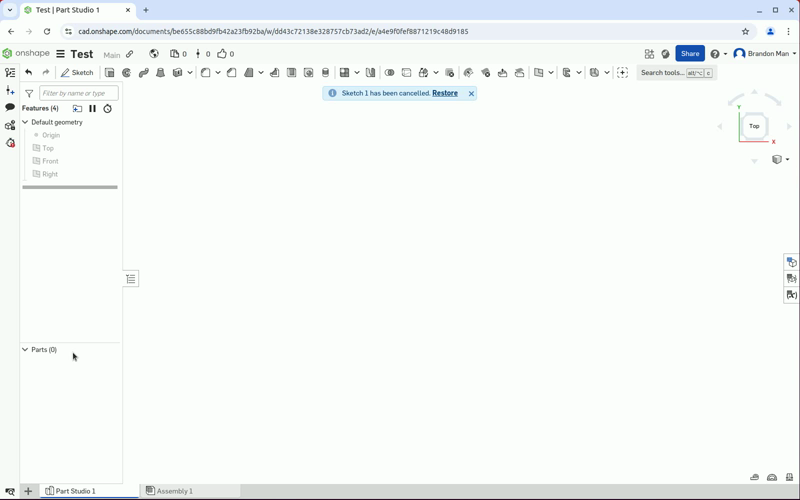
key_down(shift)
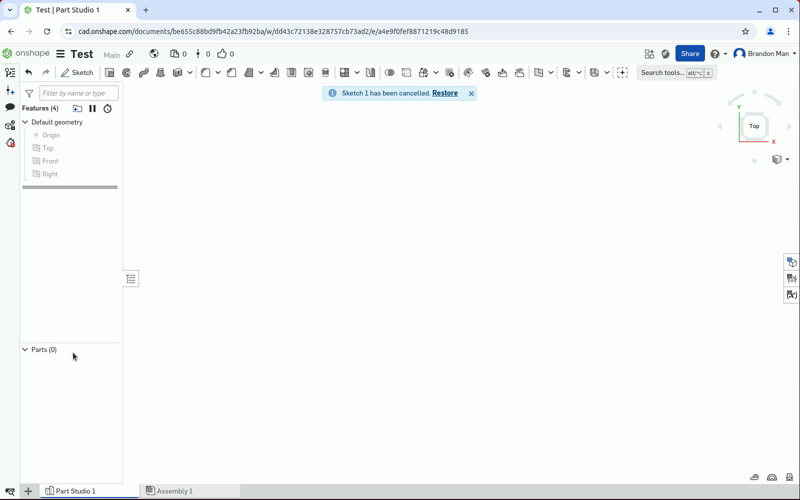
key(up)
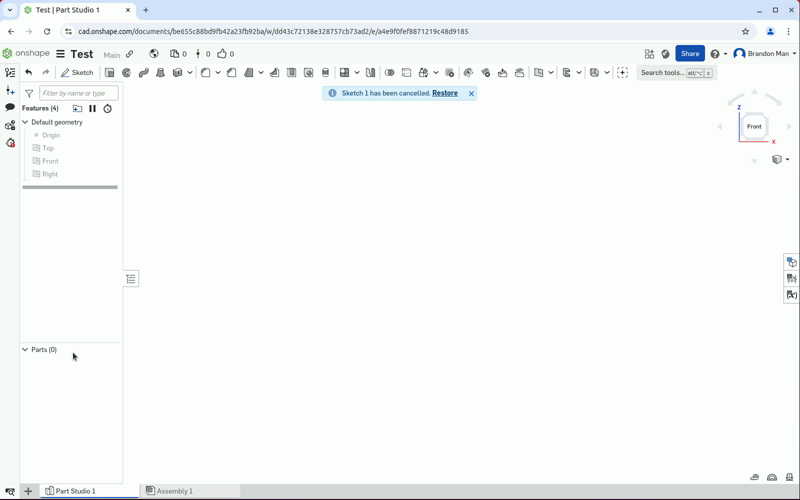
key_up(shift)
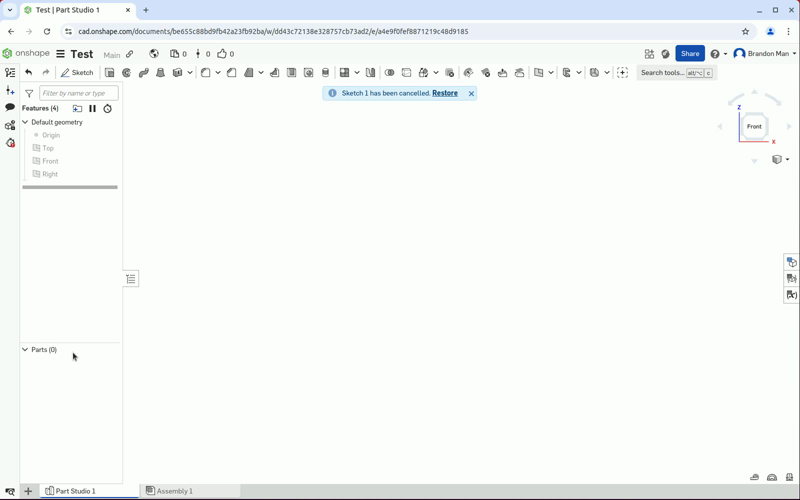
mouse_move(73, 352)
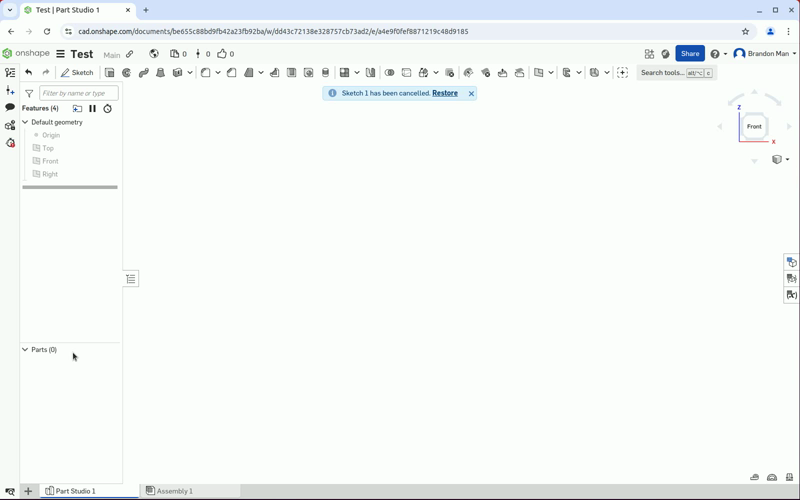
key(shift+y)
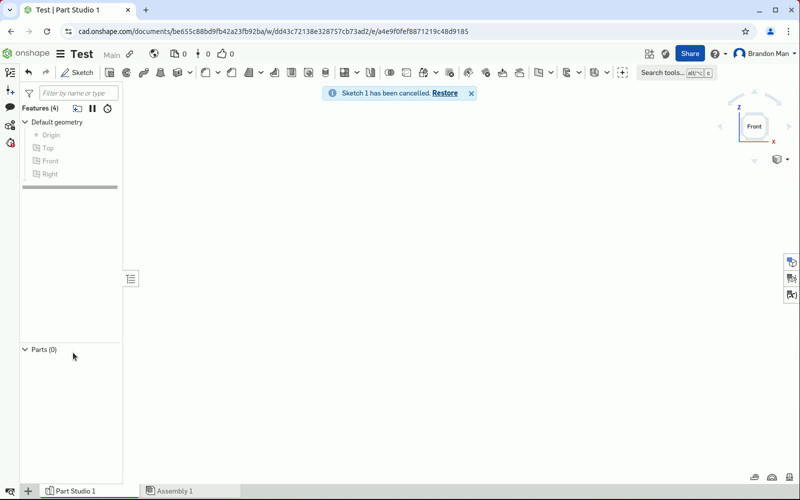
key(shift+s)
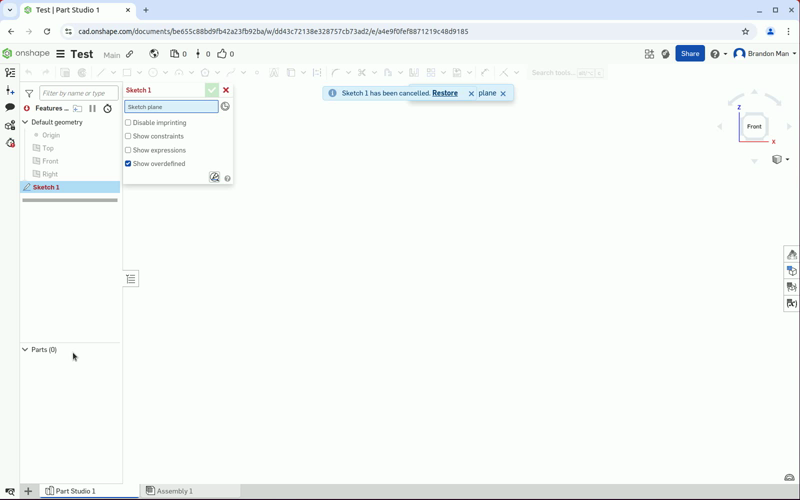
mouse_move(73, 163)
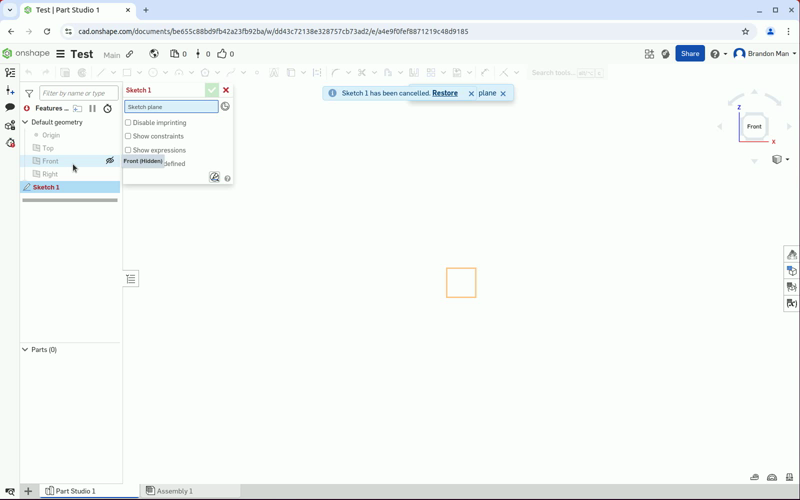
click(73, 163)
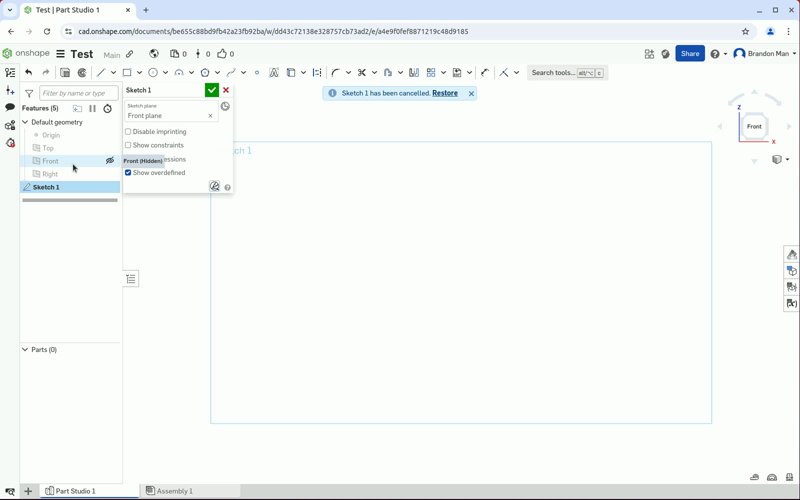
mouse_move(73, 352)
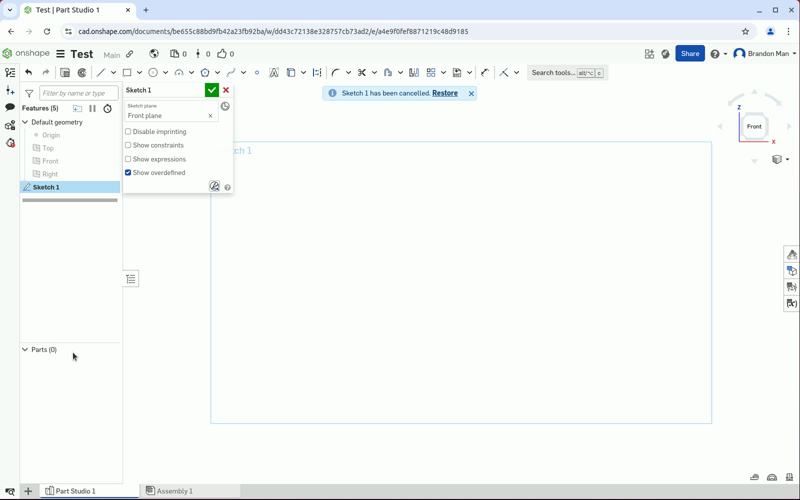
key(y)
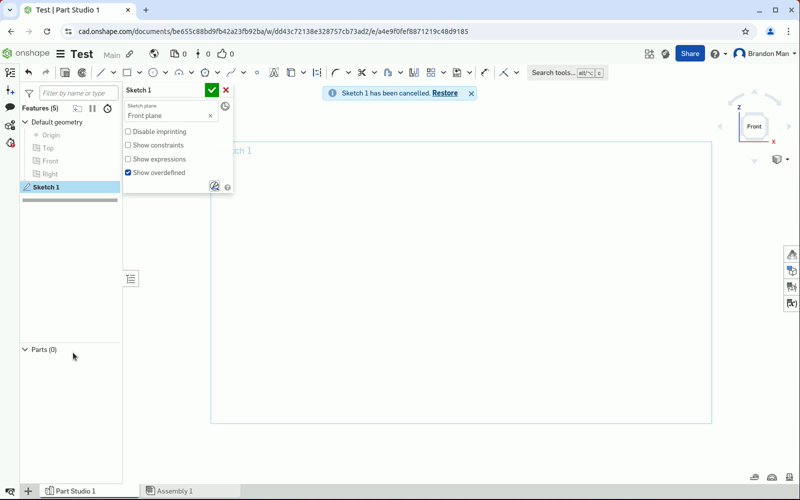
key(l)
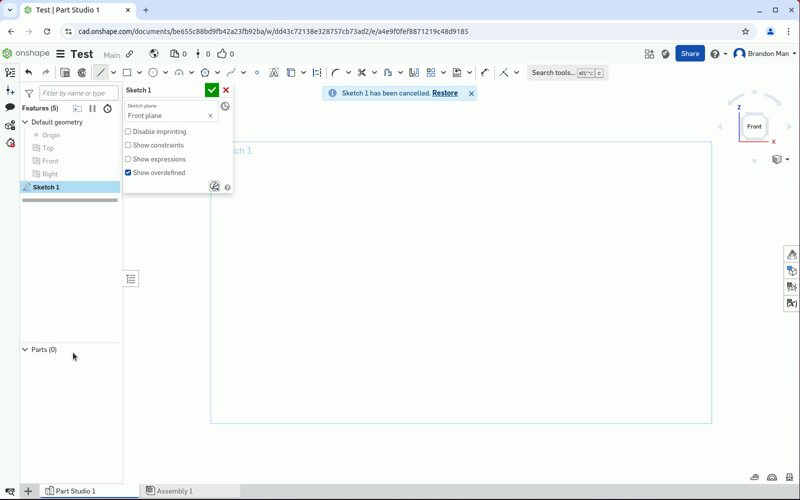
key_down(shift)
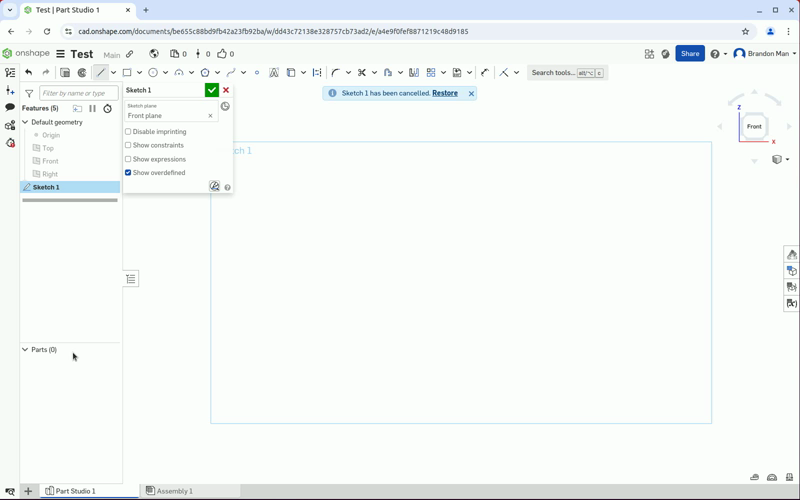
mouse_move(493, 309)
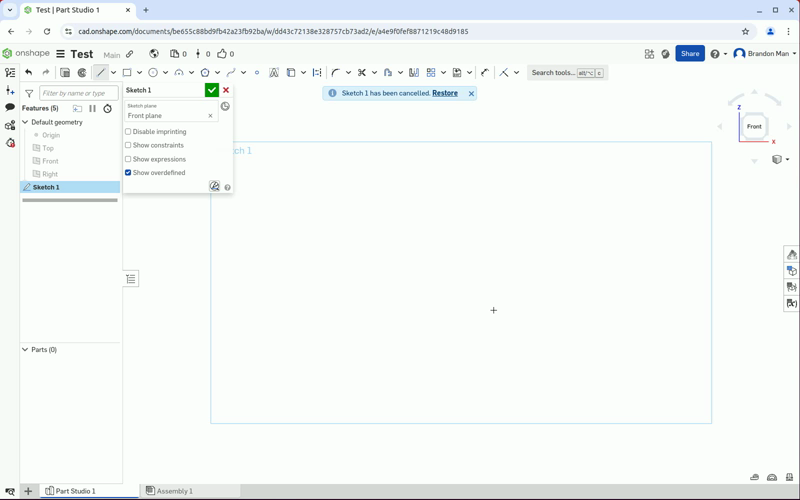
click(493, 309)
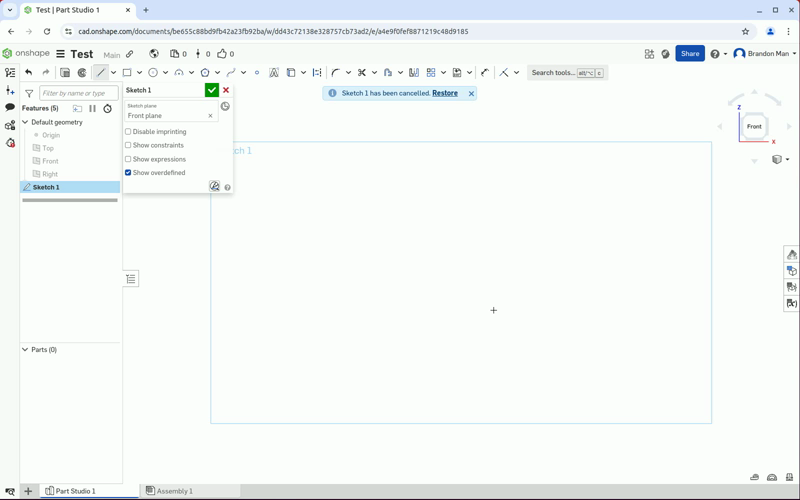
key_up(shift)
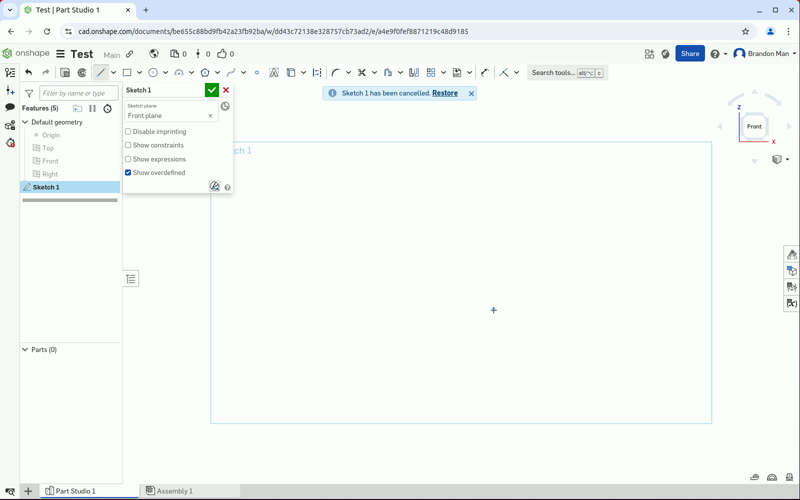
key_down(shift)
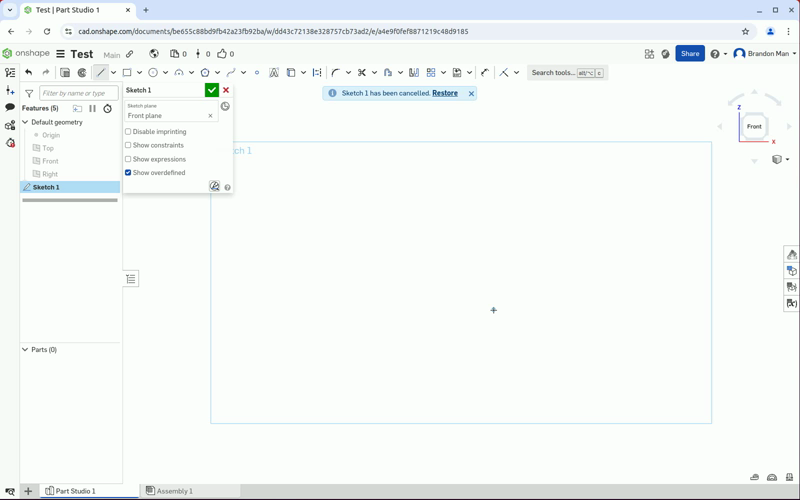
mouse_move(570, 309)
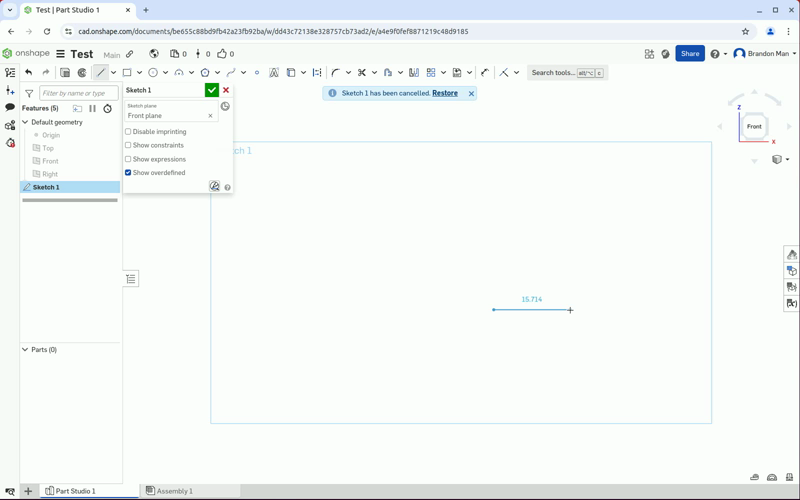
click(570, 309)
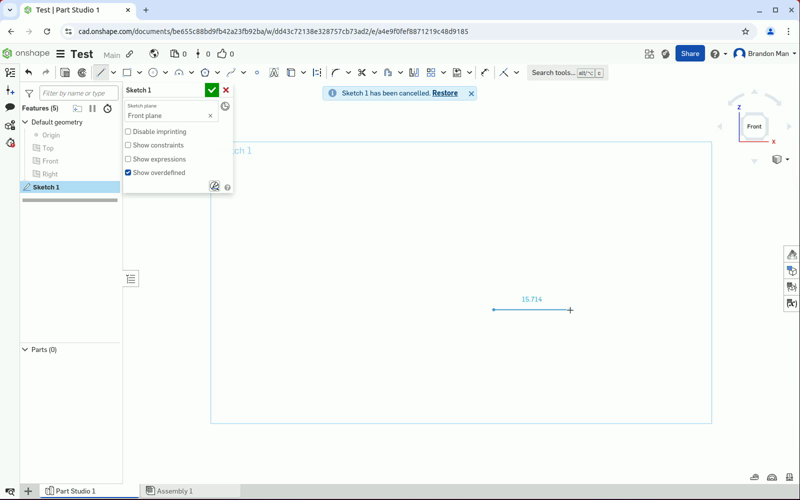
key_up(shift)
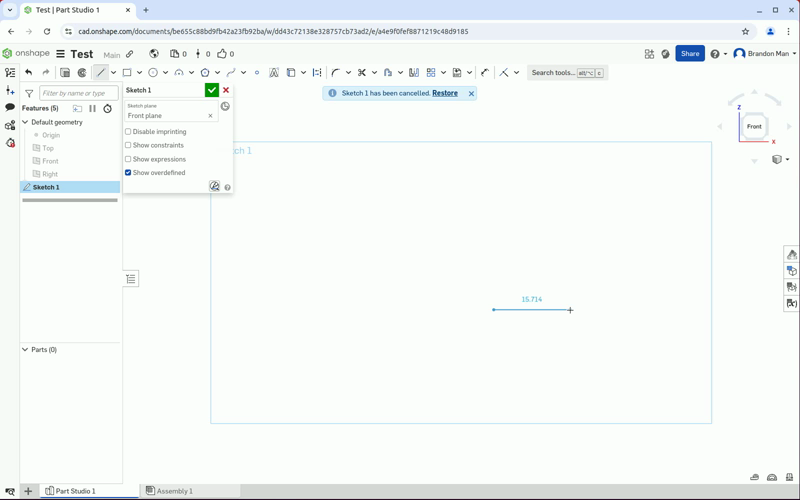
key_down(shift)
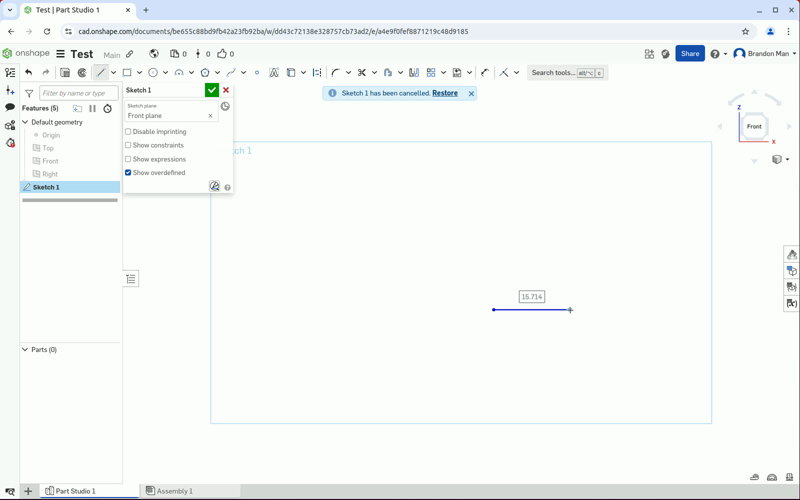
mouse_move(589, 309)
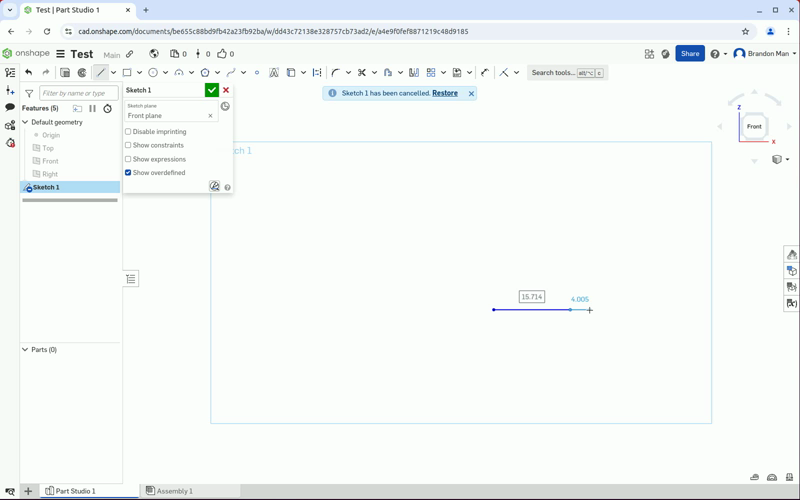
mouse_move(570, 292)
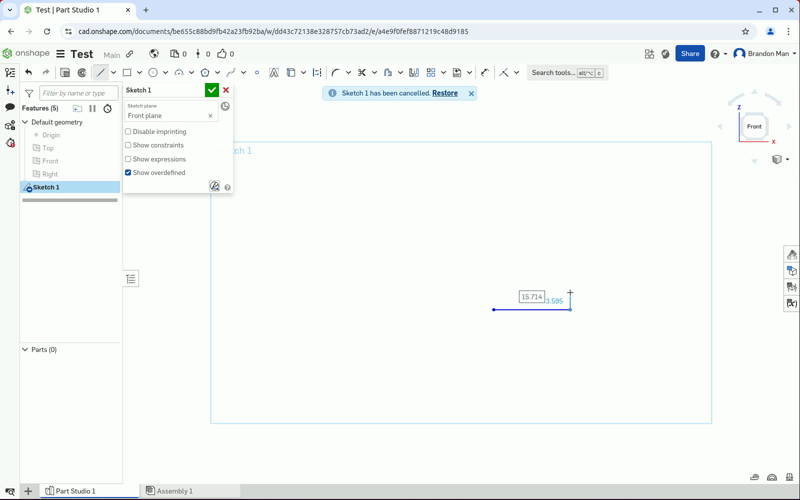
click(570, 292)
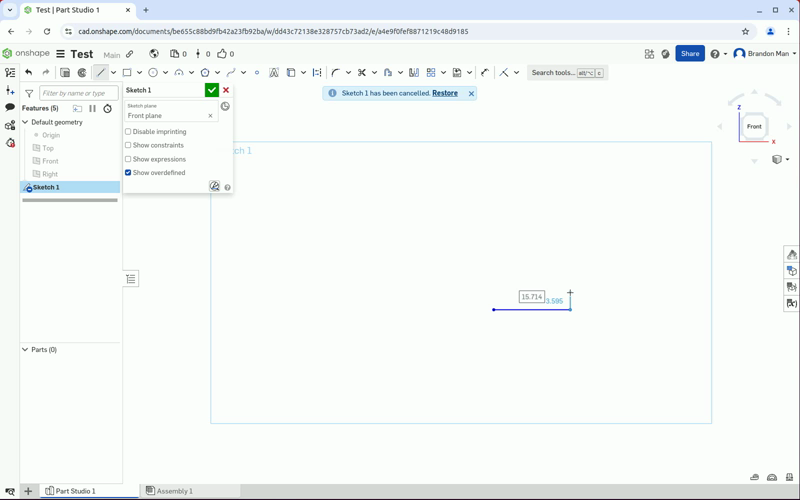
key_up(shift)
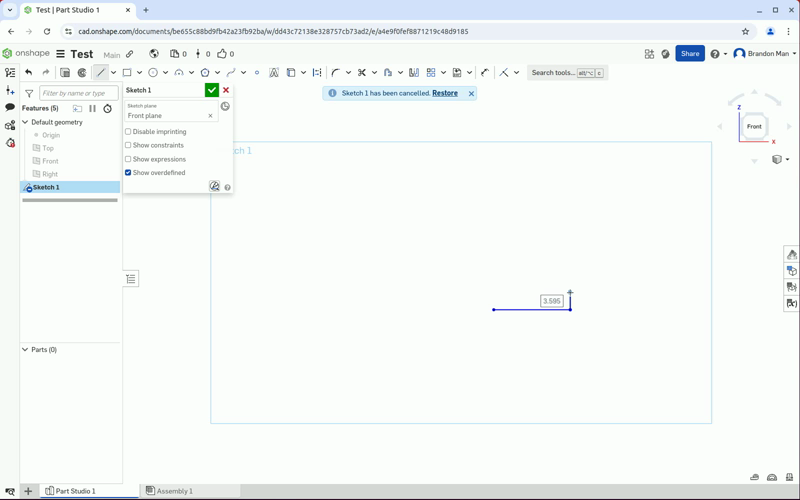
key_down(shift)
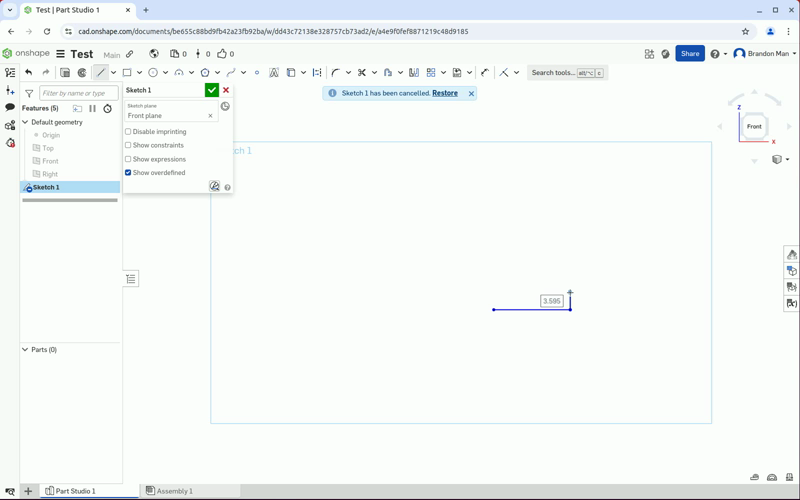
mouse_move(493, 292)
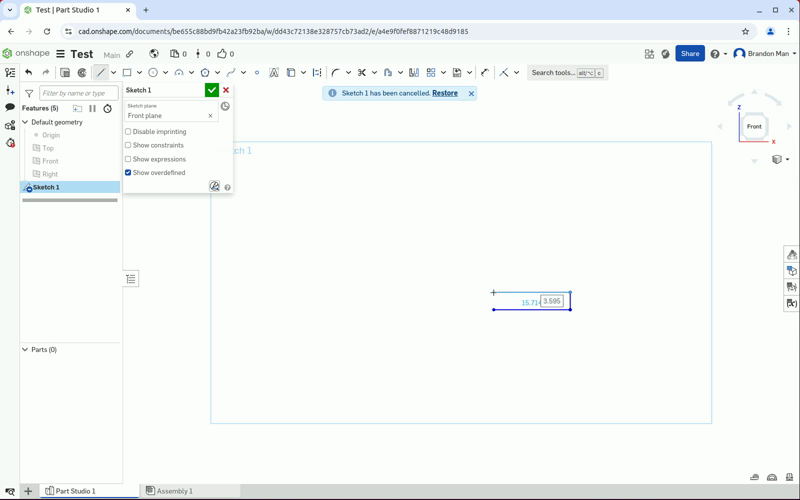
click(493, 292)
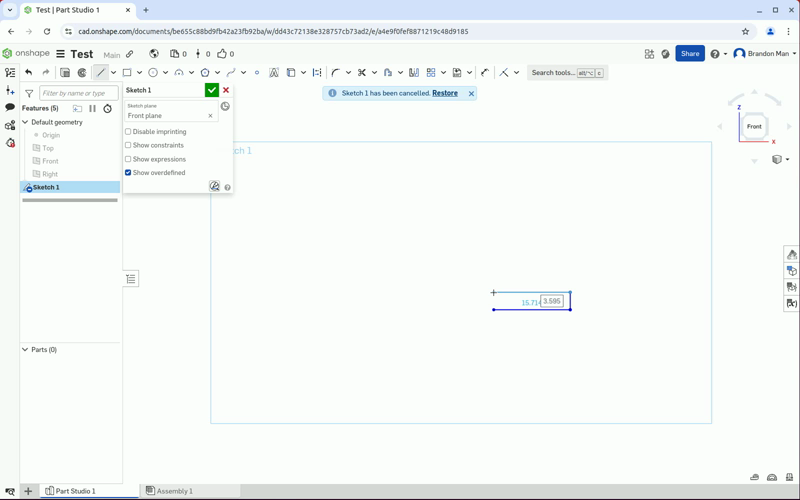
key_up(shift)
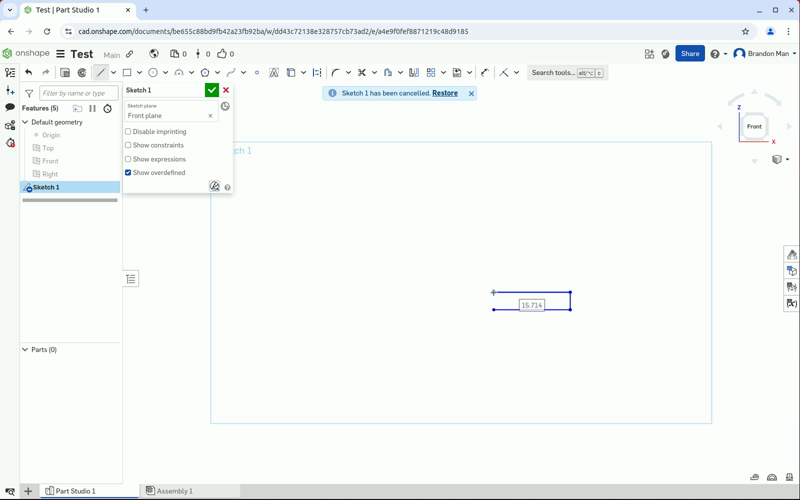
mouse_move(523, 292)
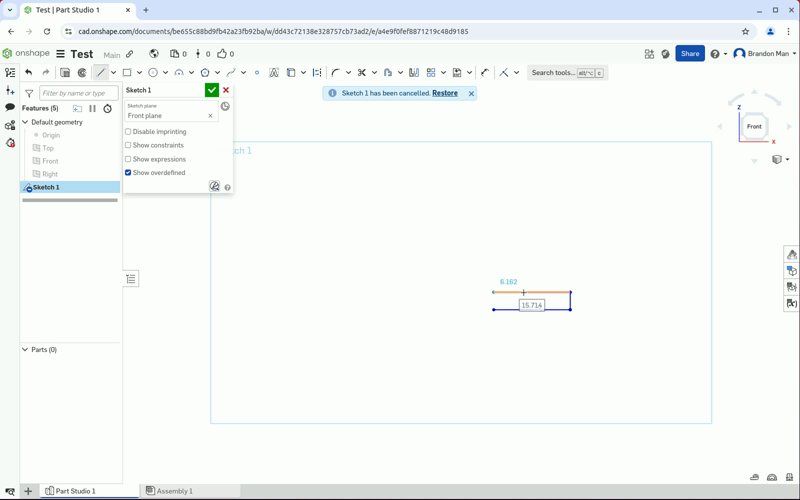
key_down(shift)
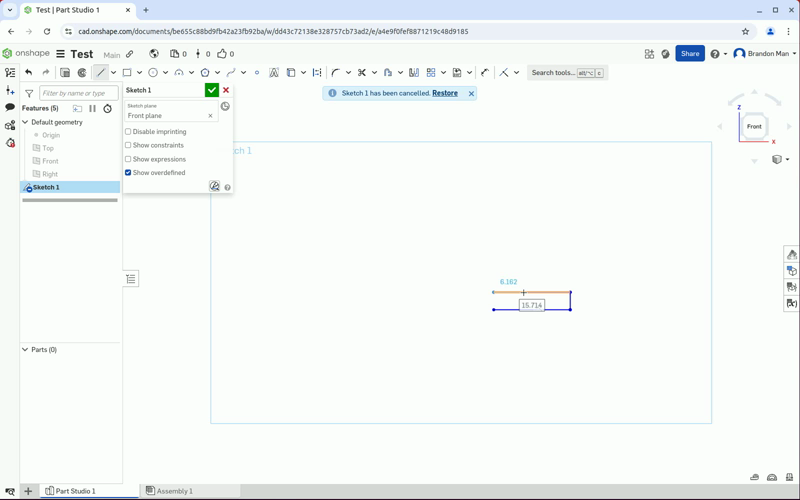
mouse_move(493, 309)
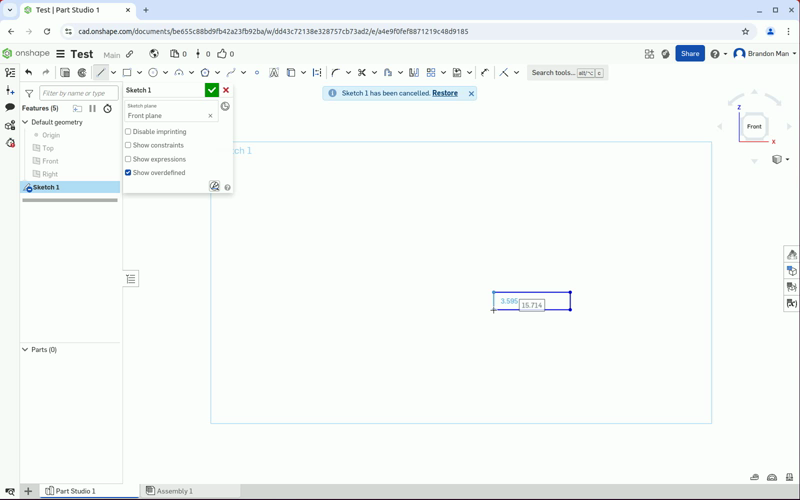
key_up(shift)
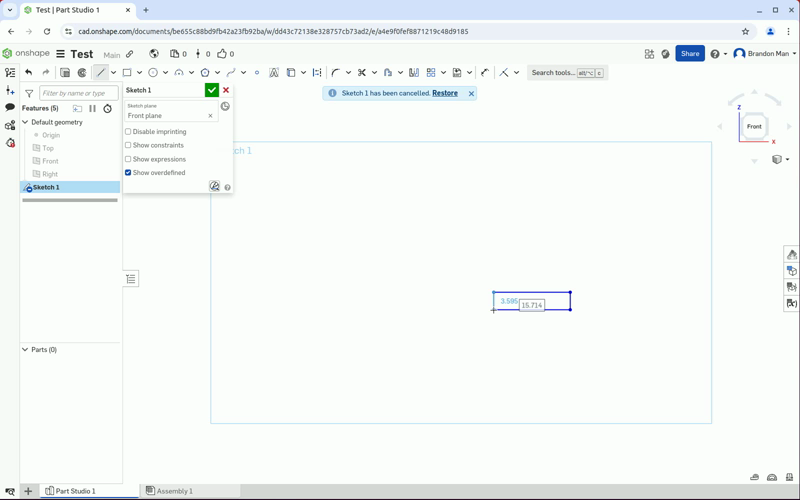
click(493, 309)
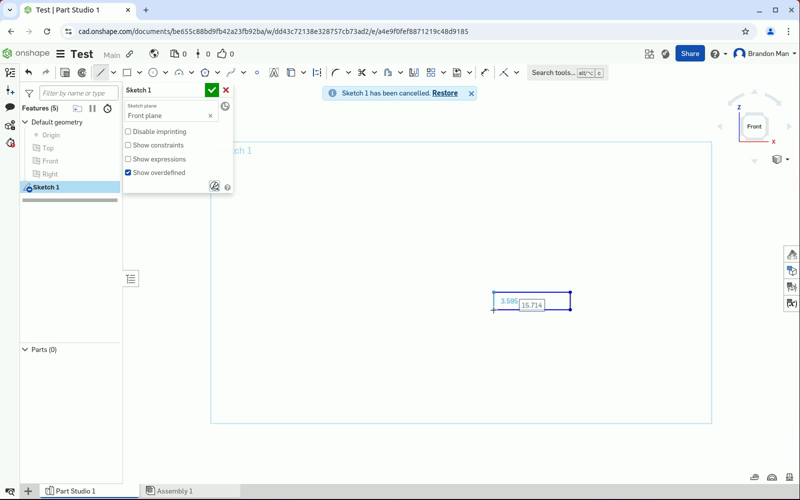
key(esc)
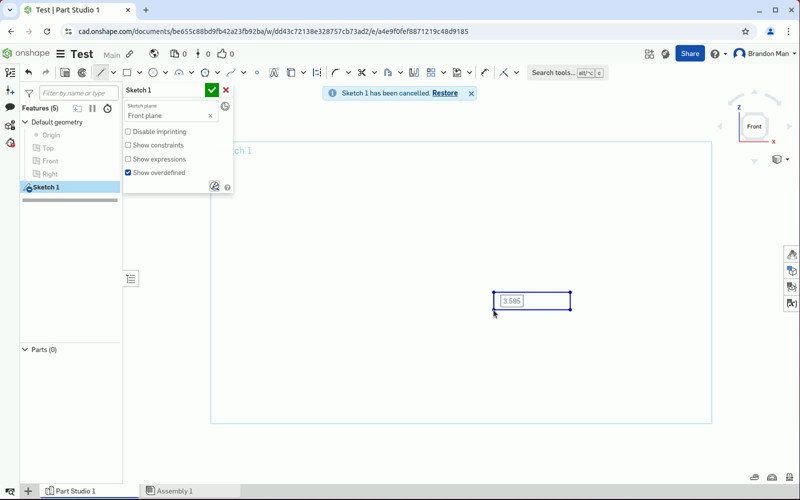
mouse_move(569, 294)
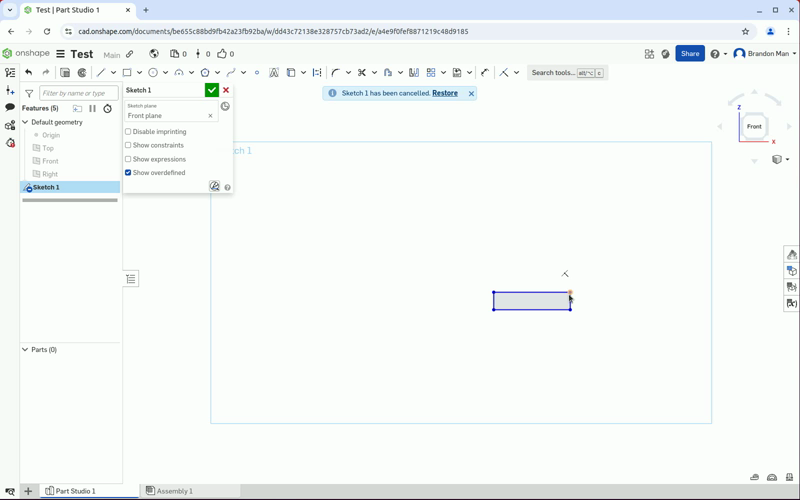
scroll(6)
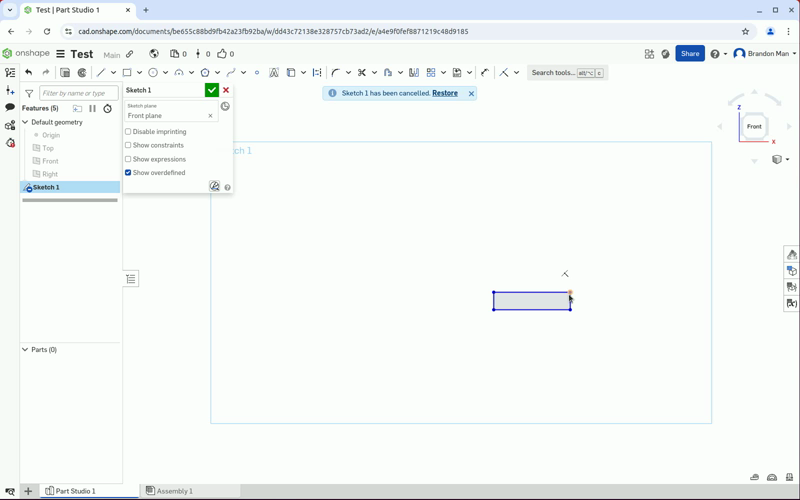
scroll(6)
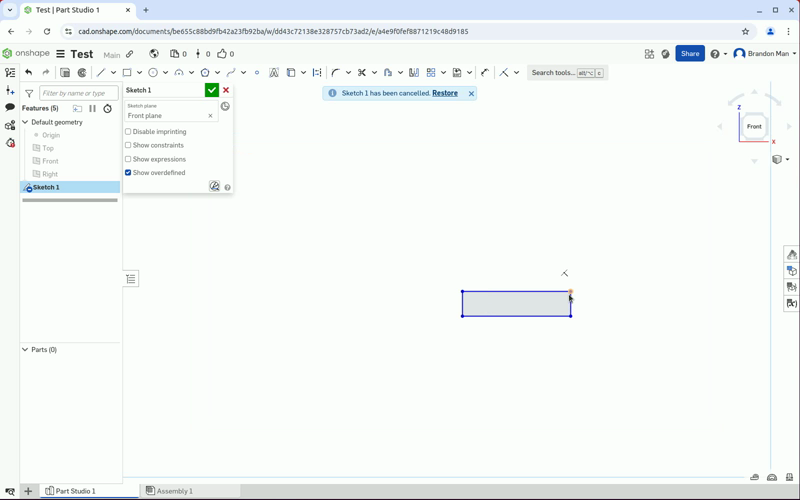
scroll(6)
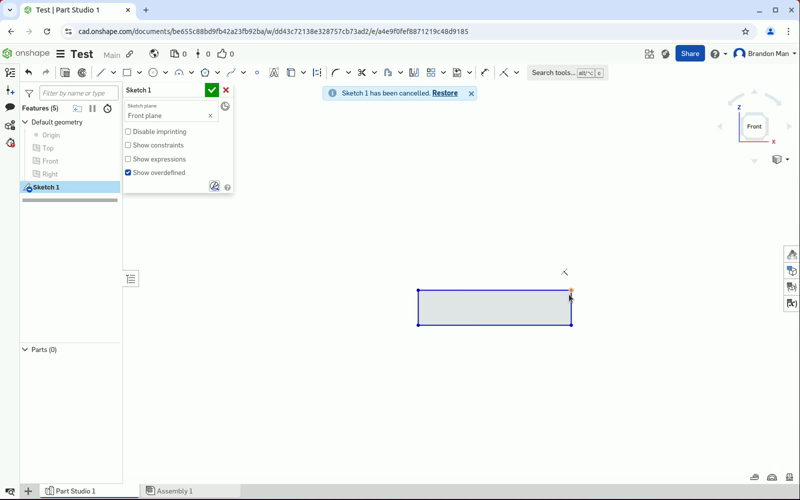
scroll(6)
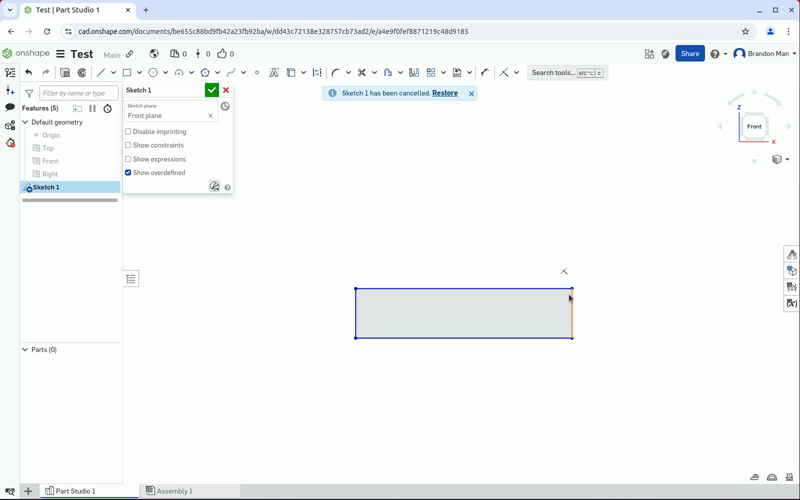
scroll(6)
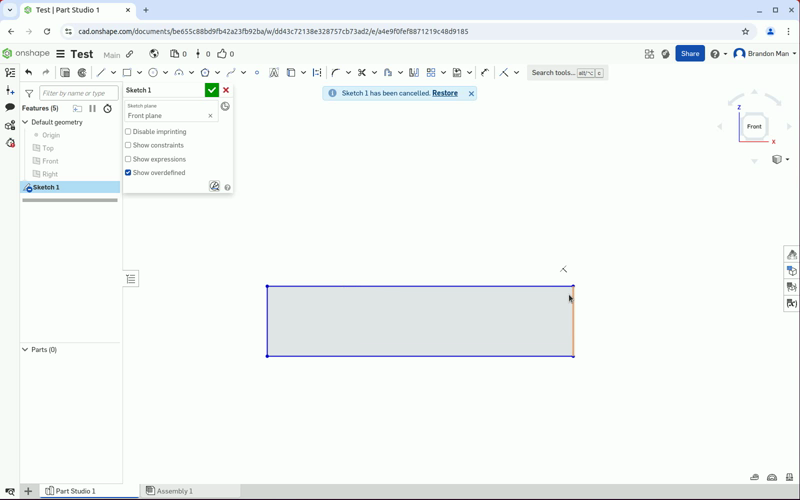
scroll(6)
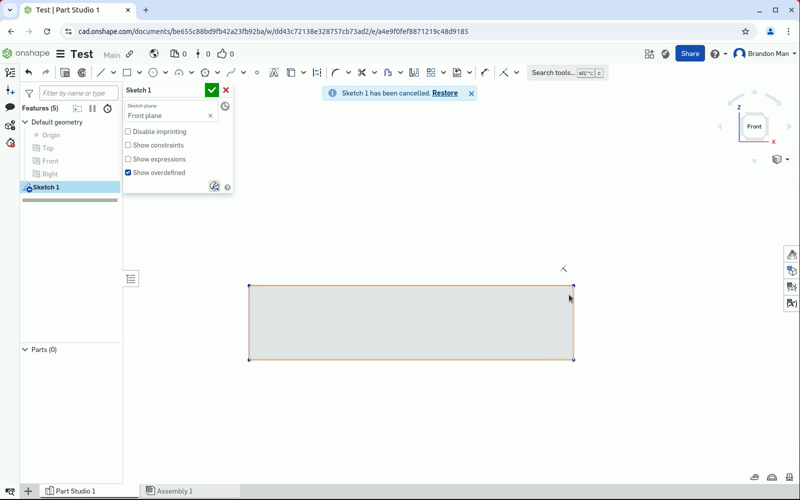
scroll(6)
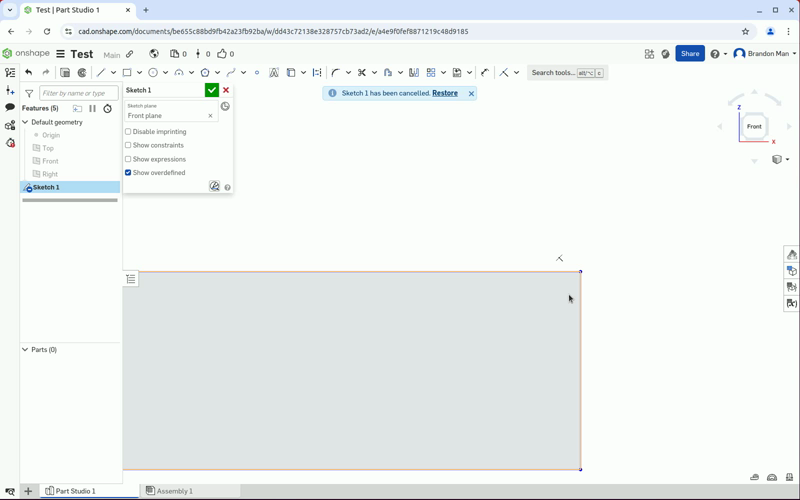
click(569, 294)
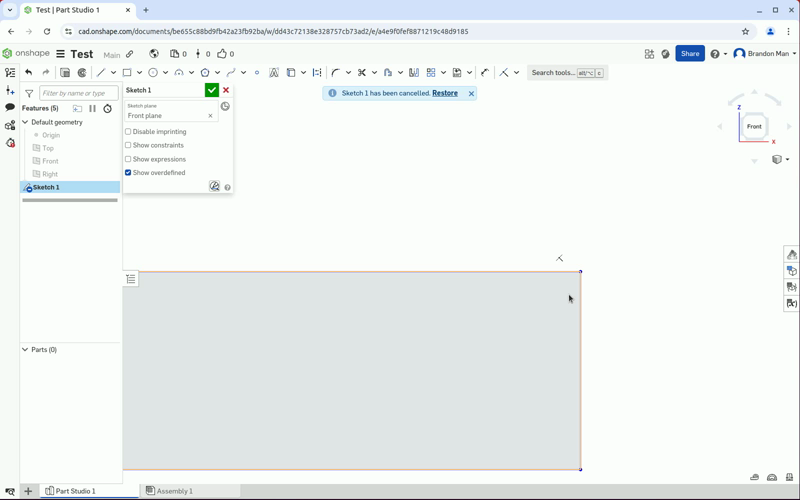
scroll(-6)
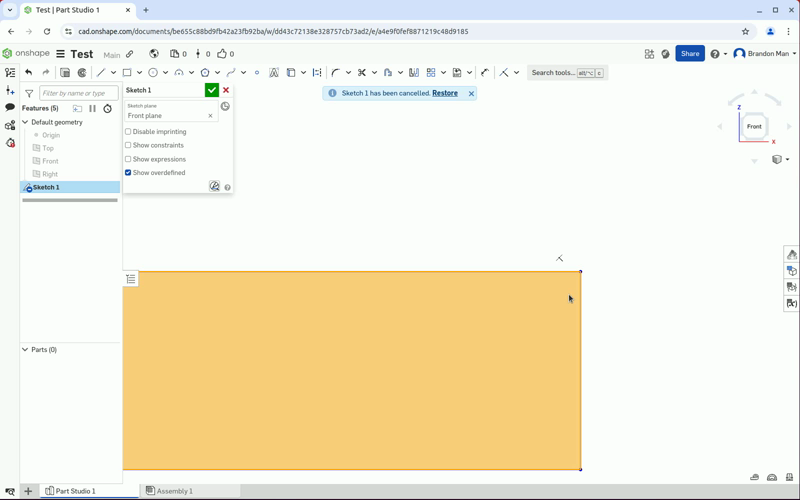
scroll(-6)
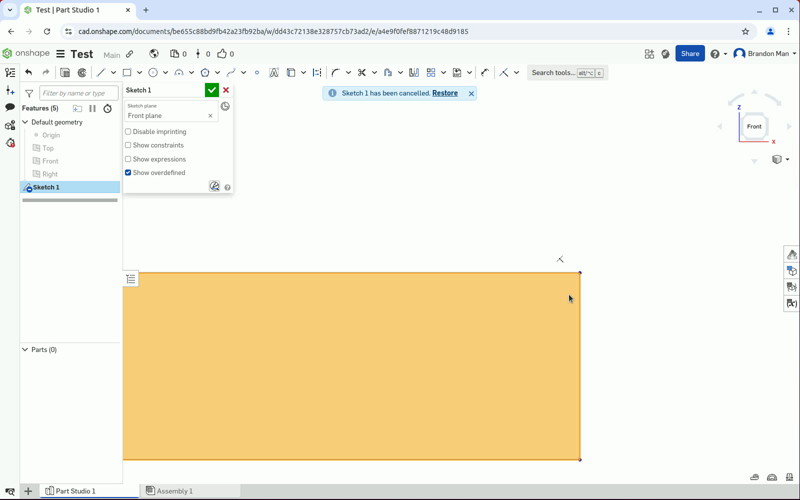
scroll(-6)
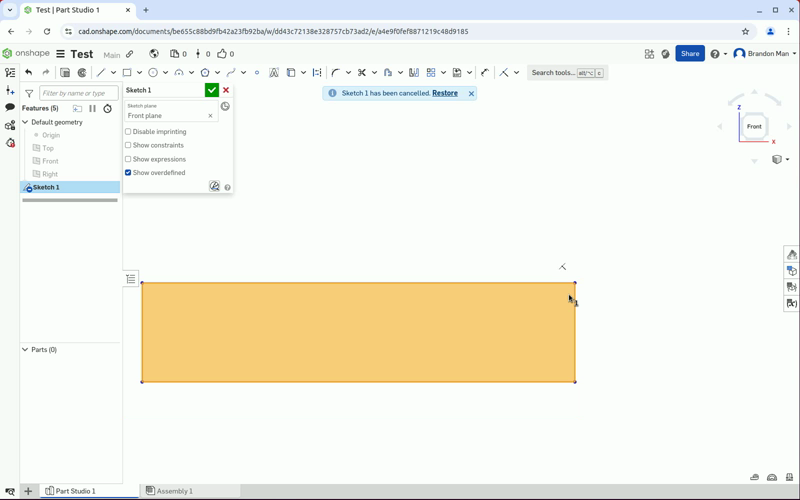
scroll(-6)
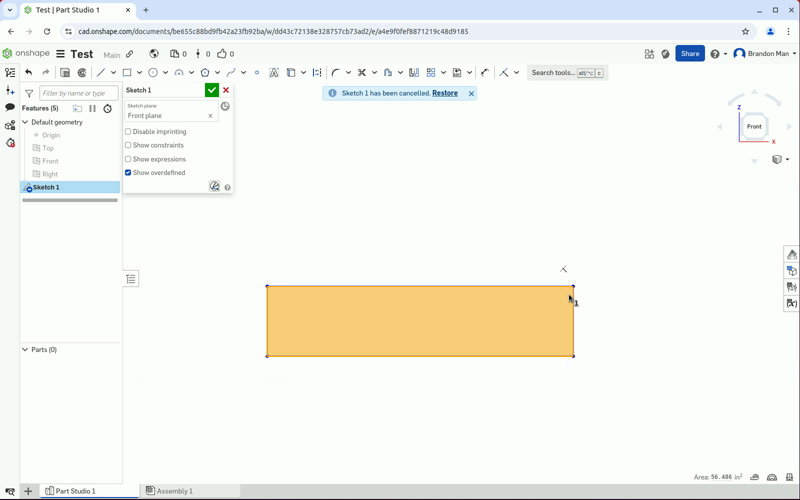
scroll(-6)
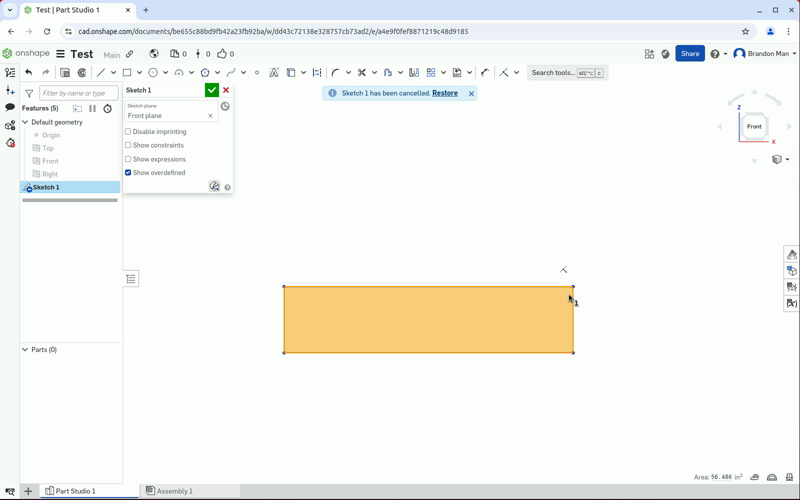
scroll(-6)
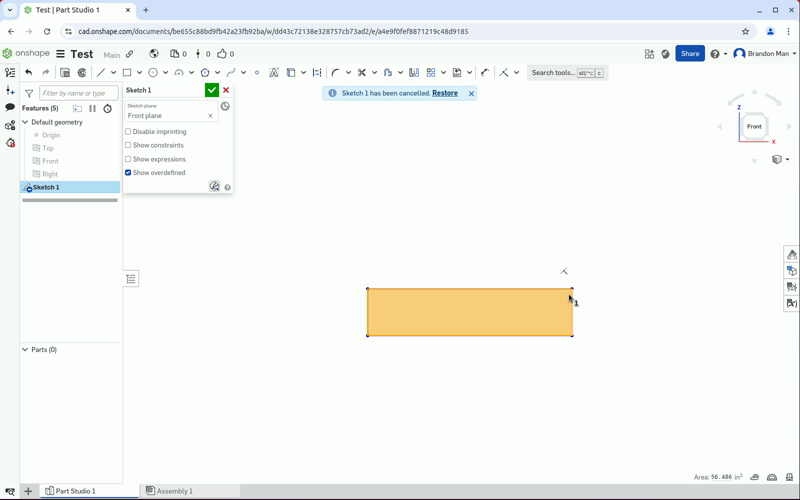
scroll(-6)
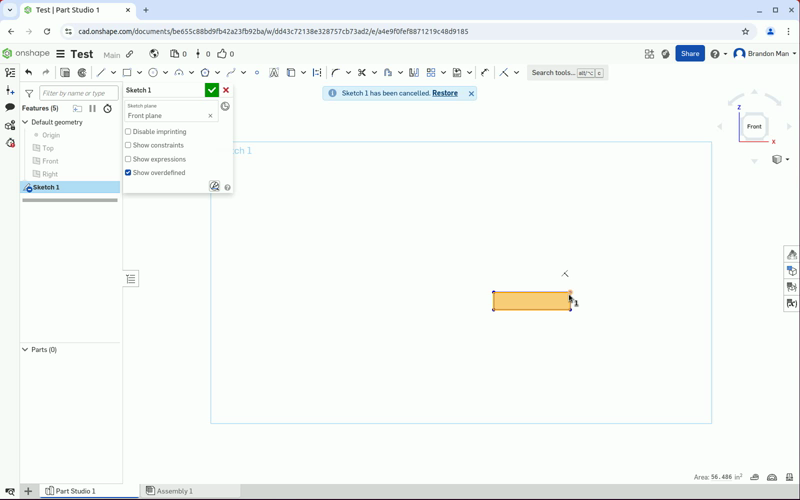
mouse_move(73, 352)
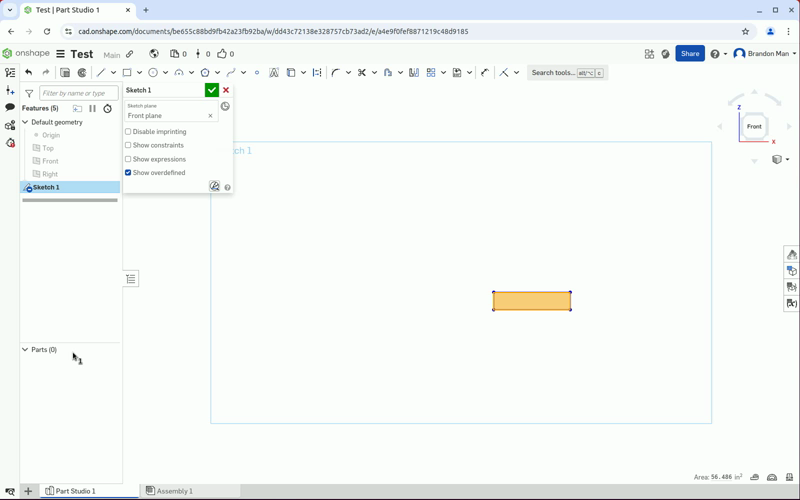
key(shift+y)
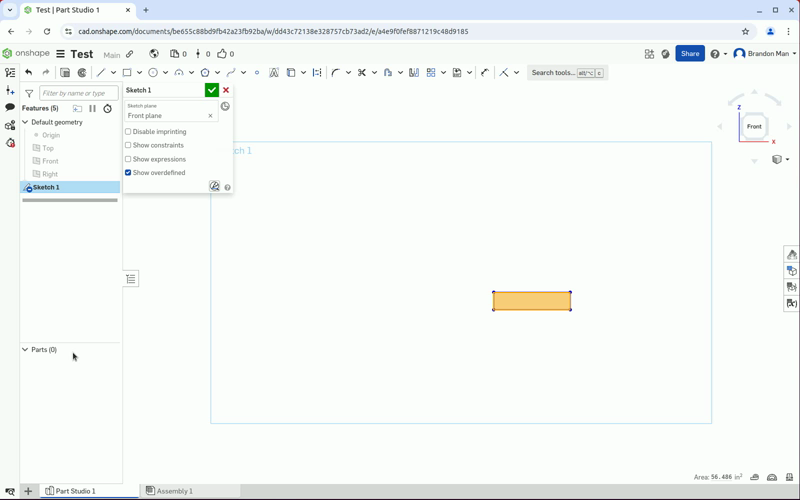
key(shift+e)
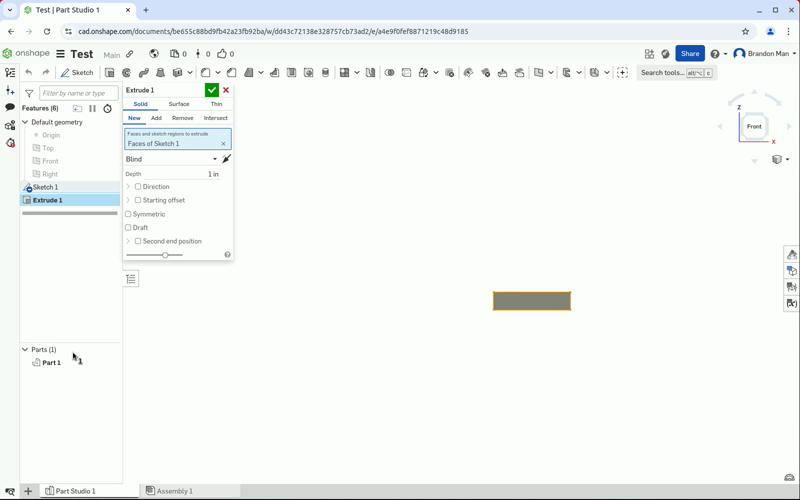
mouse_move(143, 106)
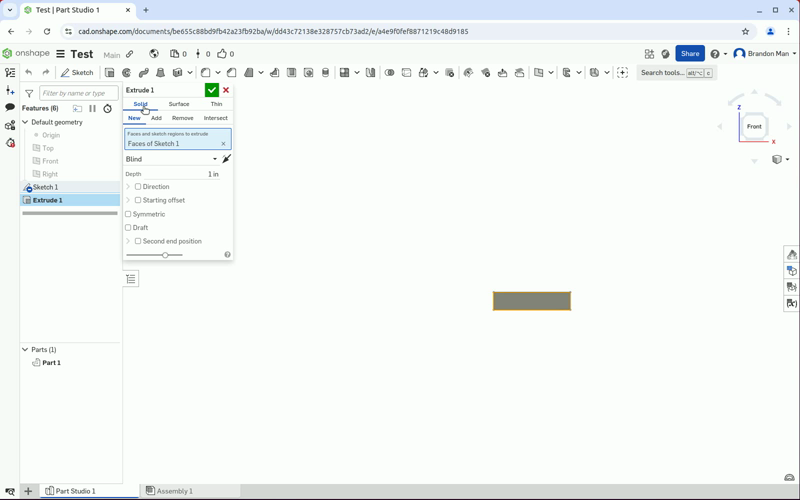
click(143, 106)
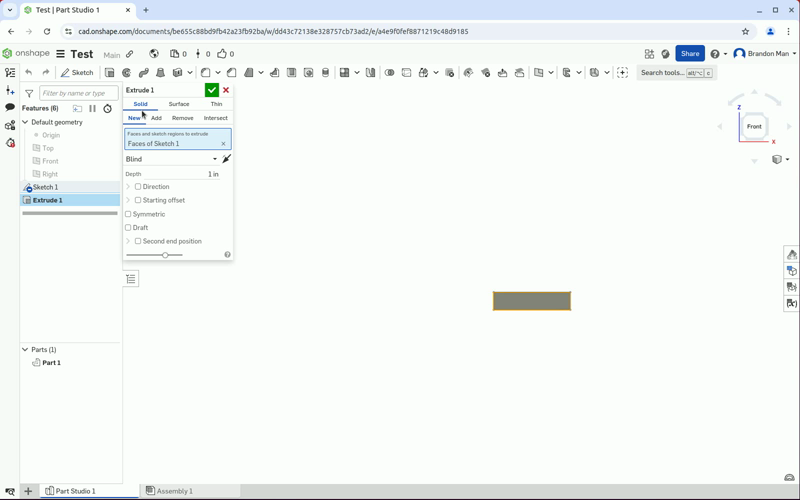
mouse_move(137, 120)
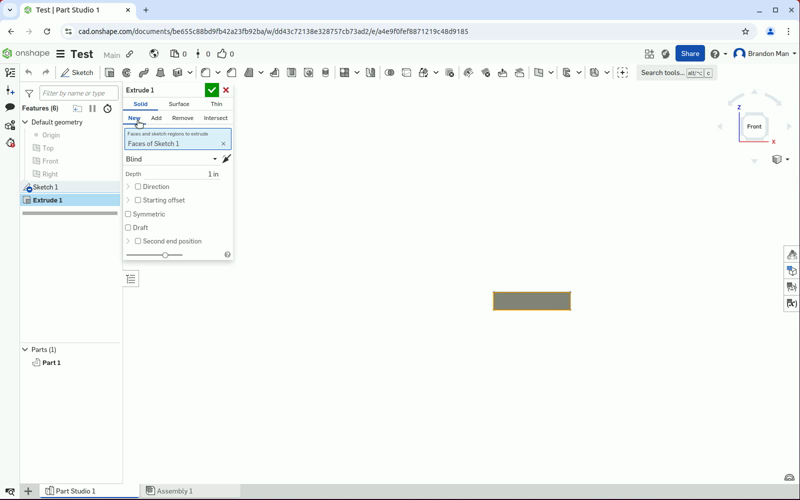
click(137, 120)
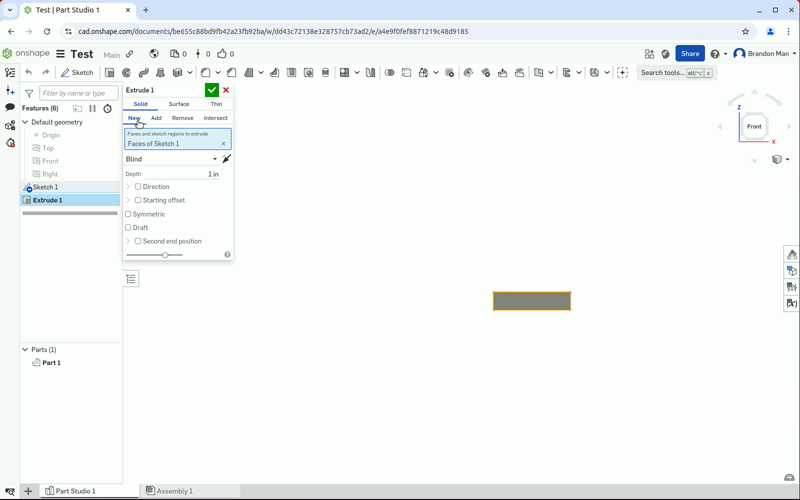
key(tab, 4)
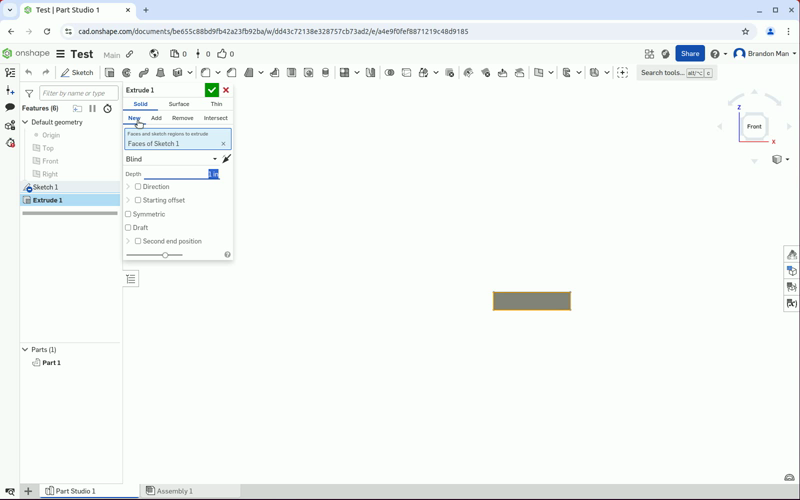
text(8.184)
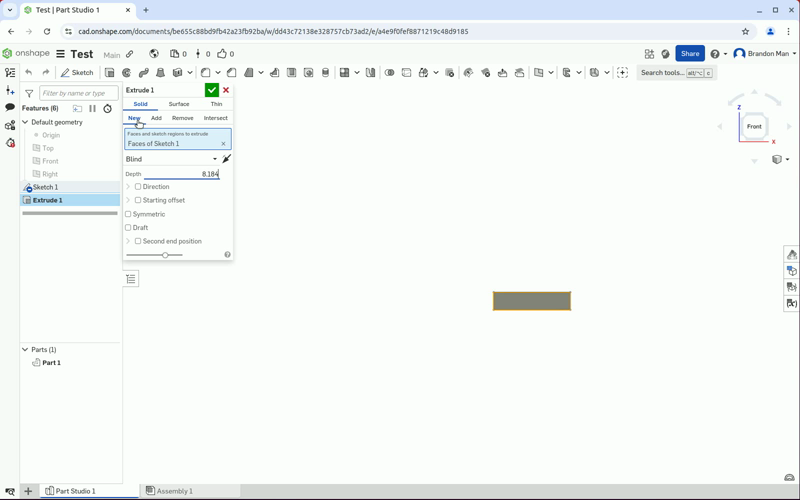
key(enter)
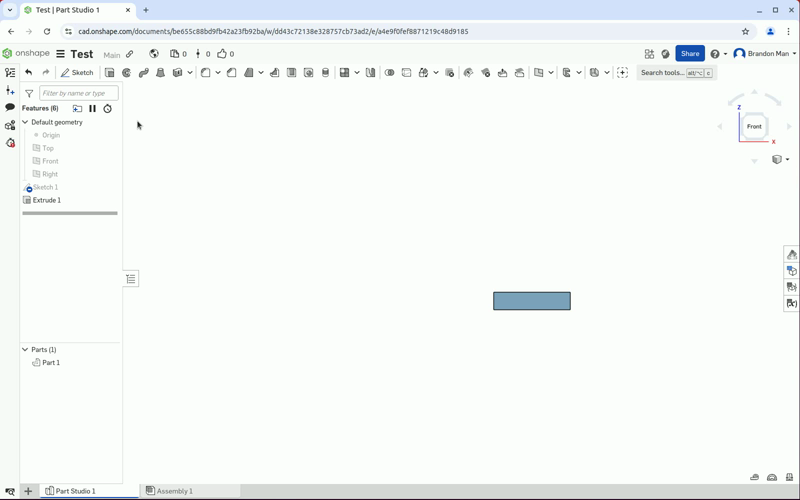
key(shift+h)
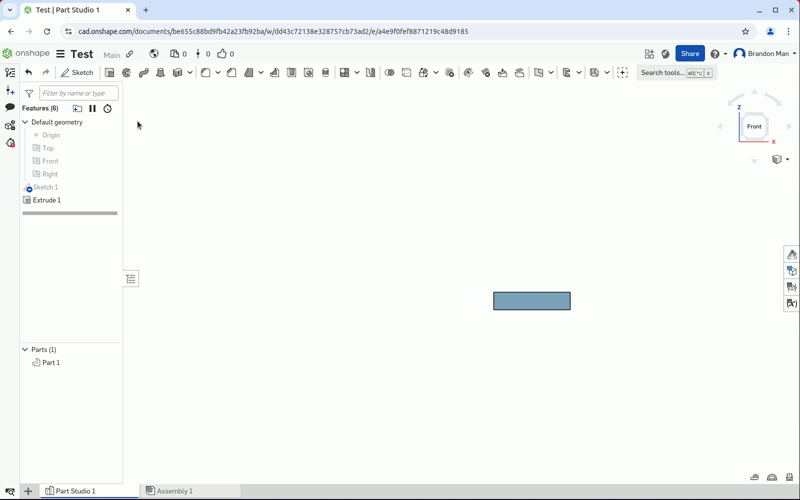
key(shift+h)
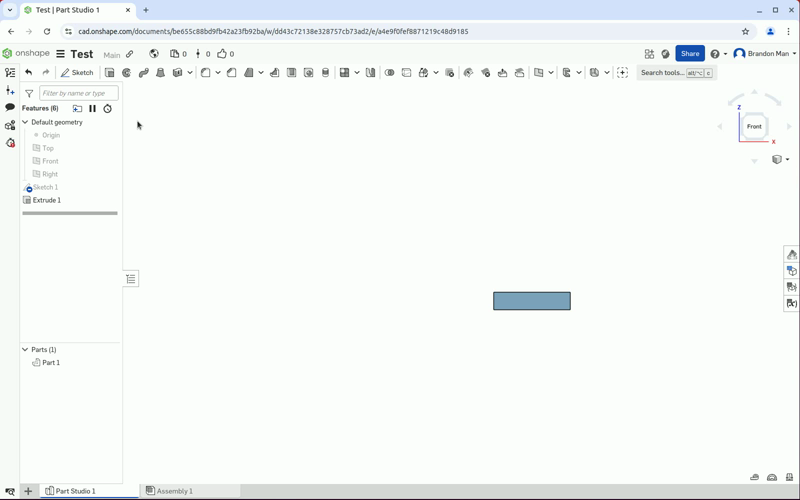
mouse_move(73, 189)
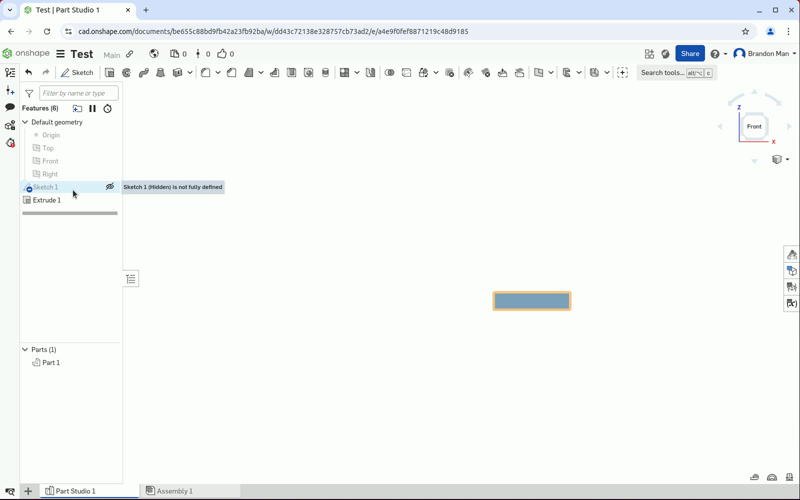
click(73, 189)
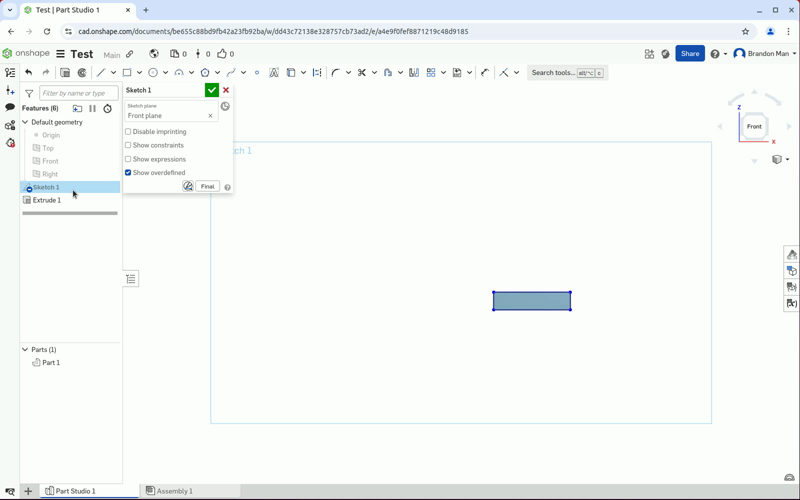
mouse_move(229, 92)
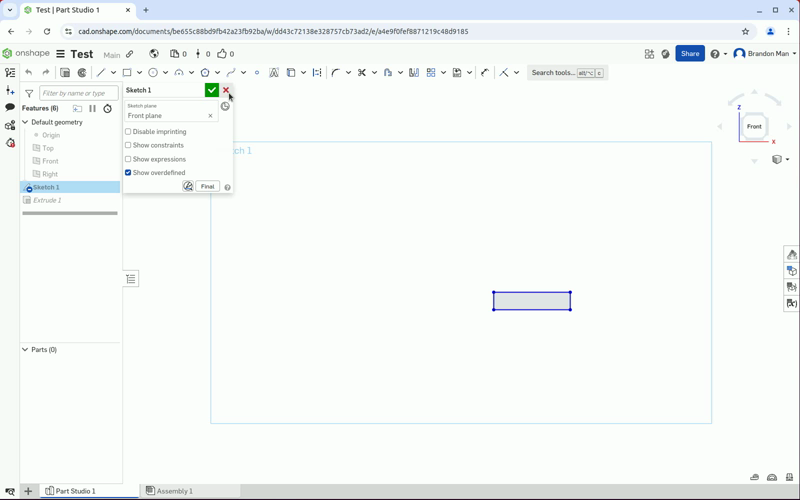
click(229, 92)
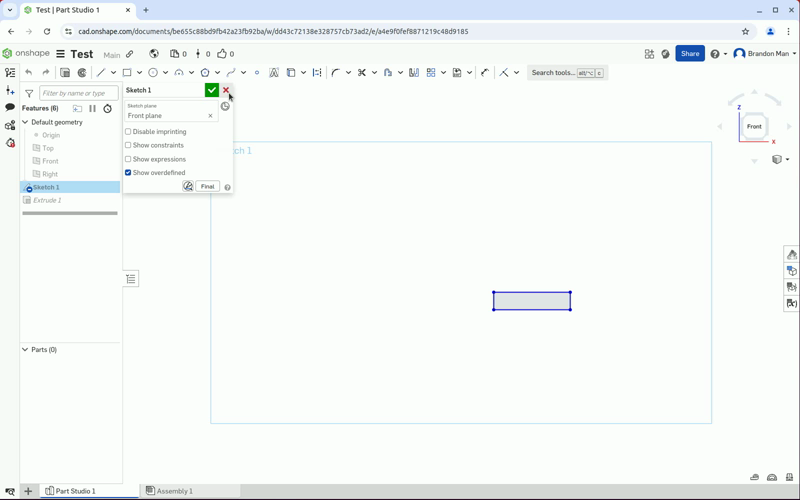
key(shift+s)
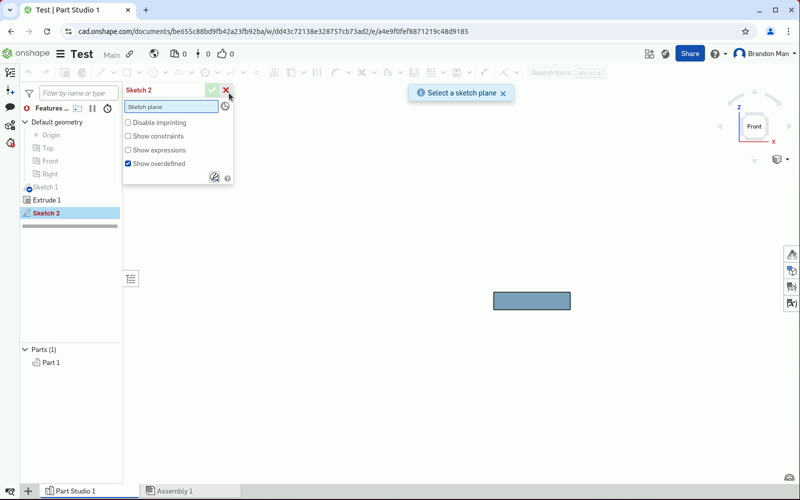
mouse_move(73, 163)
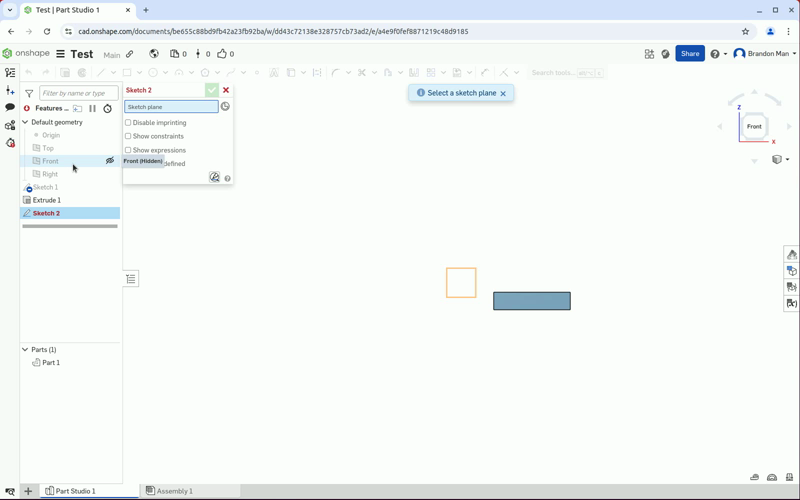
click(73, 163)
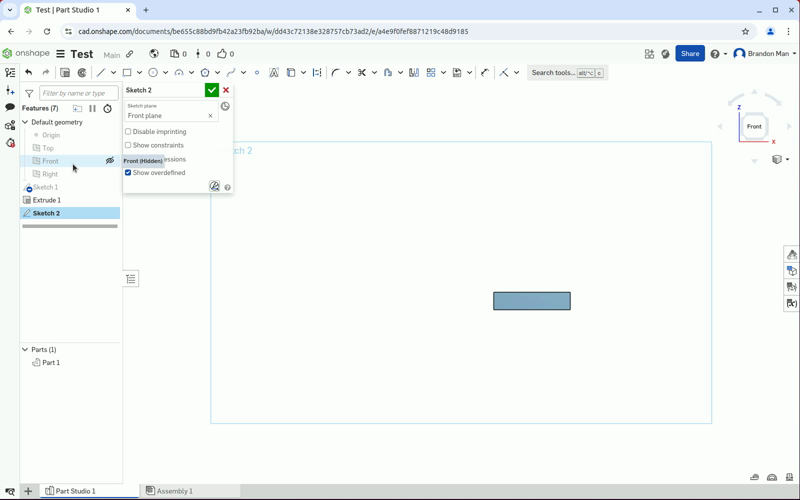
mouse_move(73, 352)
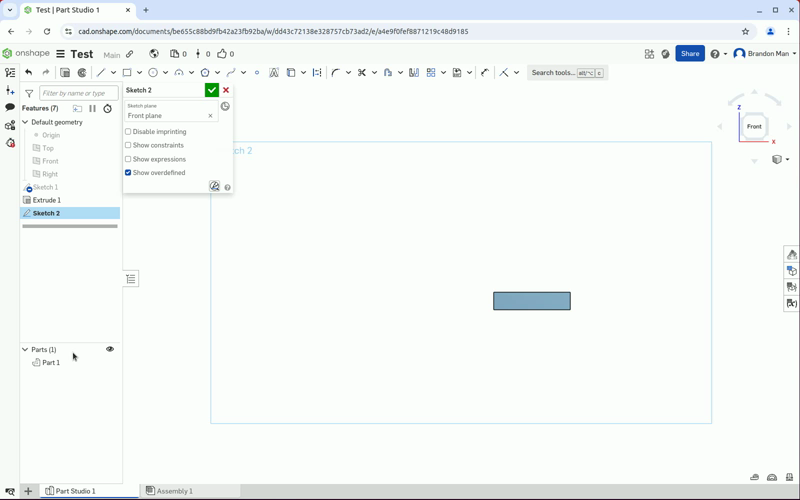
key(y)
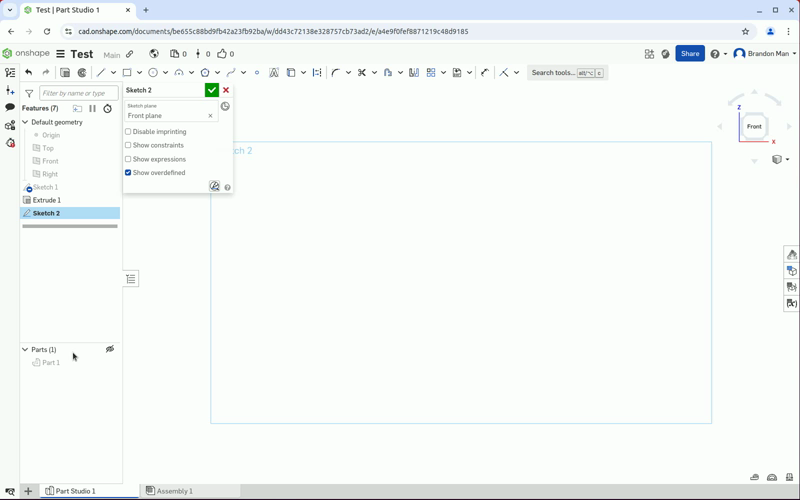
key(l)
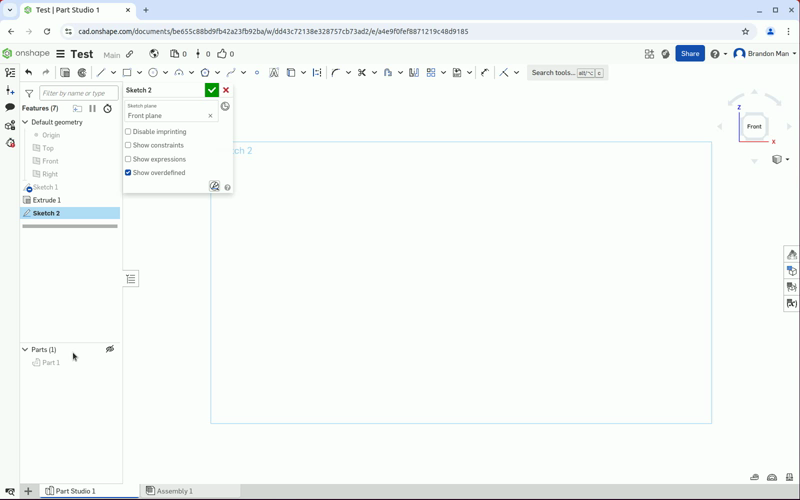
key_down(shift)
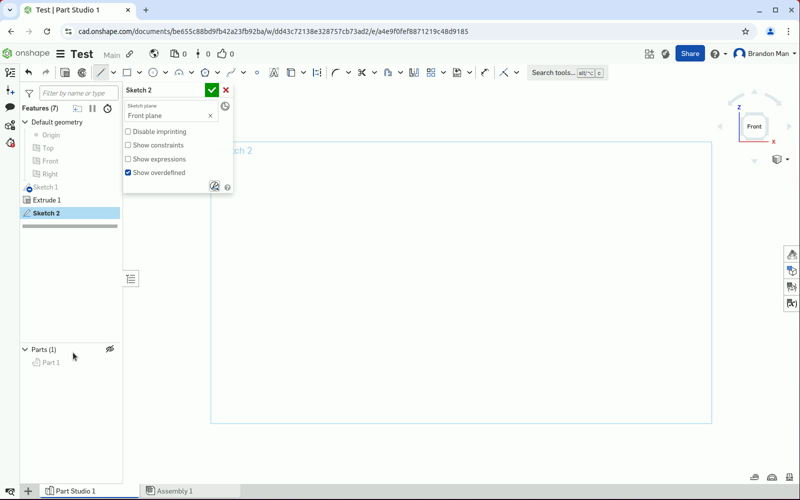
mouse_move(493, 395)
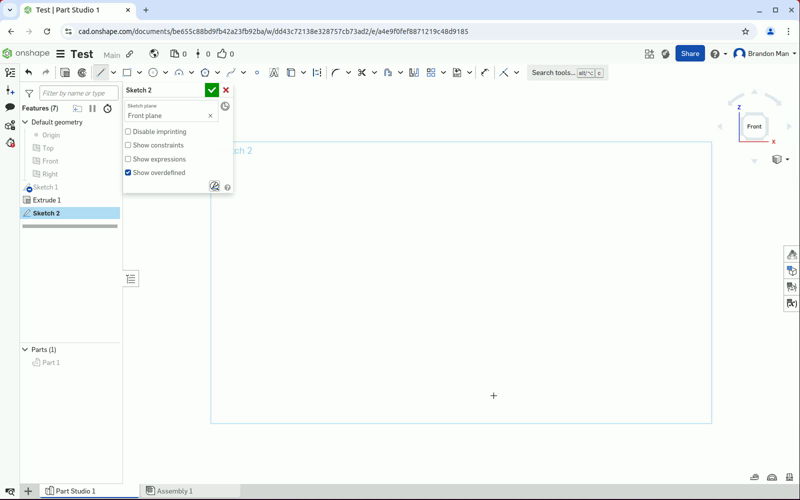
click(493, 395)
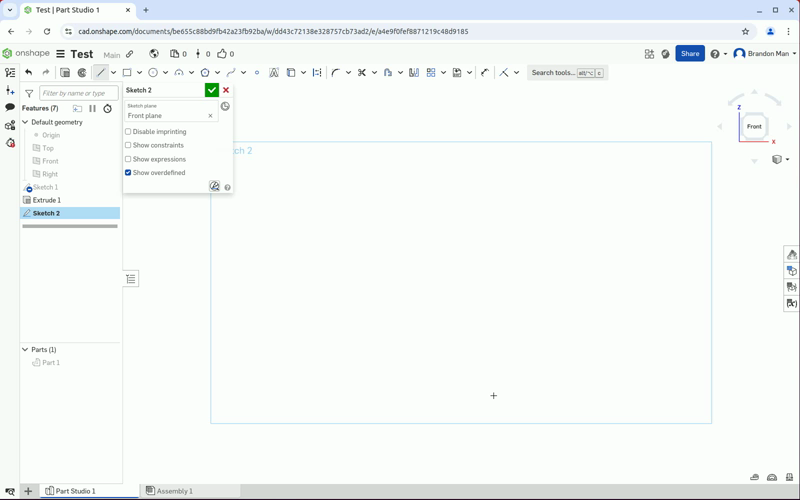
key_up(shift)
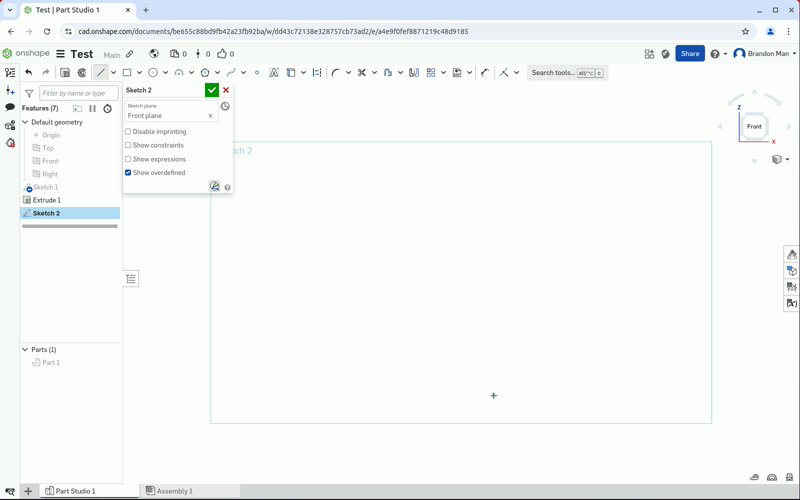
key_down(shift)
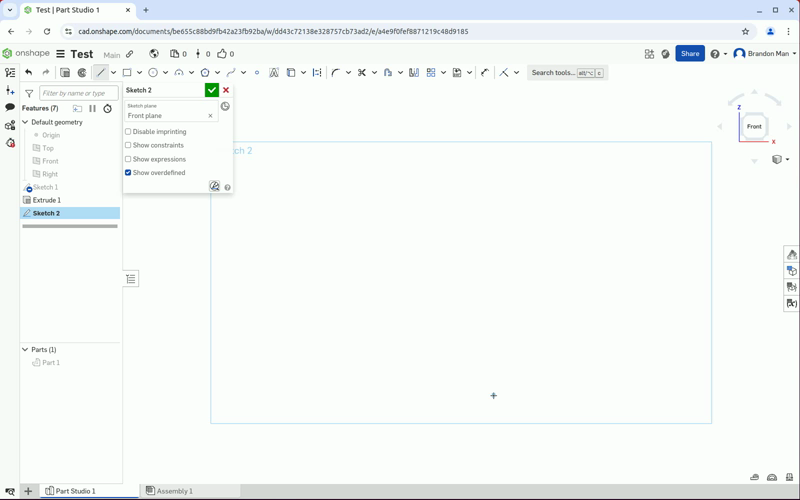
mouse_move(570, 395)
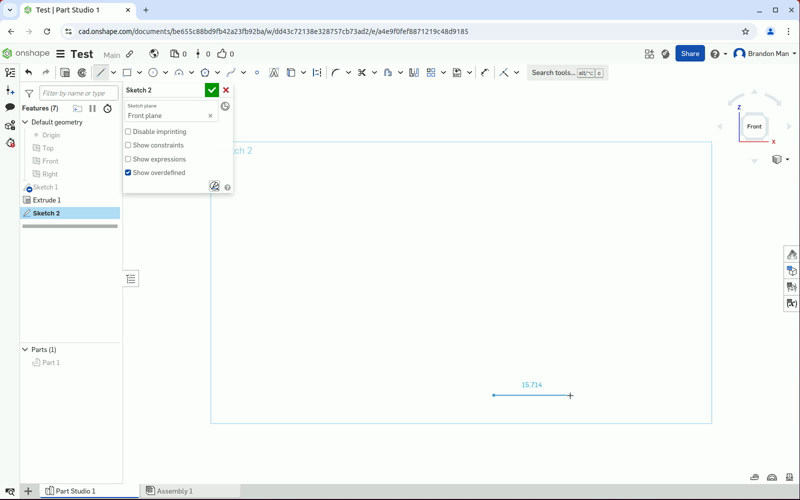
click(570, 395)
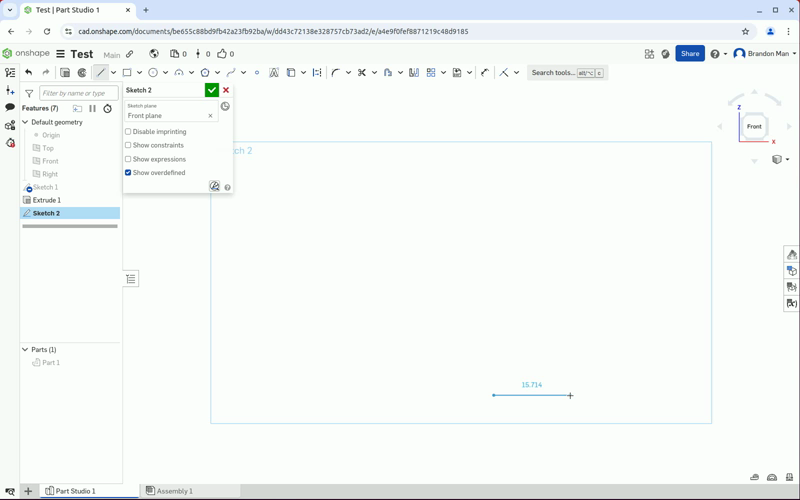
key_up(shift)
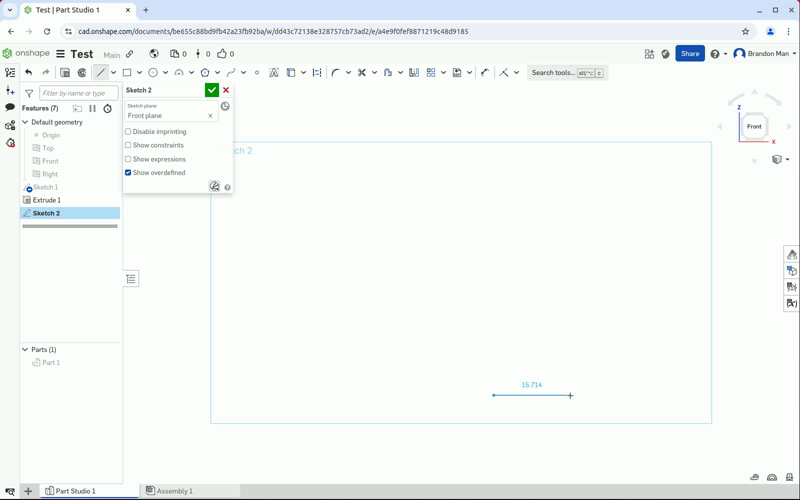
key_down(shift)
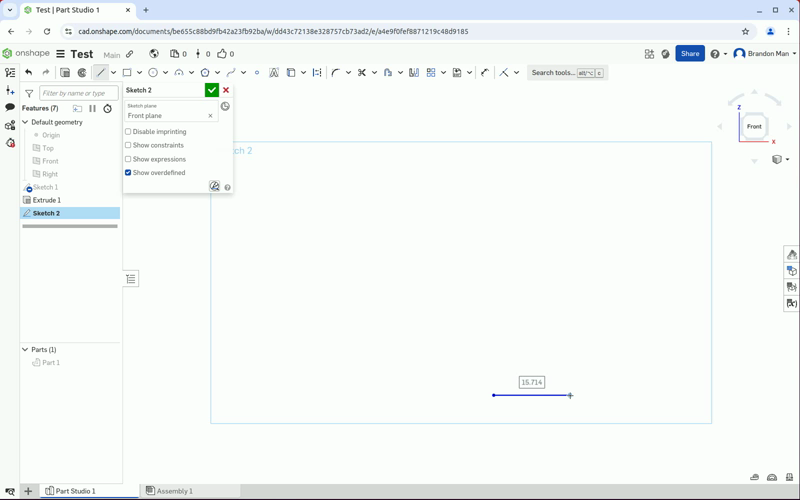
mouse_move(589, 395)
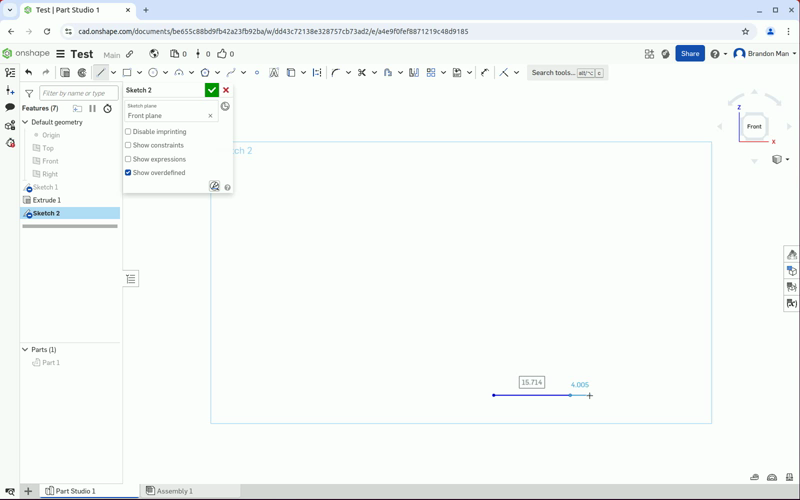
mouse_move(570, 377)
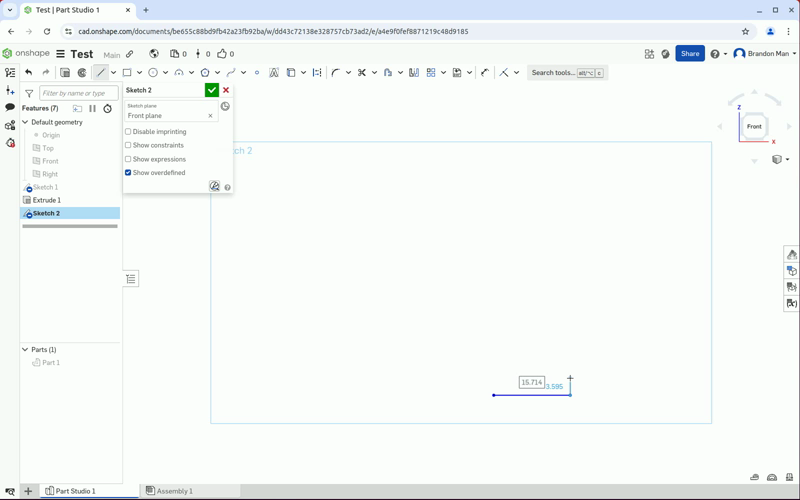
click(570, 377)
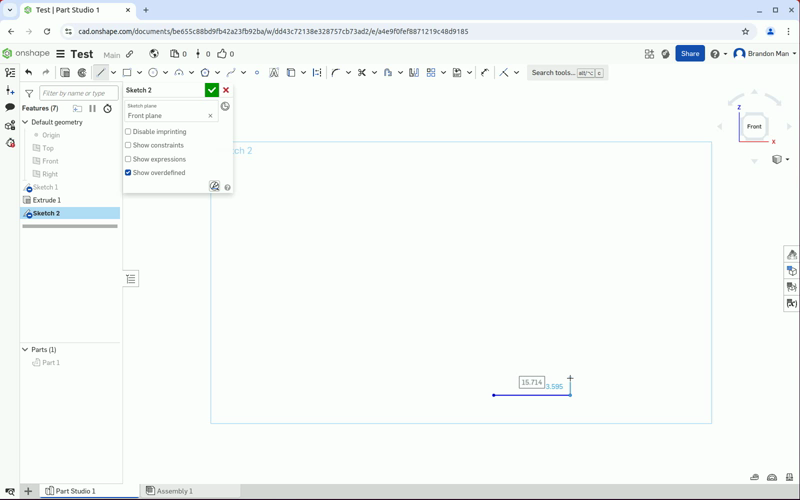
key_up(shift)
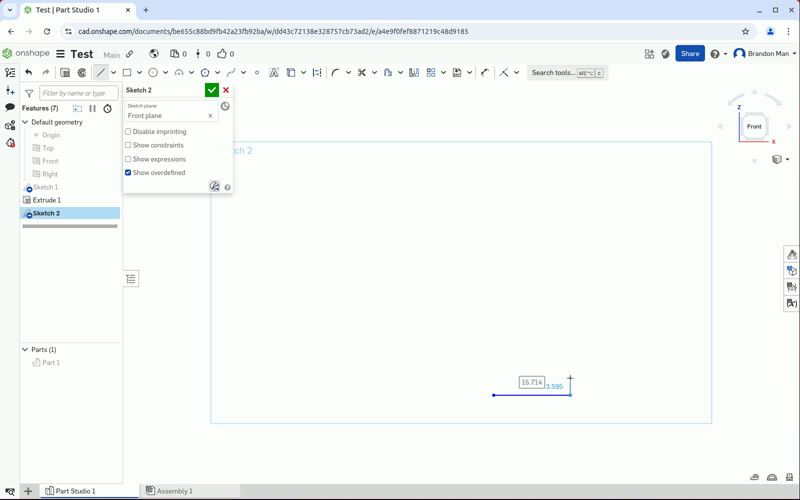
key_down(shift)
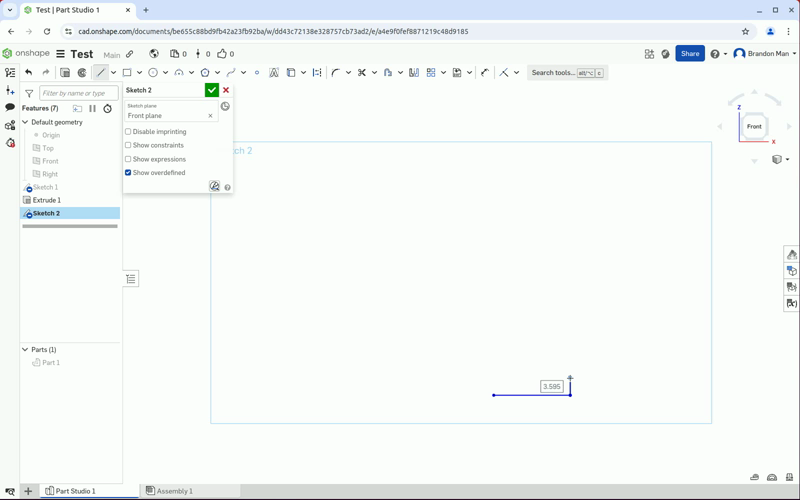
mouse_move(493, 377)
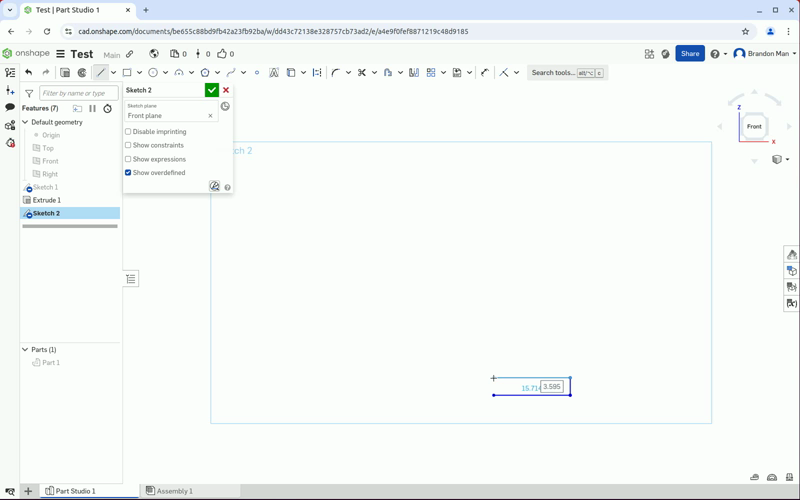
click(493, 377)
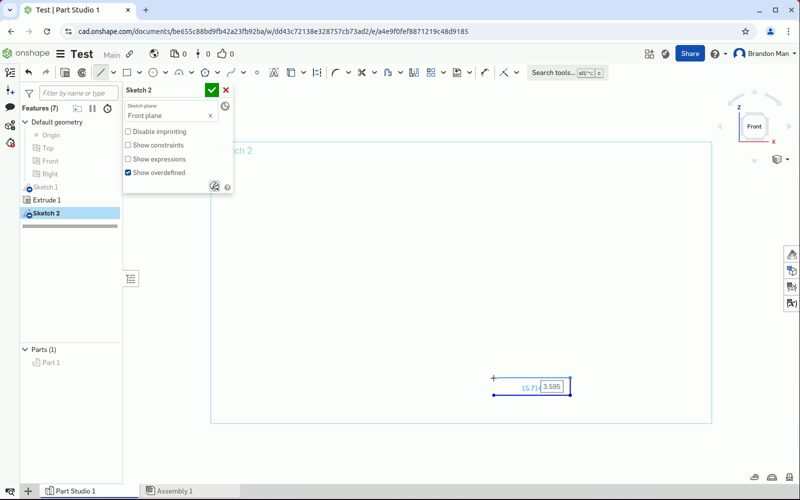
key_up(shift)
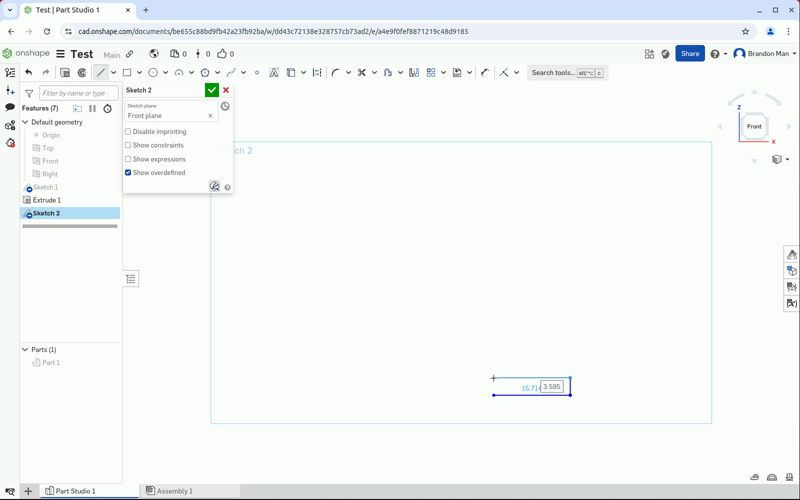
mouse_move(523, 377)
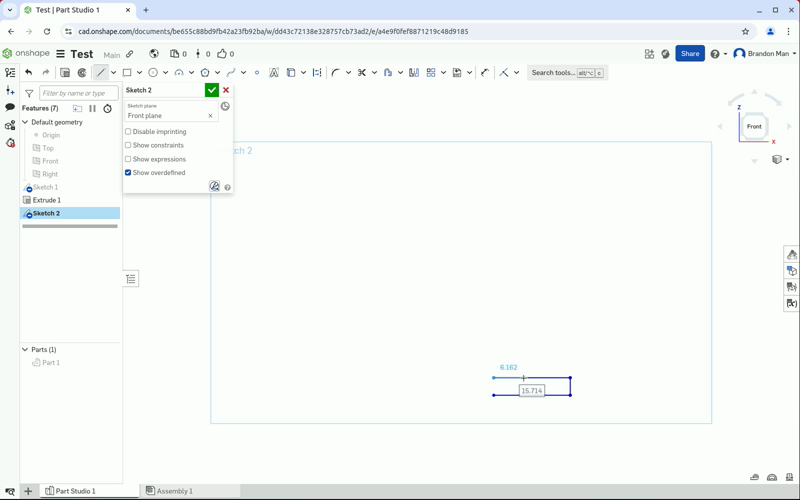
key_down(shift)
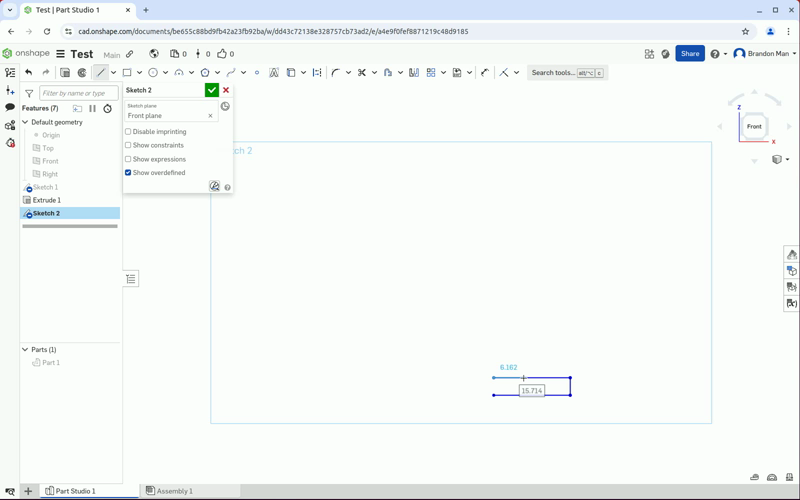
mouse_move(493, 395)
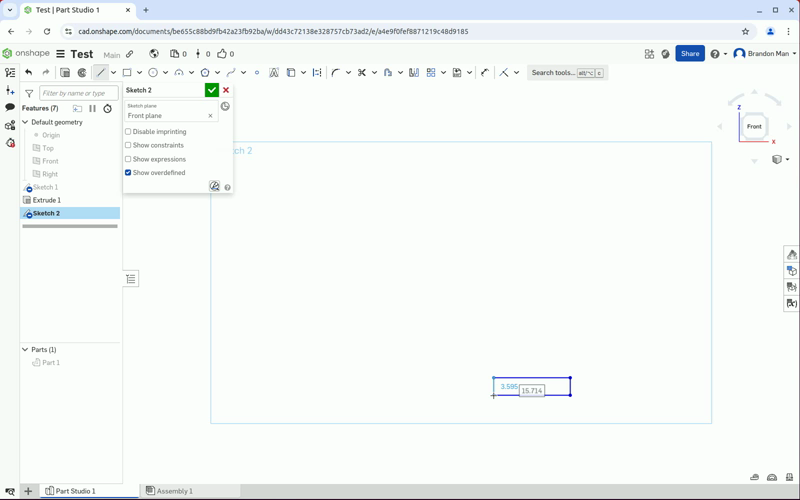
key_up(shift)
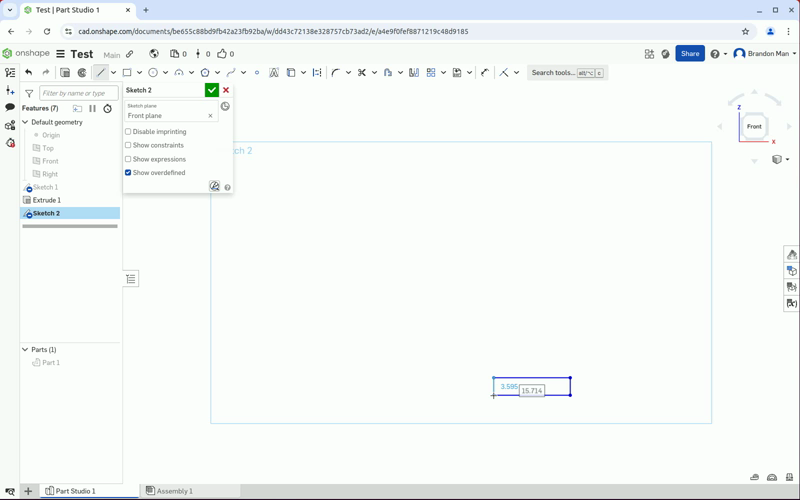
click(493, 395)
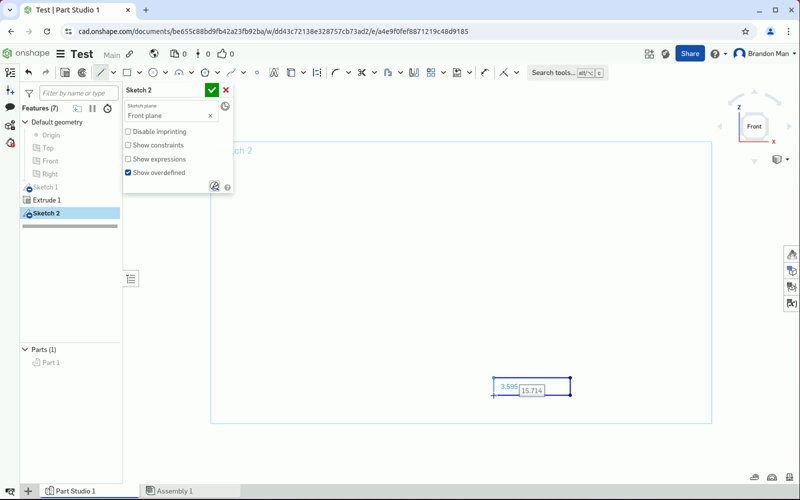
key(esc)
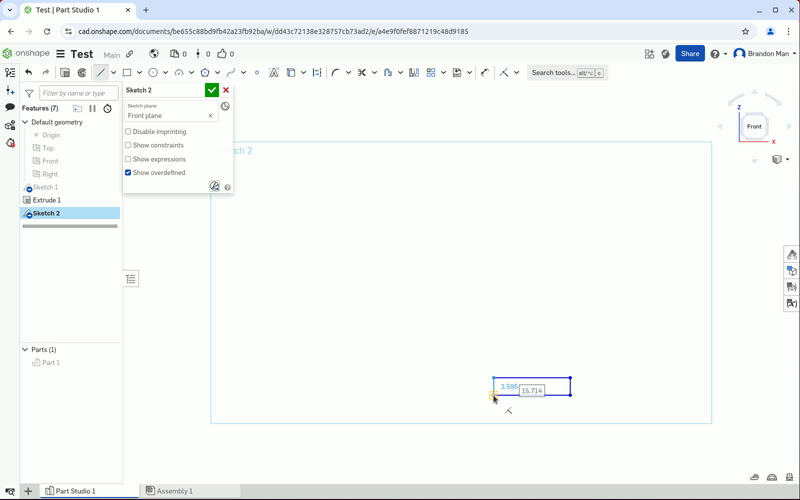
mouse_move(555, 381)
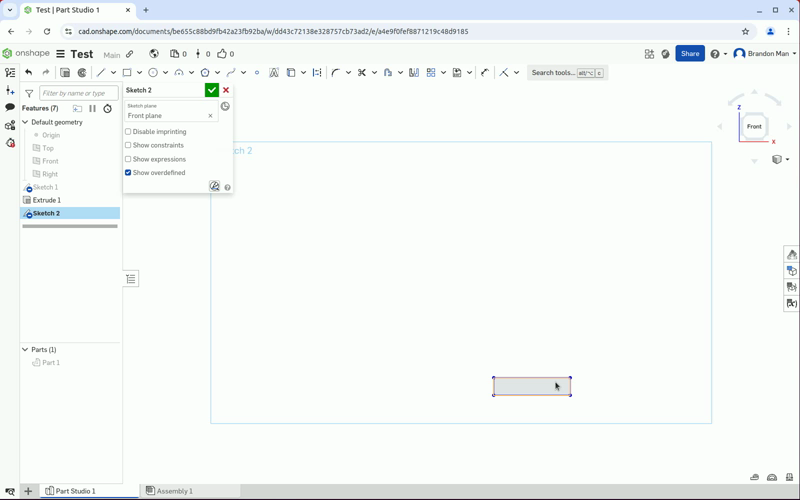
scroll(6)
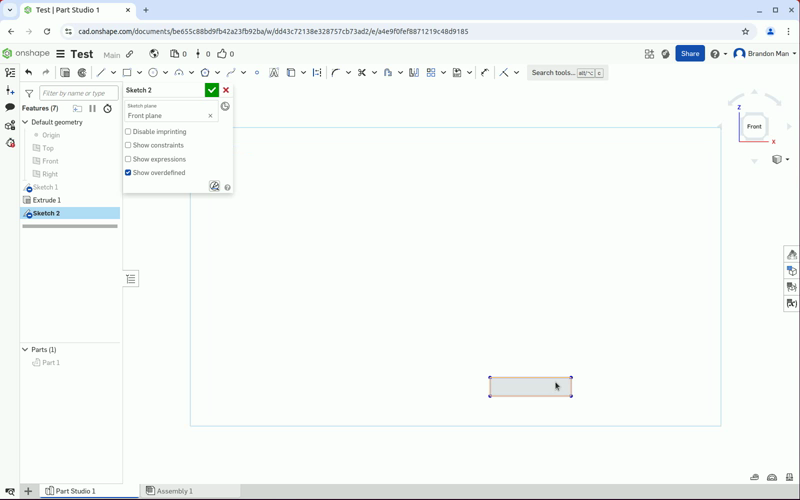
scroll(6)
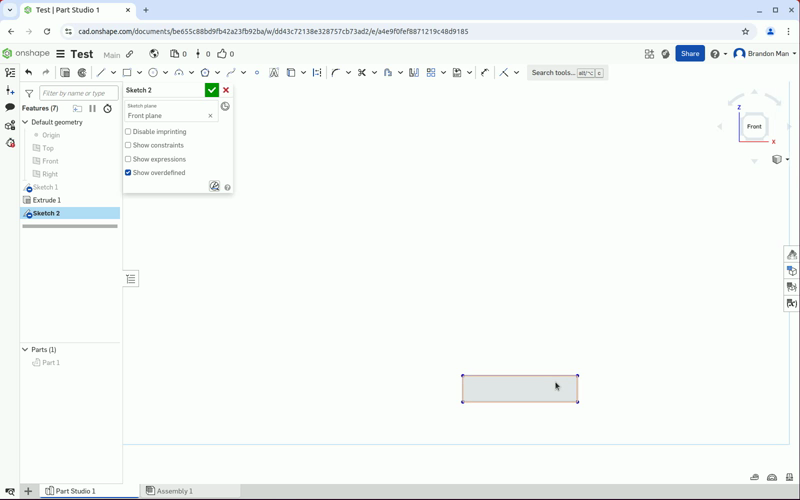
scroll(6)
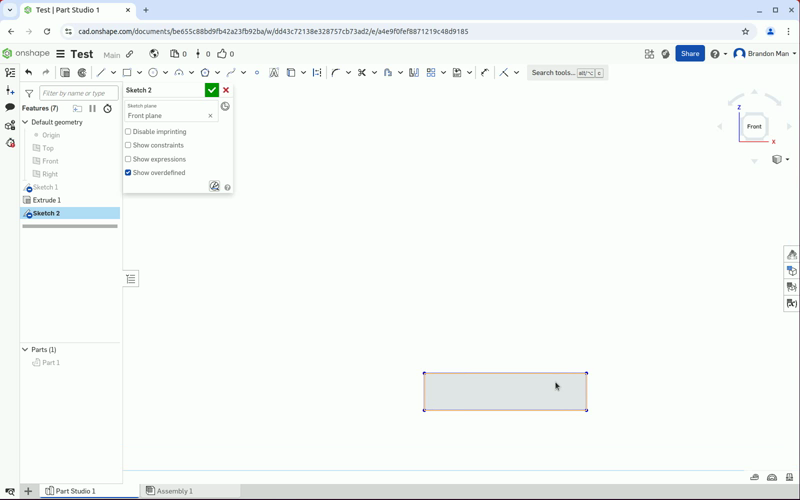
scroll(6)
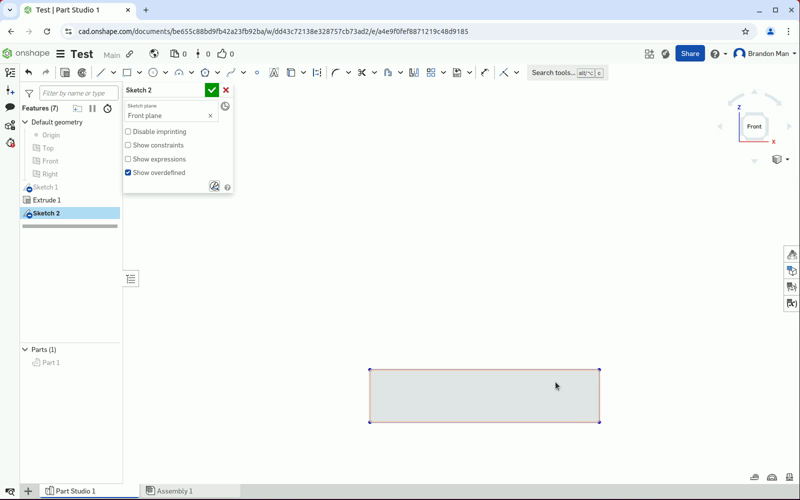
scroll(6)
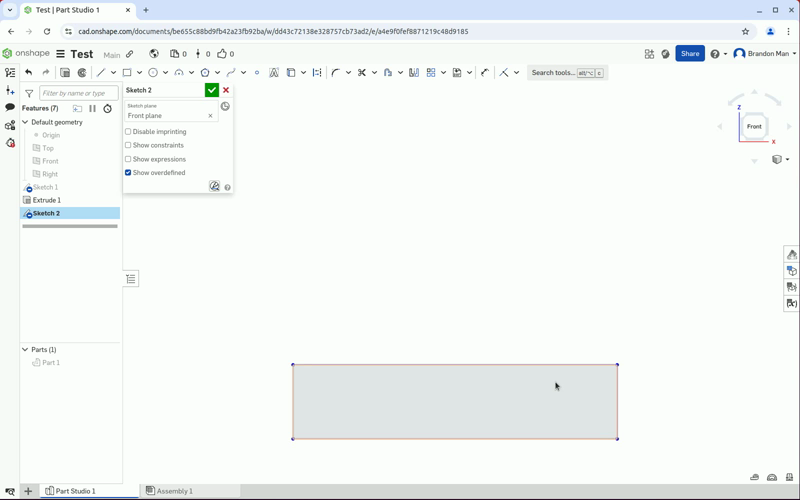
scroll(6)
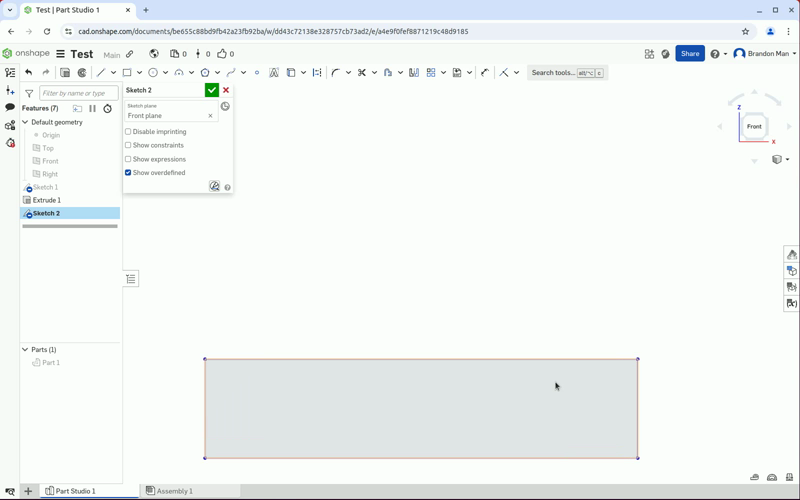
scroll(6)
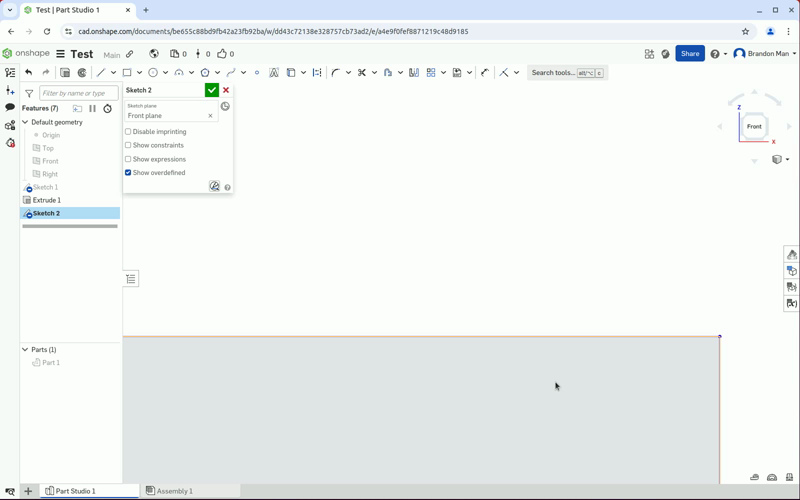
click(555, 381)
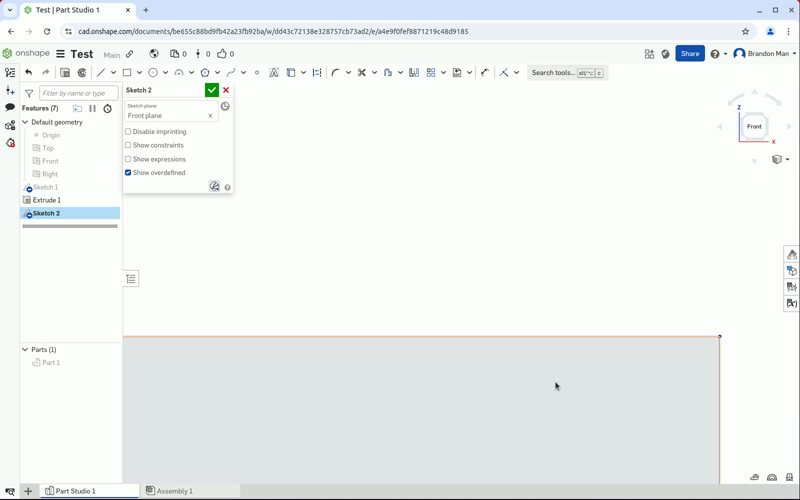
scroll(-6)
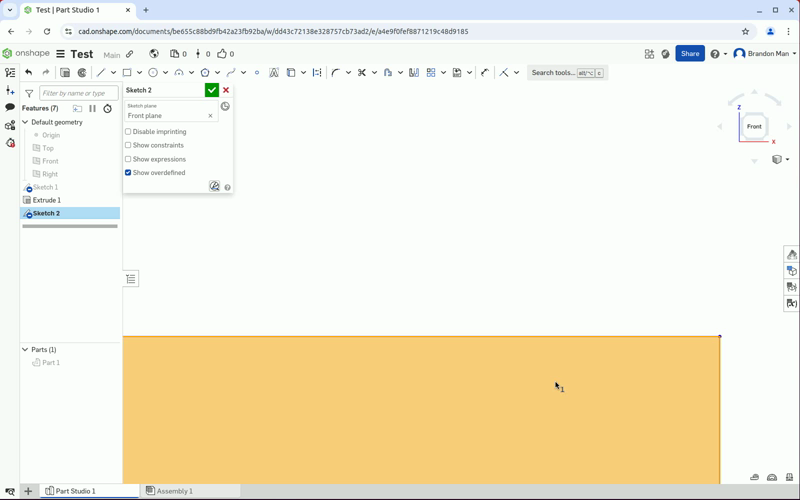
scroll(-6)
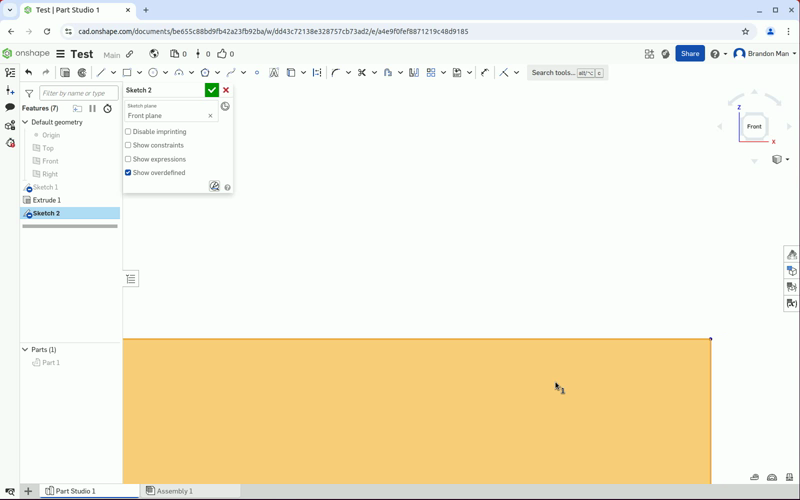
scroll(-6)
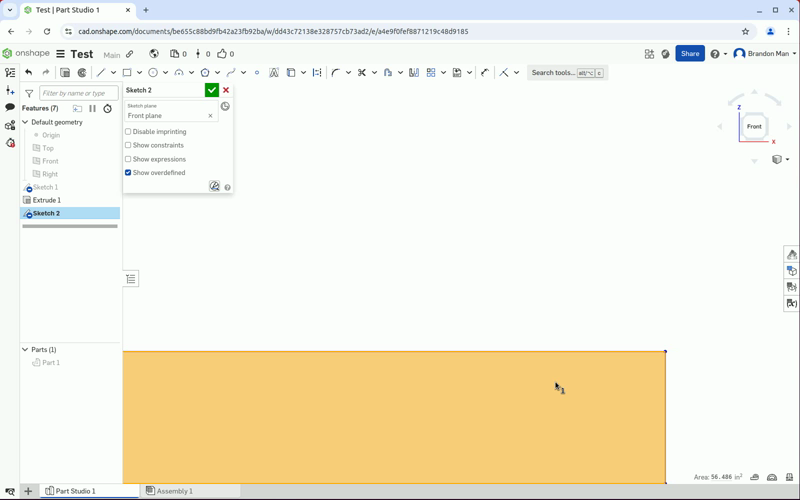
scroll(-6)
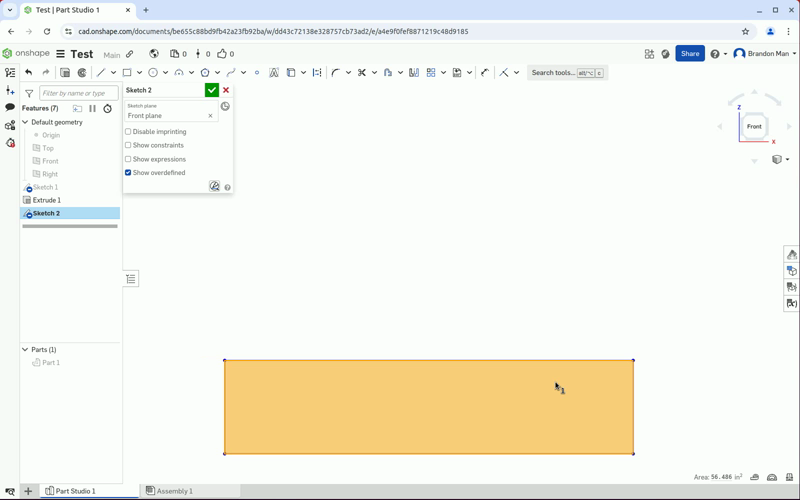
scroll(-6)
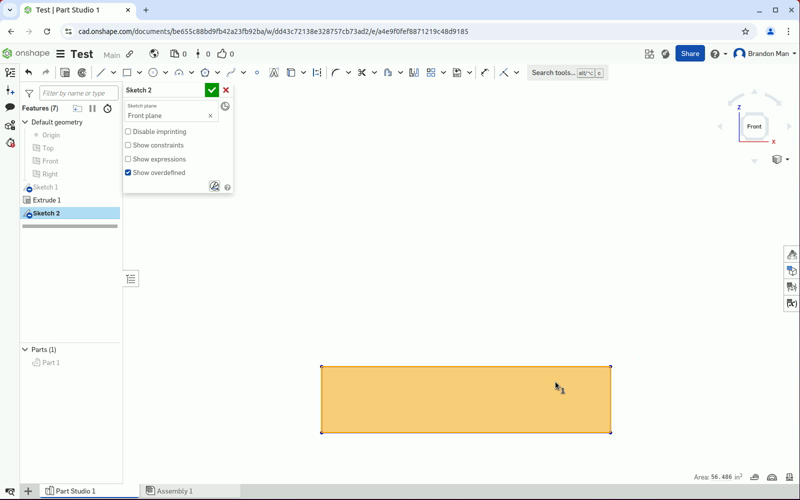
scroll(-6)
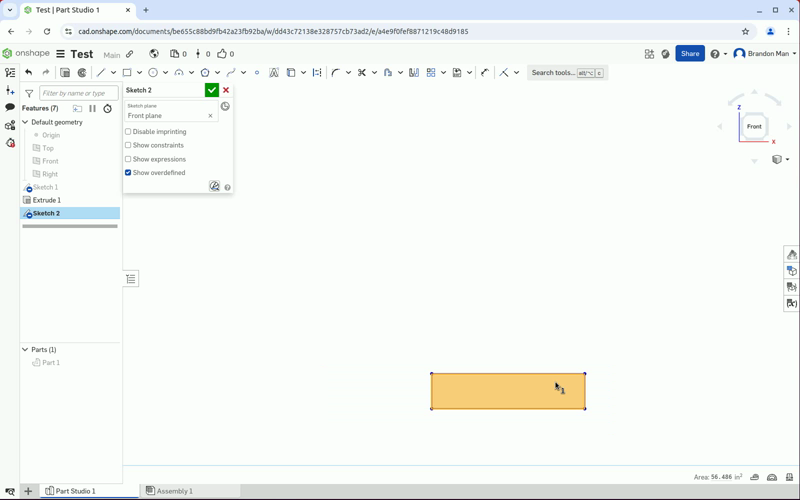
scroll(-6)
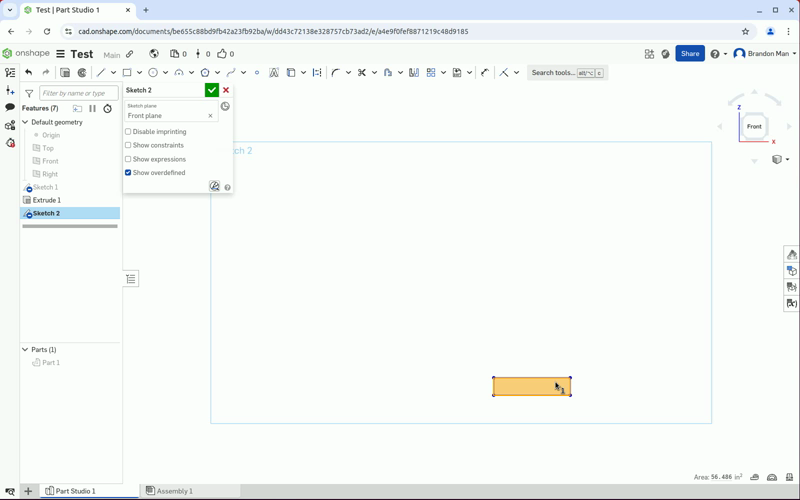
mouse_move(73, 352)
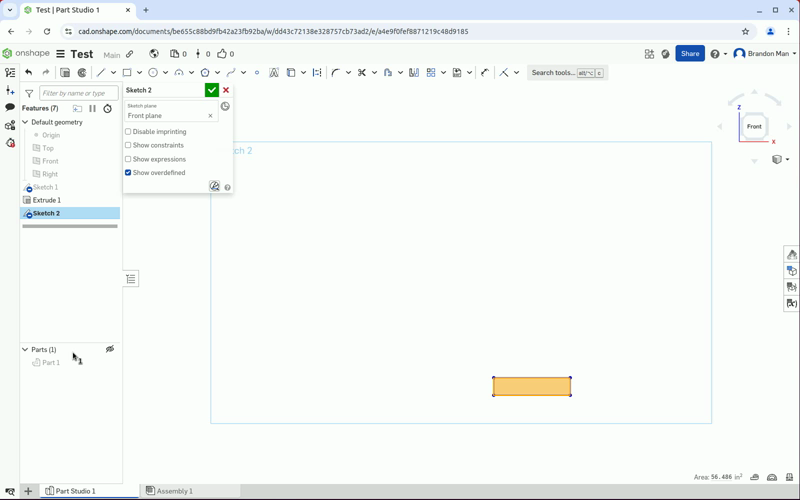
key(shift+y)
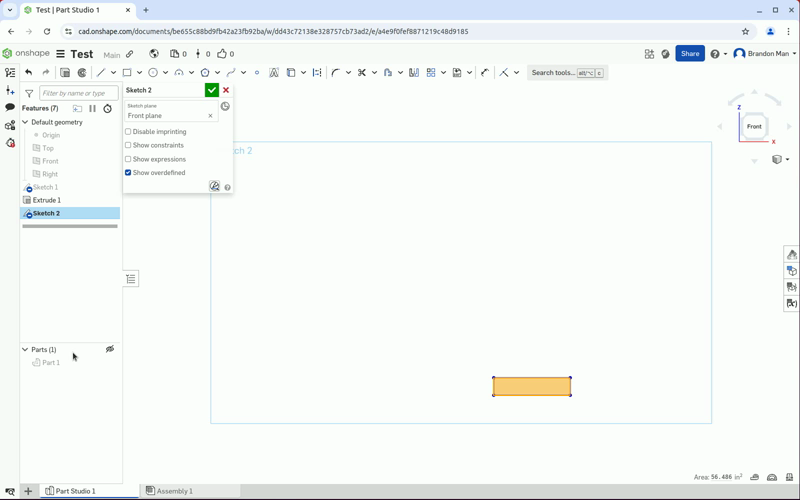
key(shift+e)
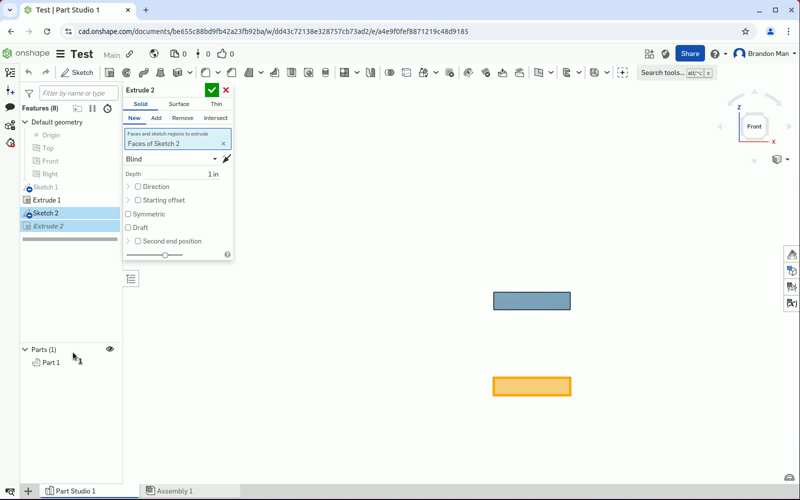
mouse_move(143, 106)
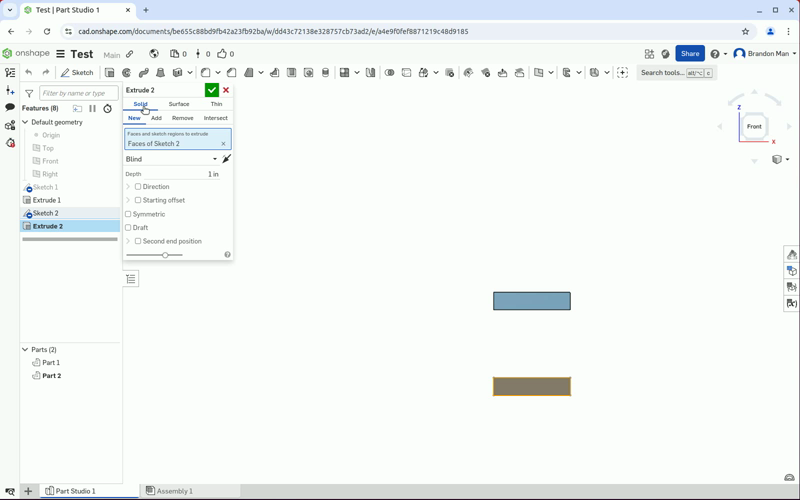
click(143, 106)
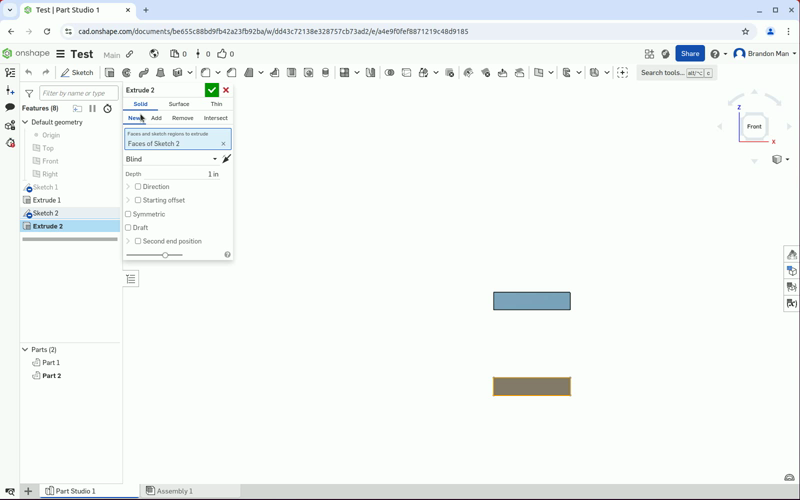
mouse_move(137, 120)
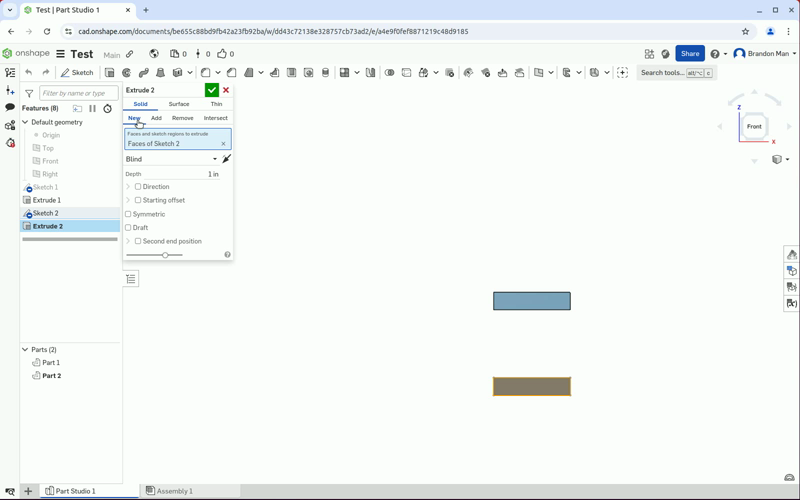
click(137, 120)
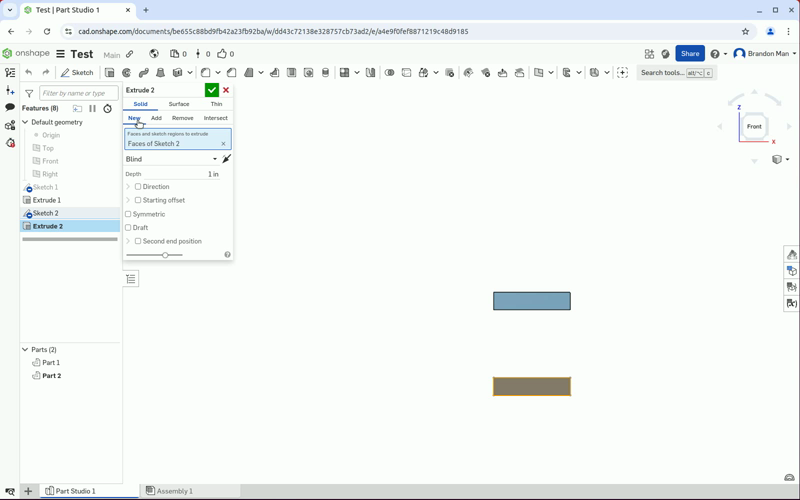
key(tab, 4)
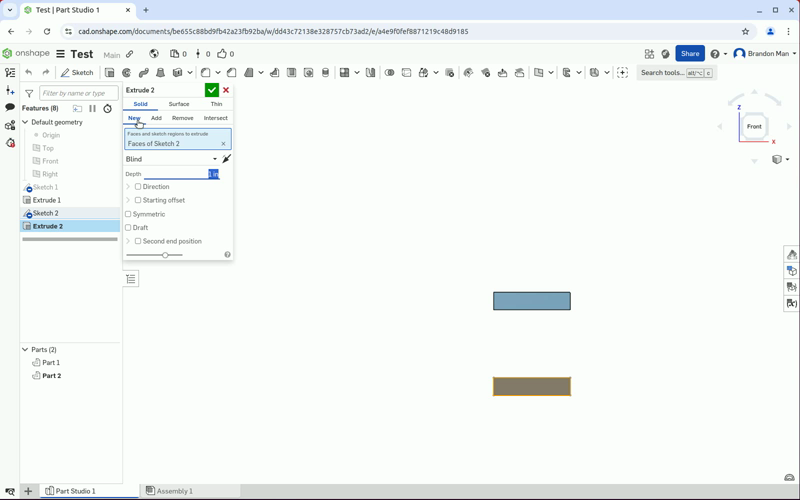
text(8.184)
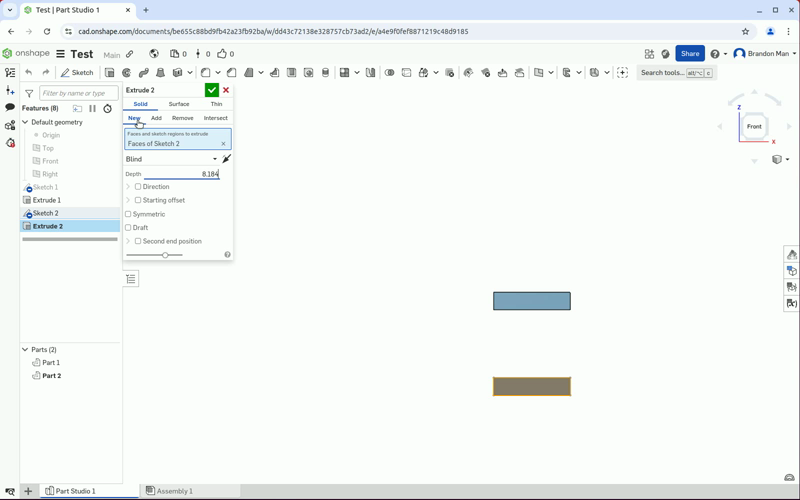
key(enter)
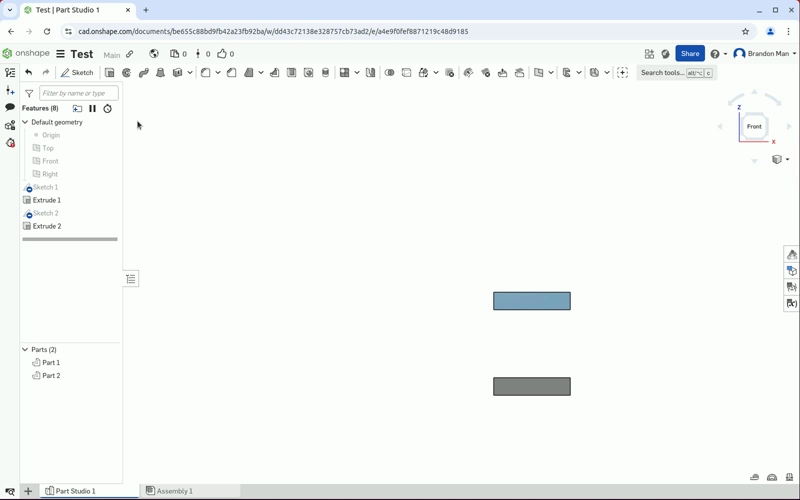
key(shift+h)
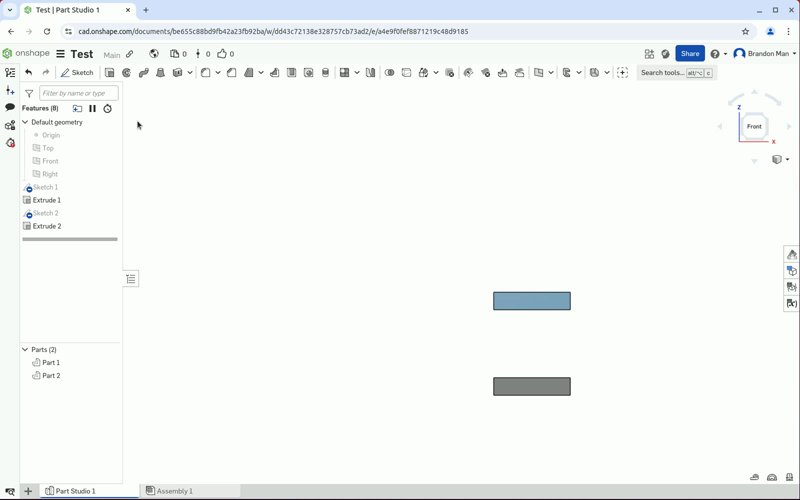
key(shift+h)
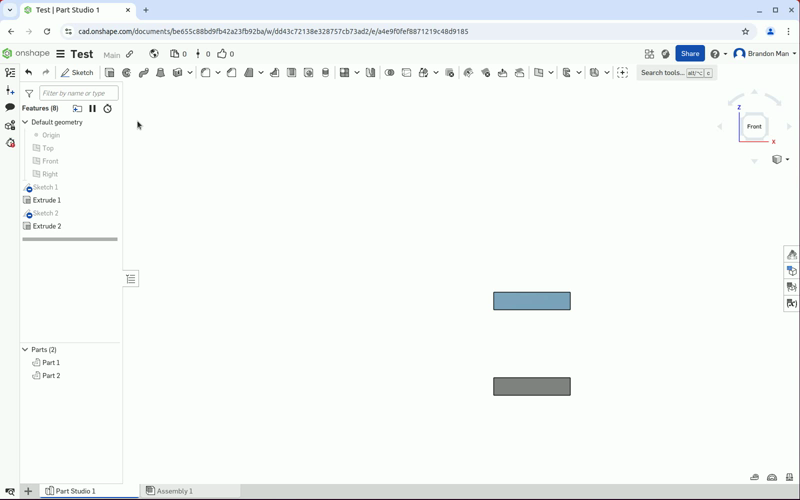
mouse_move(73, 189)
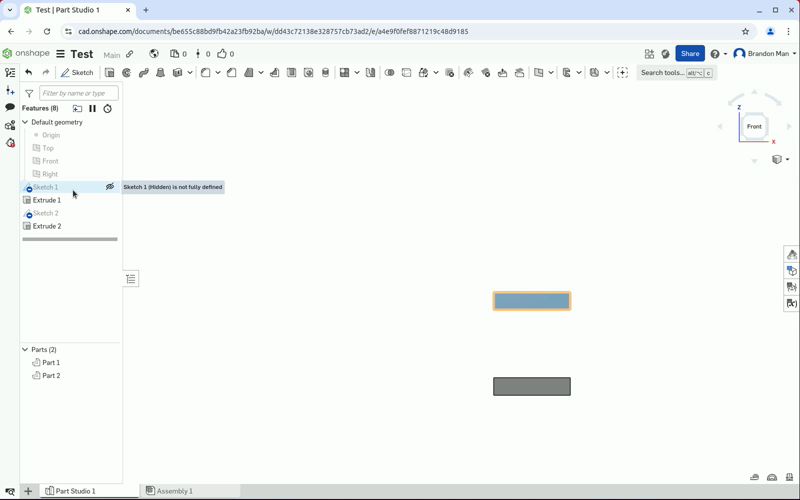
click(73, 189)
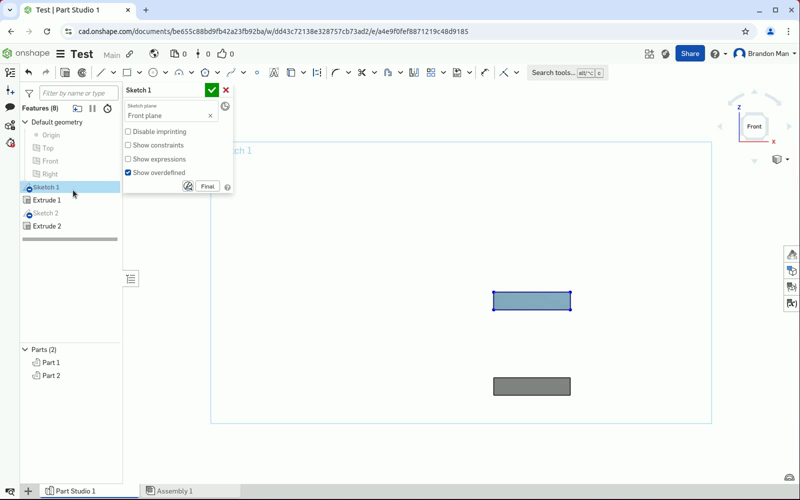
mouse_move(229, 92)
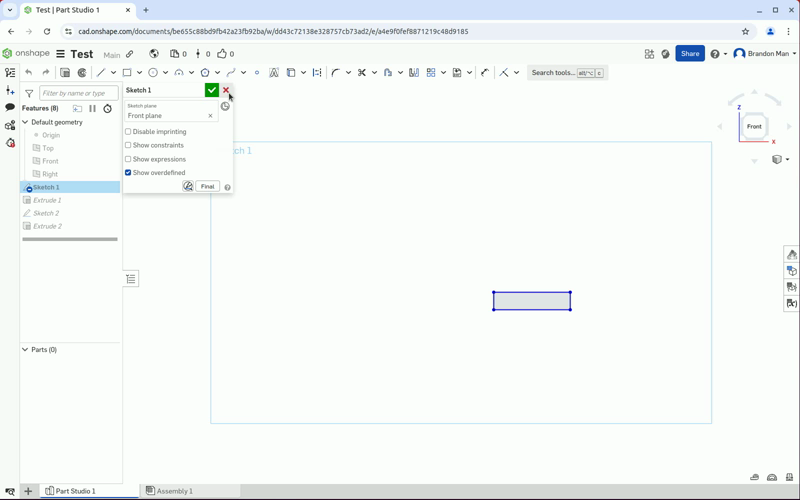
click(229, 92)
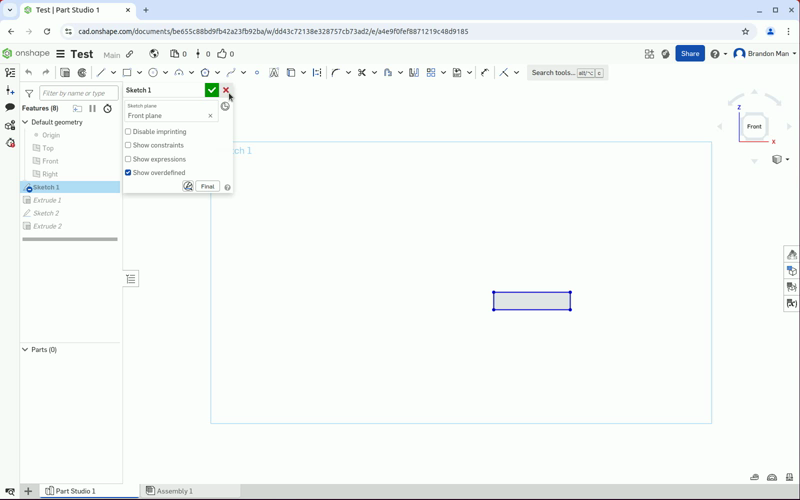
key(shift+s)
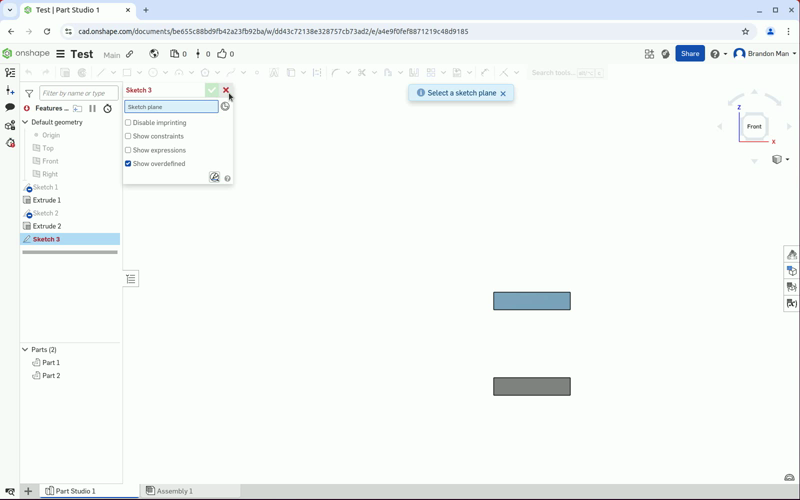
mouse_move(73, 163)
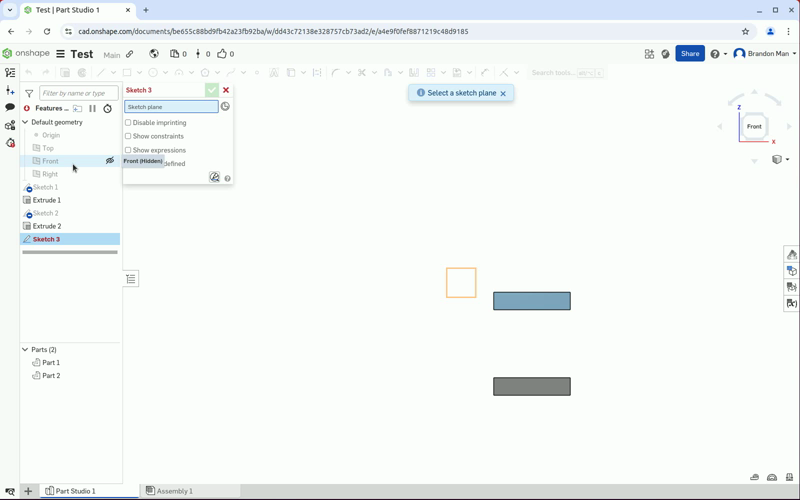
click(73, 163)
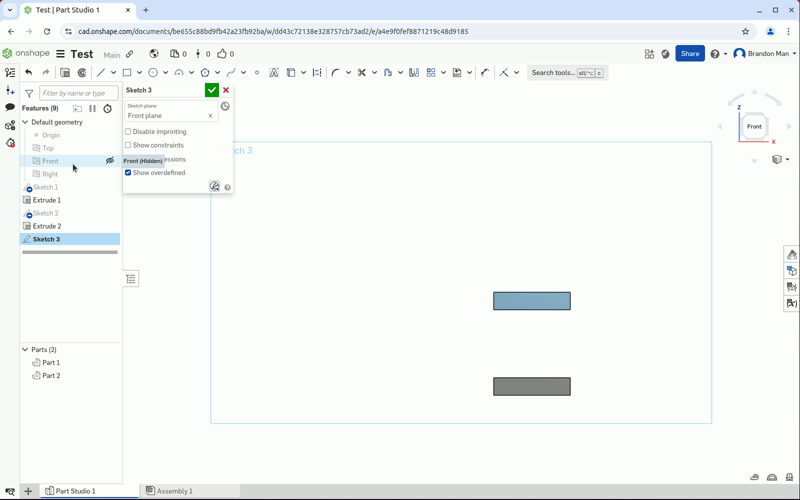
mouse_move(73, 352)
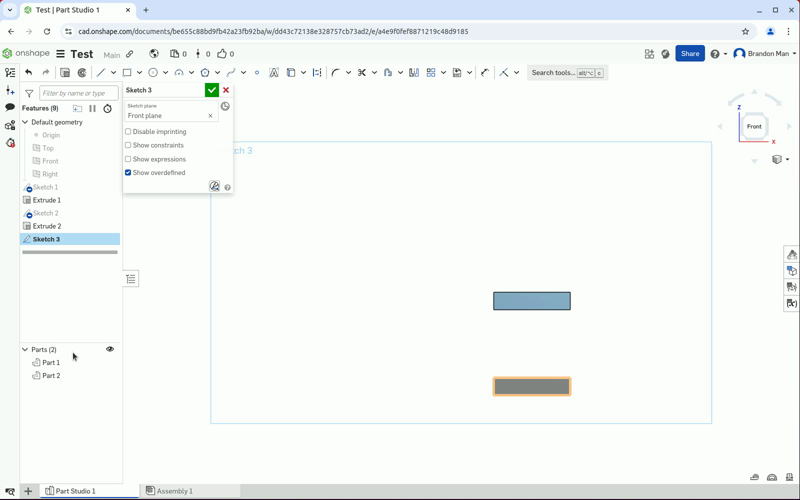
key(y)
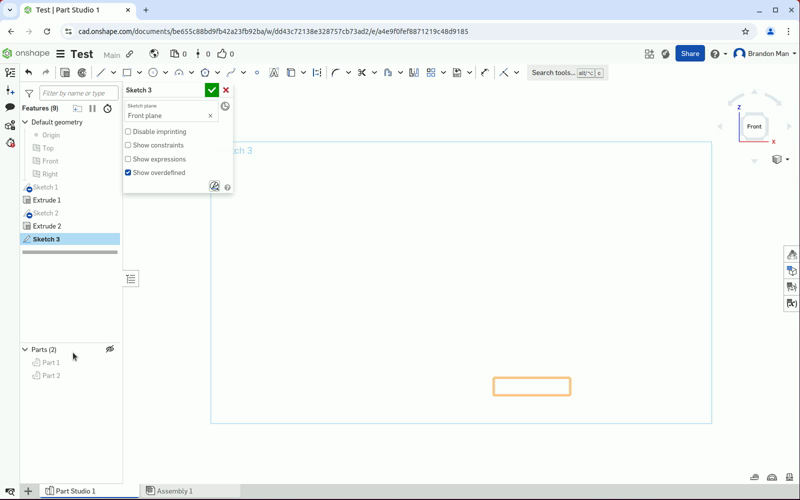
key(l)
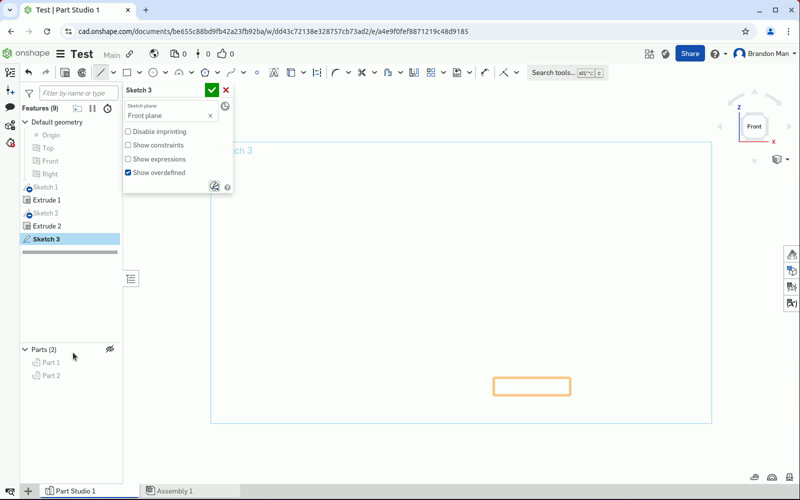
key_down(shift)
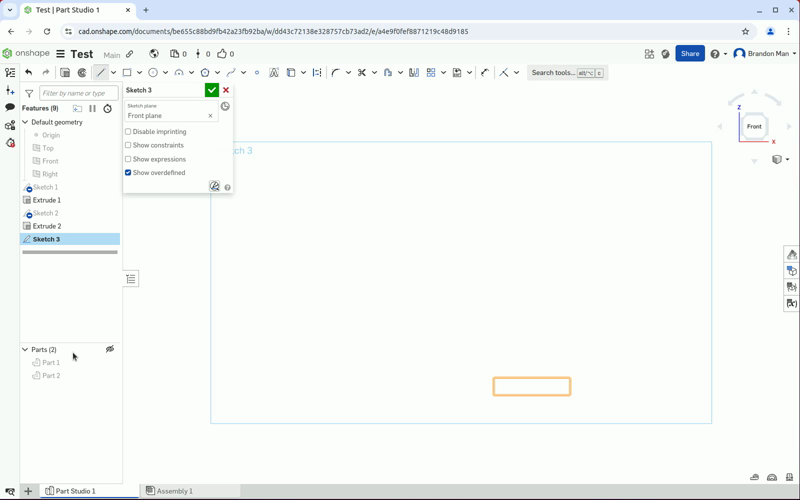
mouse_move(389, 395)
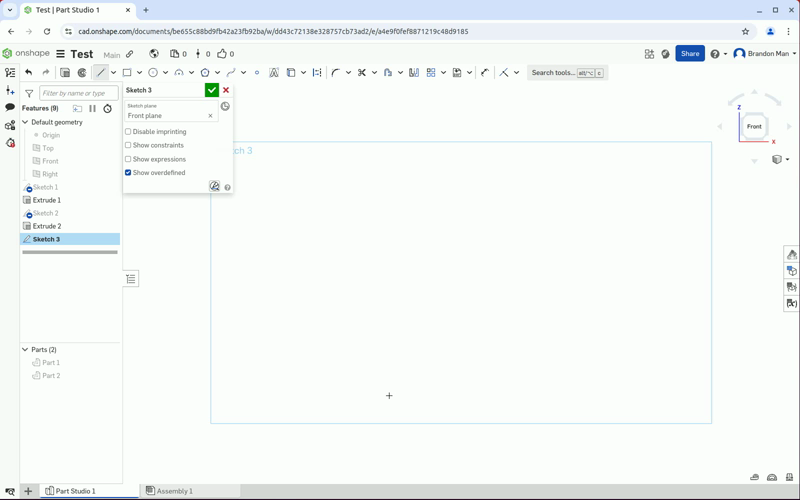
click(389, 395)
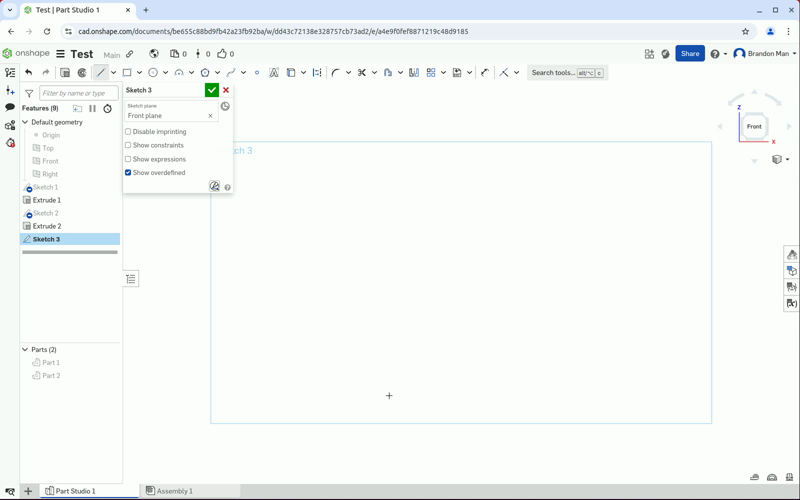
key_up(shift)
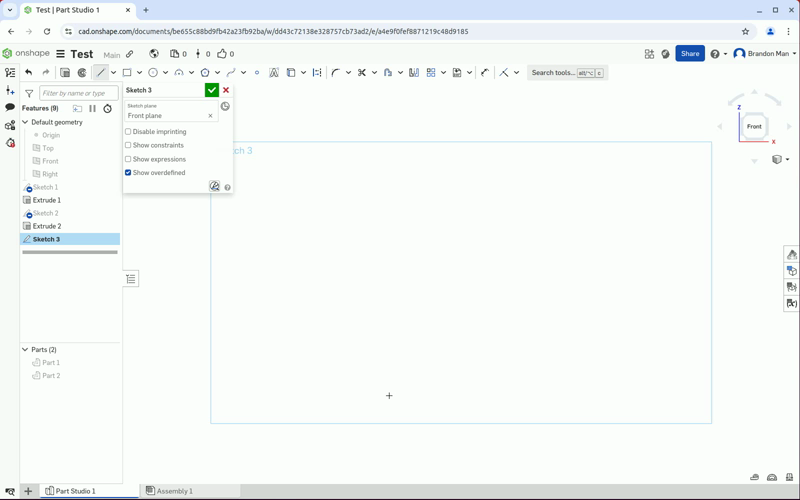
key_down(shift)
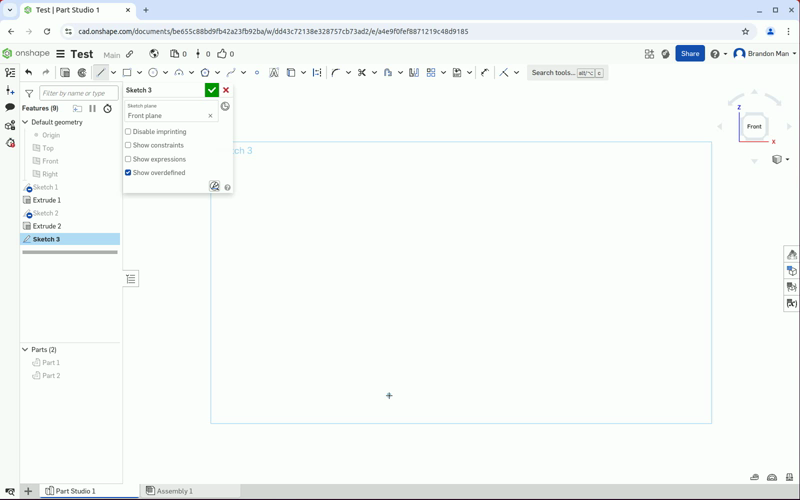
mouse_move(493, 395)
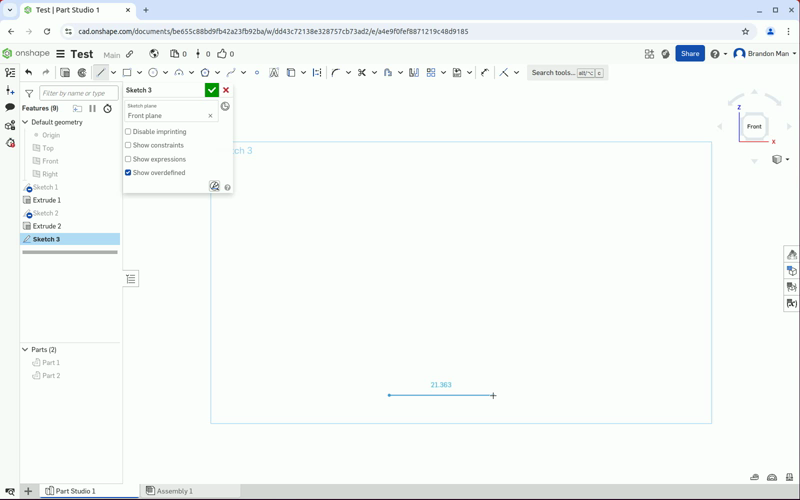
click(493, 395)
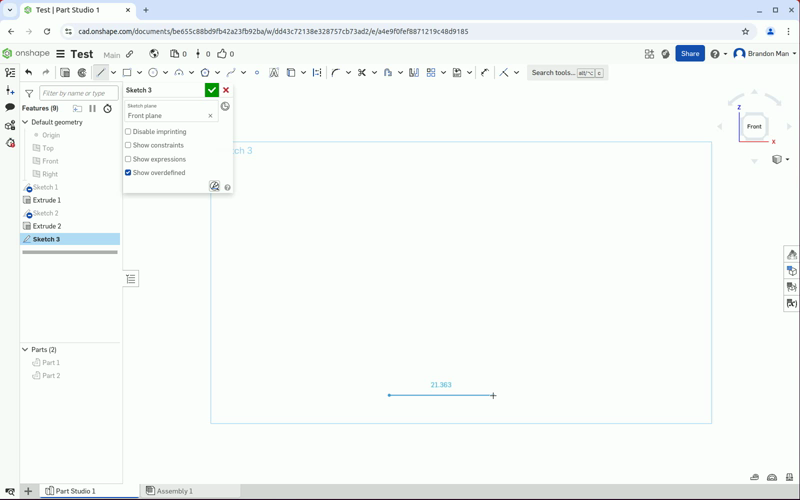
key_up(shift)
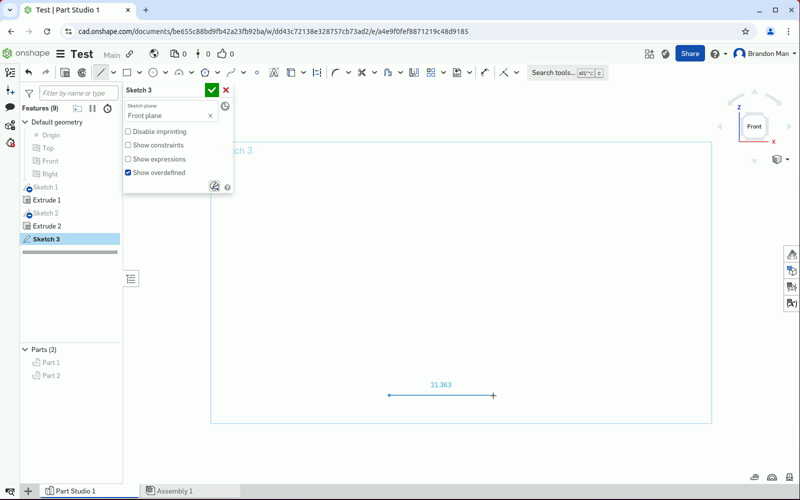
key_down(shift)
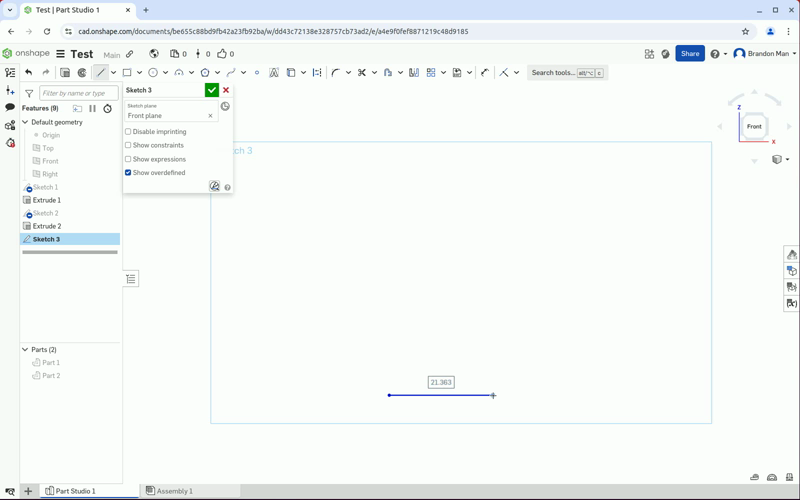
mouse_move(523, 395)
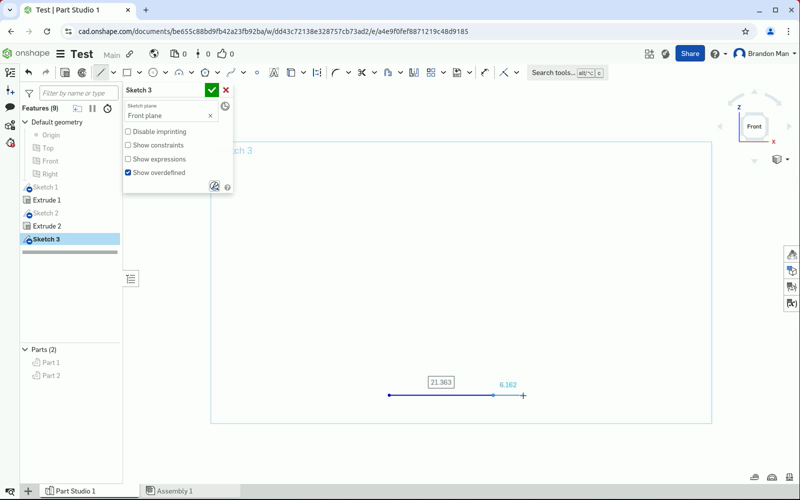
mouse_move(493, 378)
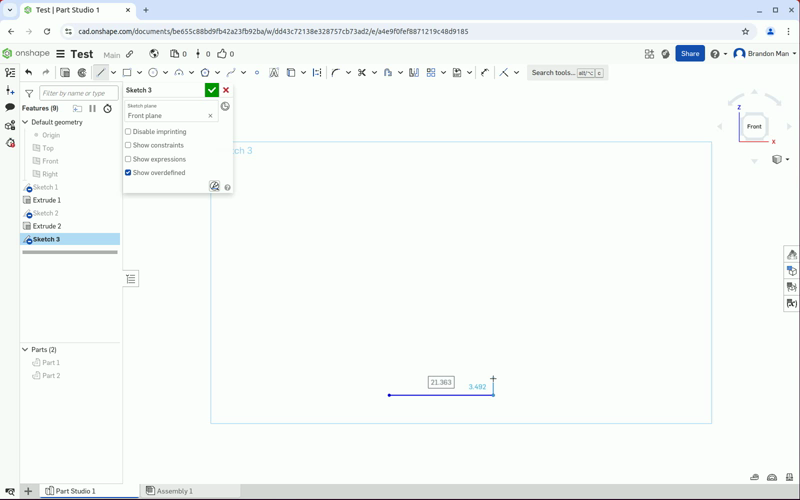
click(493, 378)
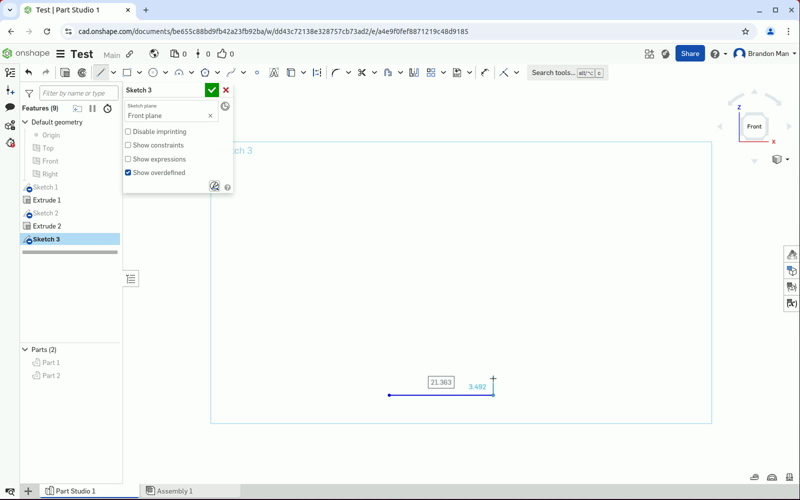
key_up(shift)
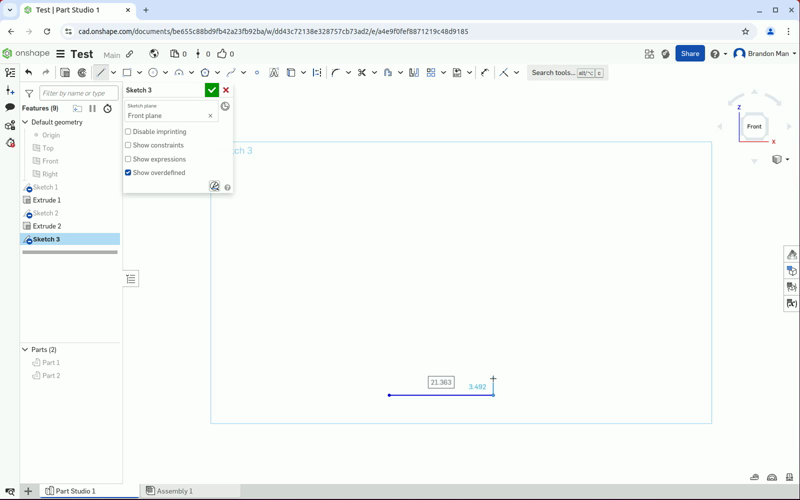
key_down(shift)
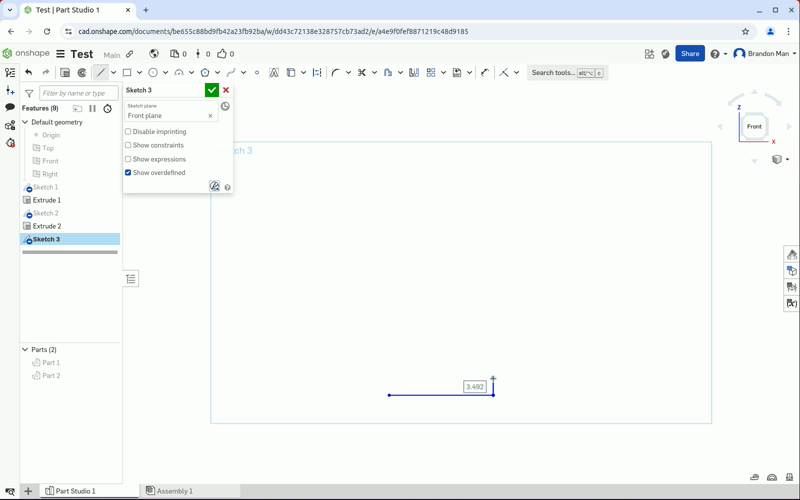
mouse_move(569, 378)
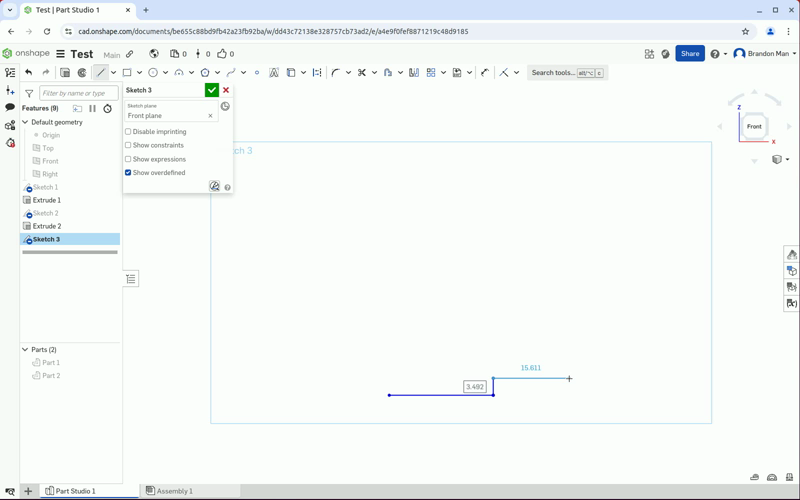
click(569, 378)
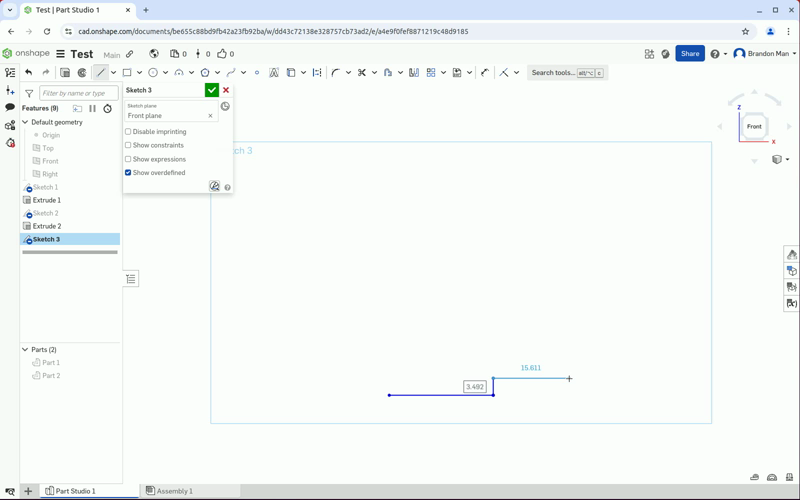
key_up(shift)
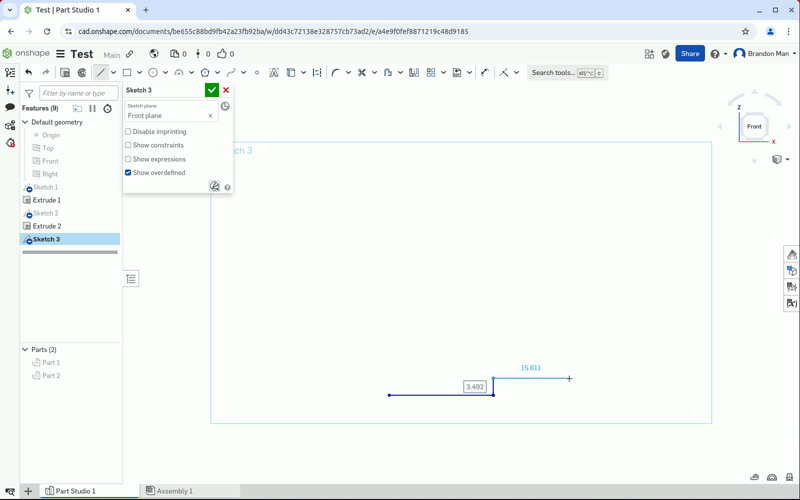
key_down(shift)
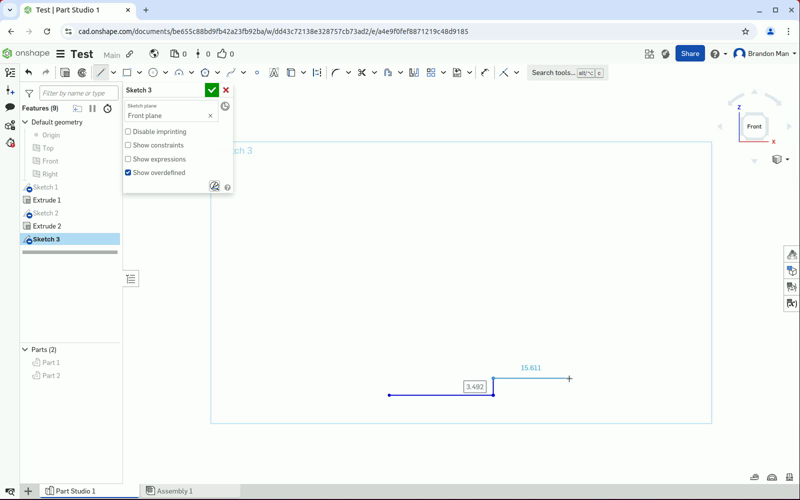
mouse_move(569, 310)
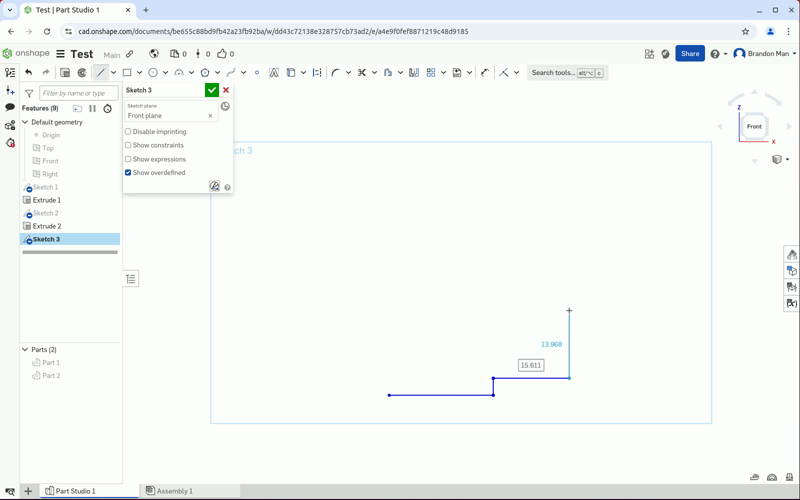
click(569, 310)
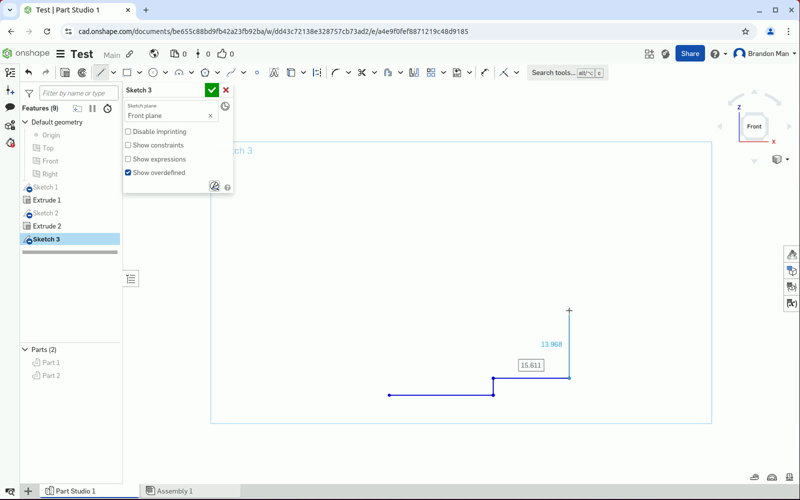
key_up(shift)
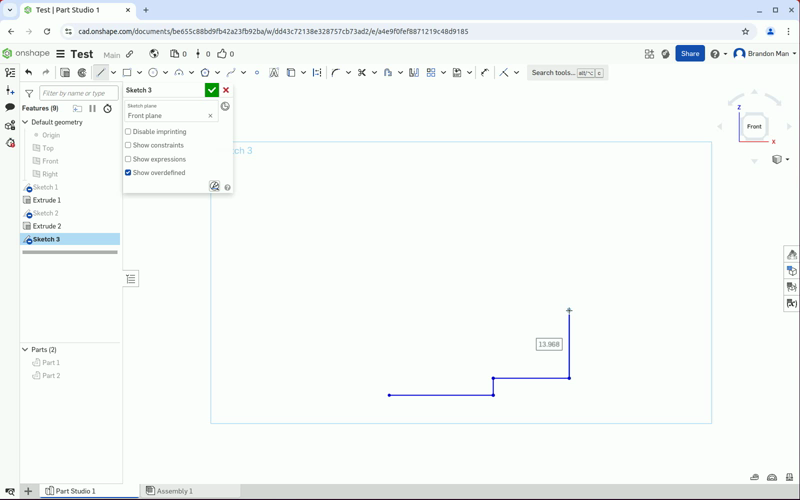
key_down(shift)
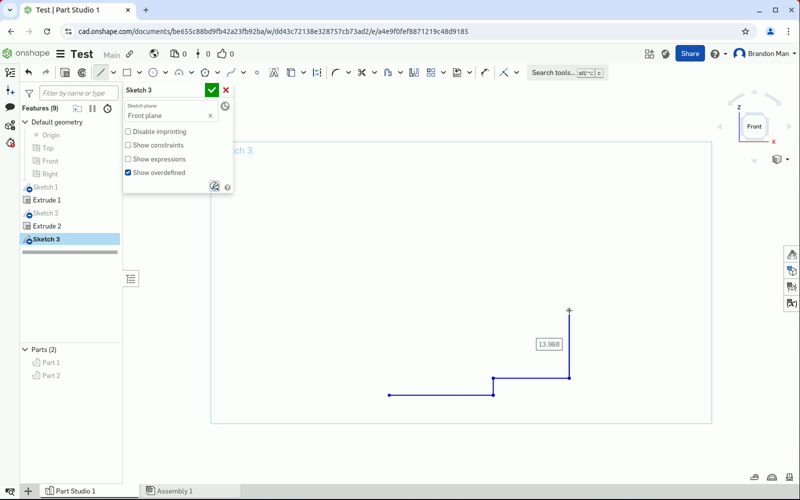
mouse_move(493, 310)
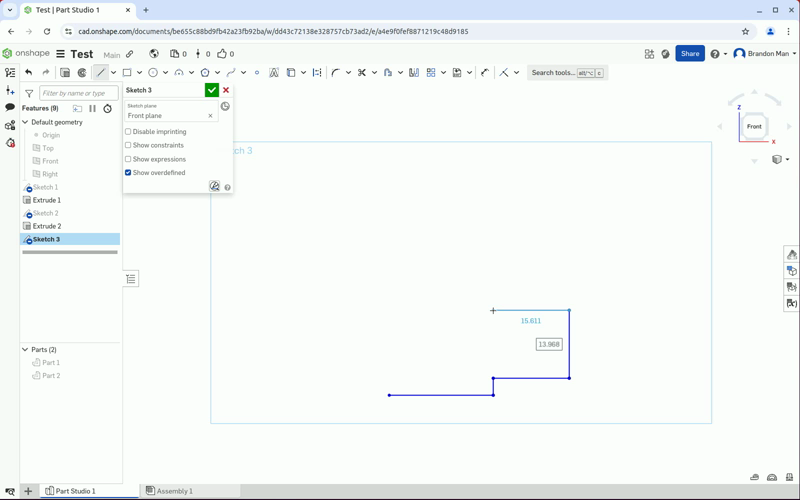
click(493, 310)
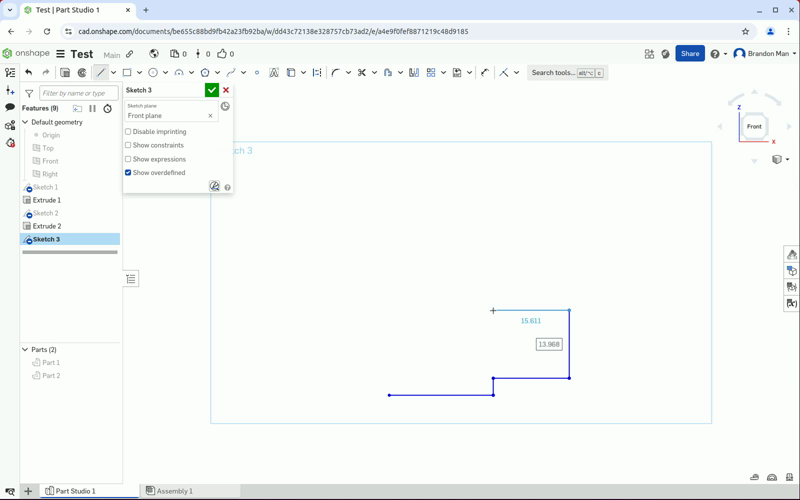
key_up(shift)
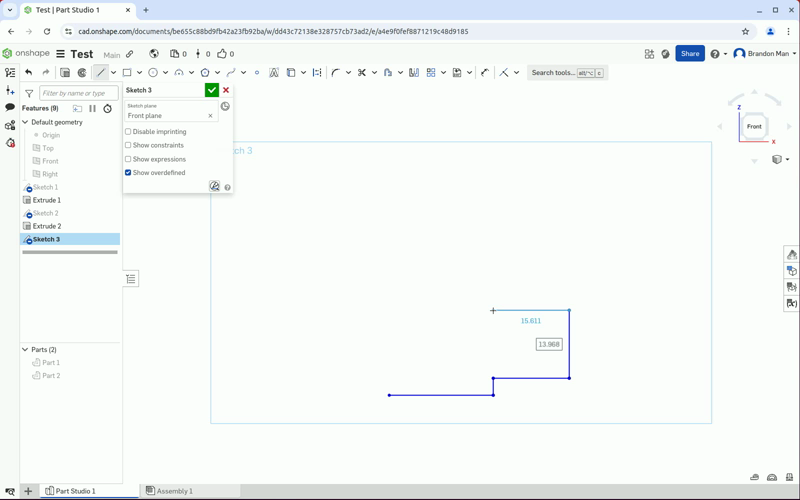
key_down(shift)
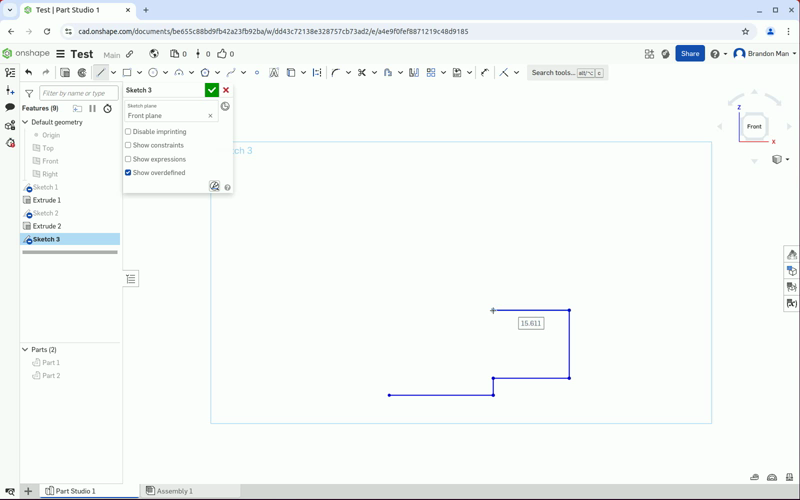
mouse_move(523, 310)
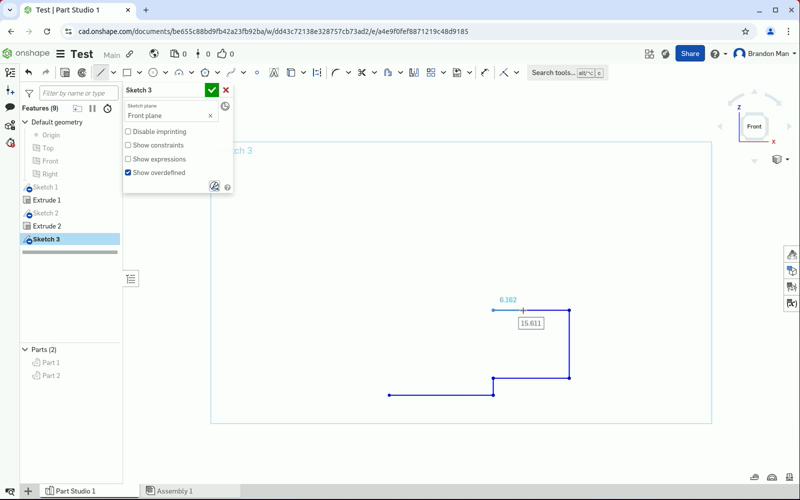
mouse_move(493, 293)
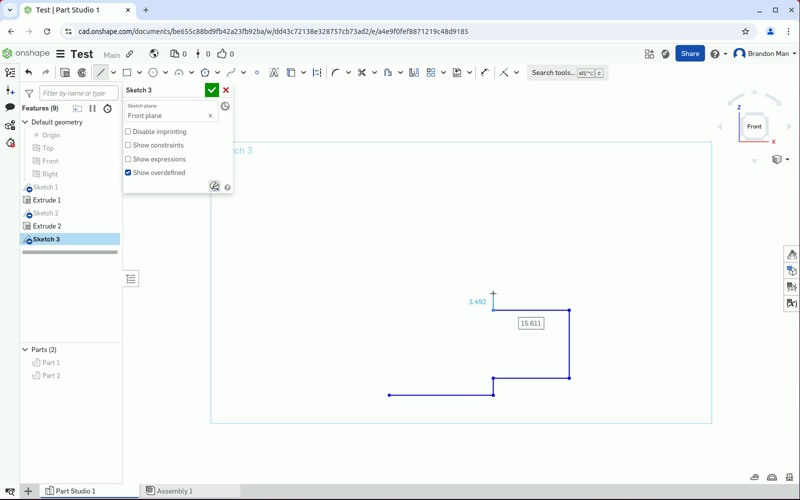
click(493, 293)
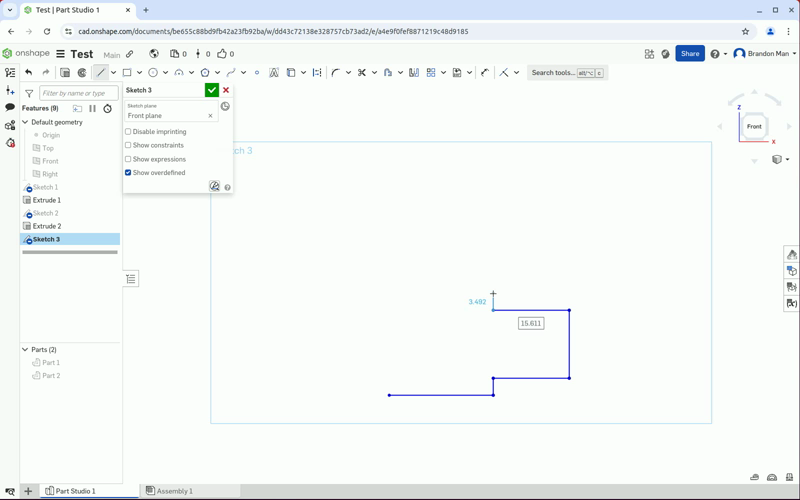
key_up(shift)
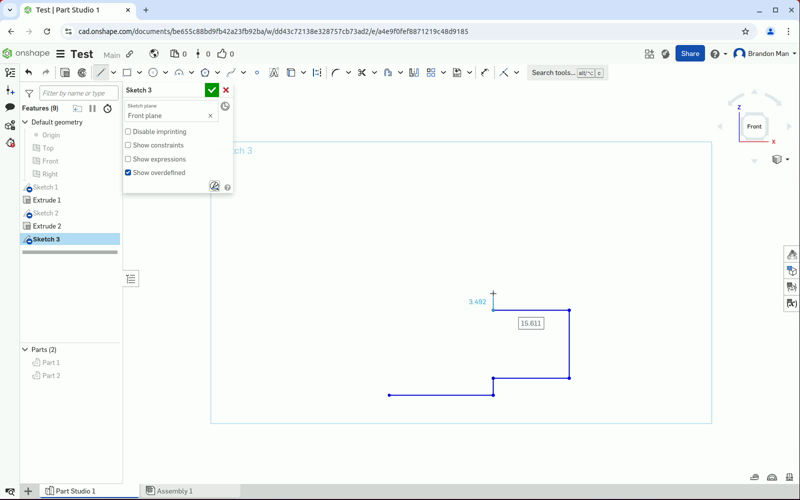
key_down(shift)
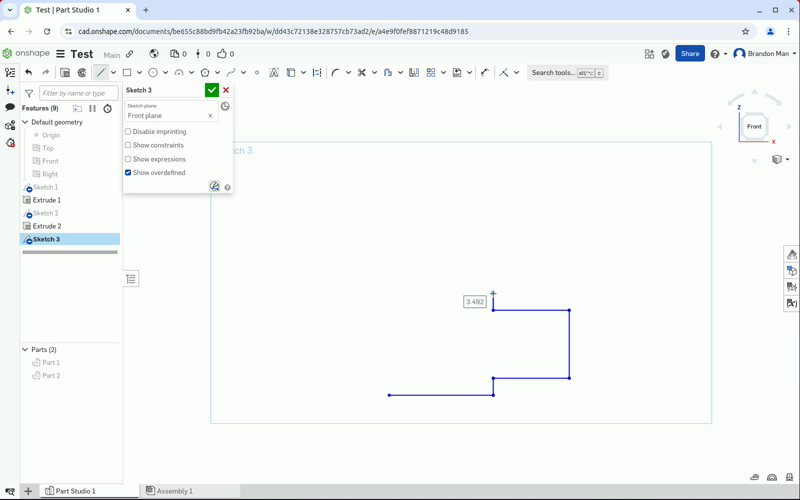
mouse_move(389, 293)
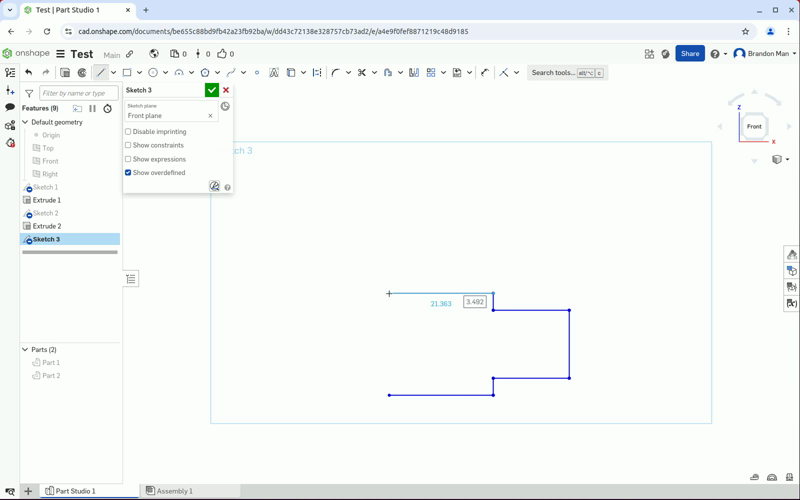
click(389, 293)
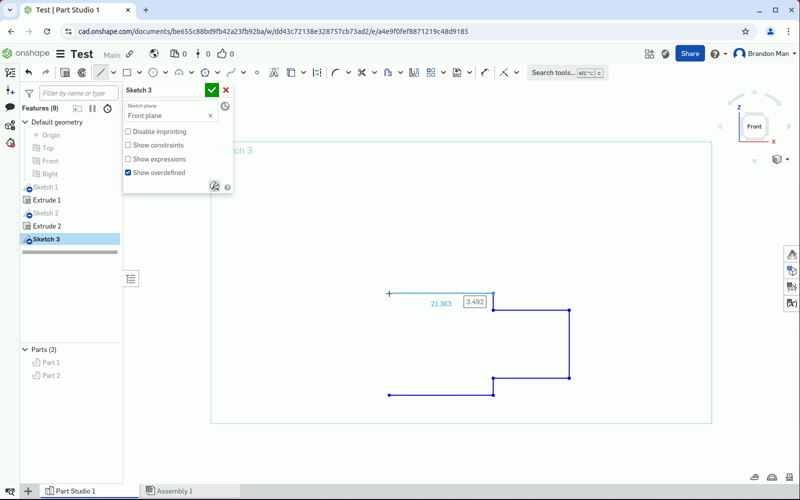
key_up(shift)
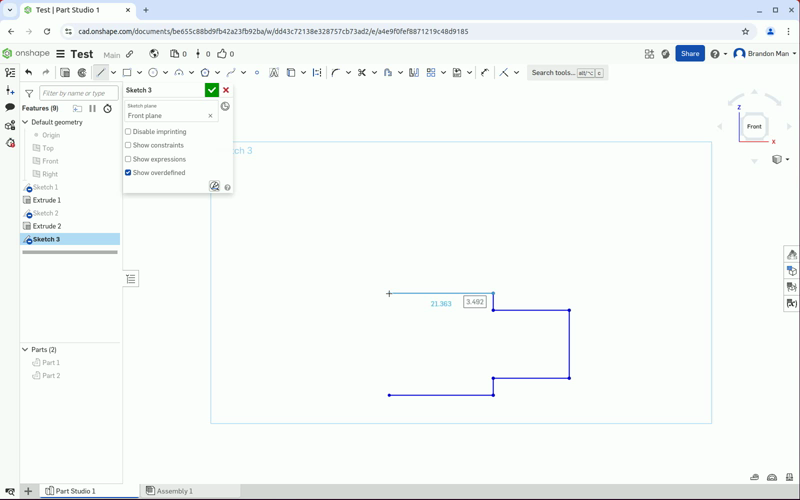
key_down(shift)
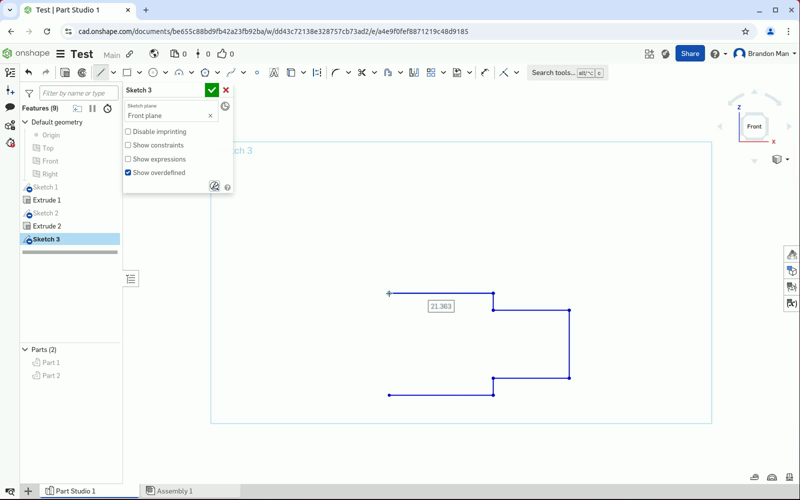
mouse_move(389, 395)
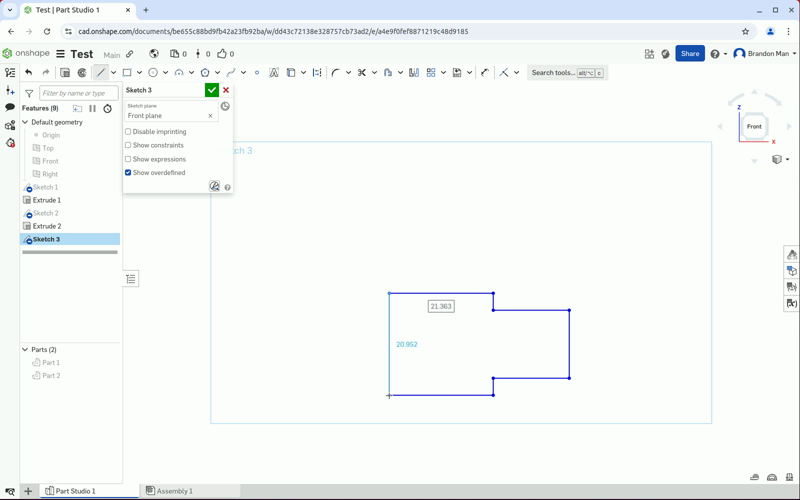
key_up(shift)
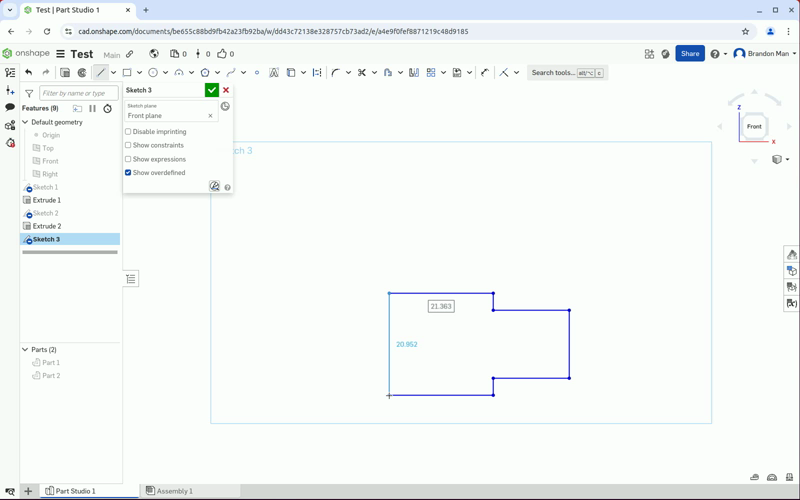
click(389, 395)
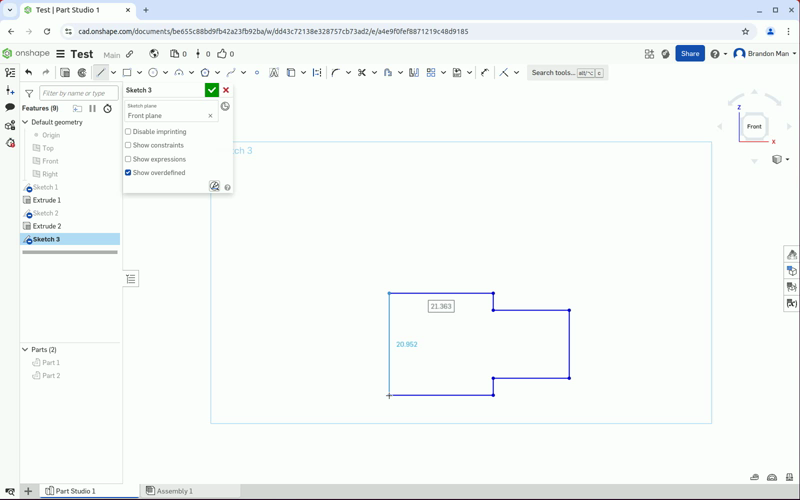
key(esc)
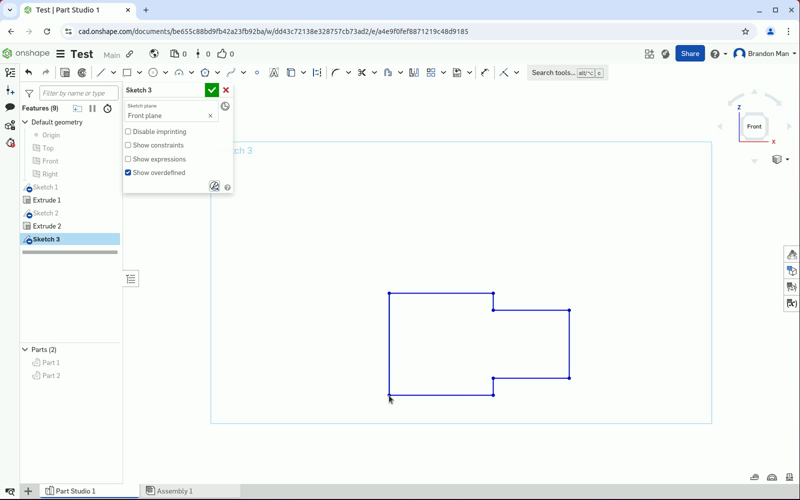
mouse_move(479, 304)
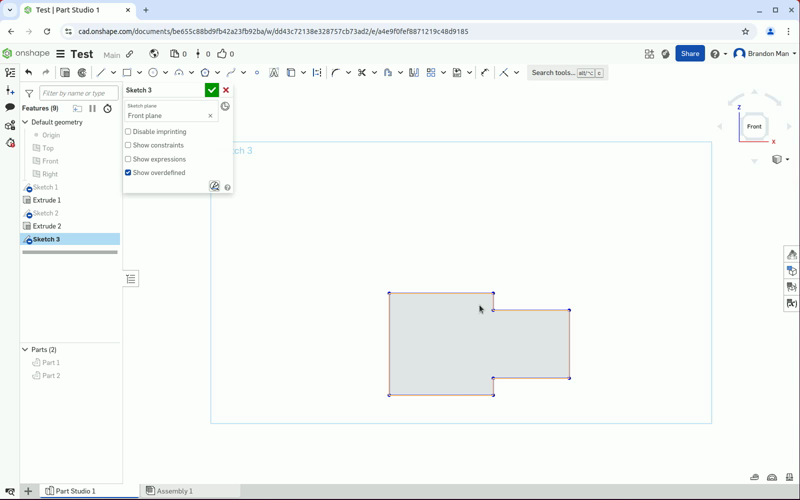
click(479, 304)
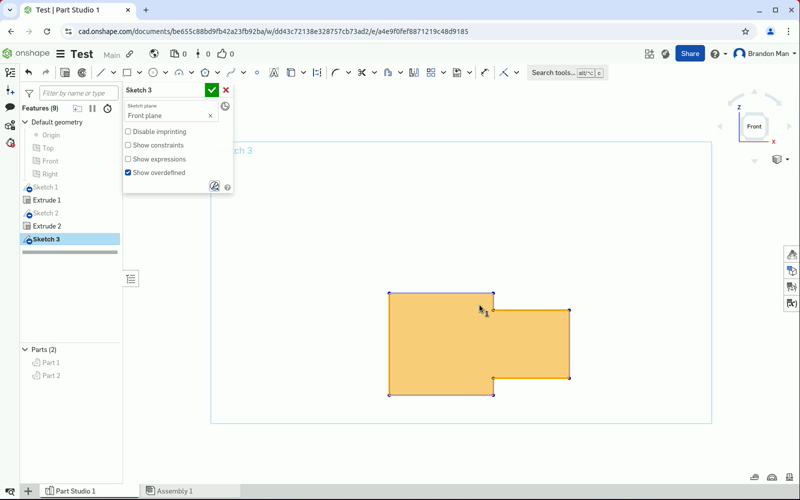
mouse_move(73, 352)
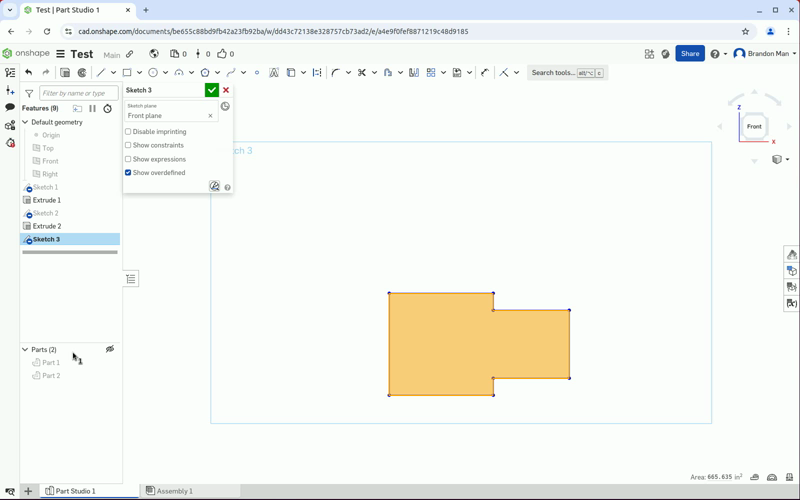
key(shift+y)
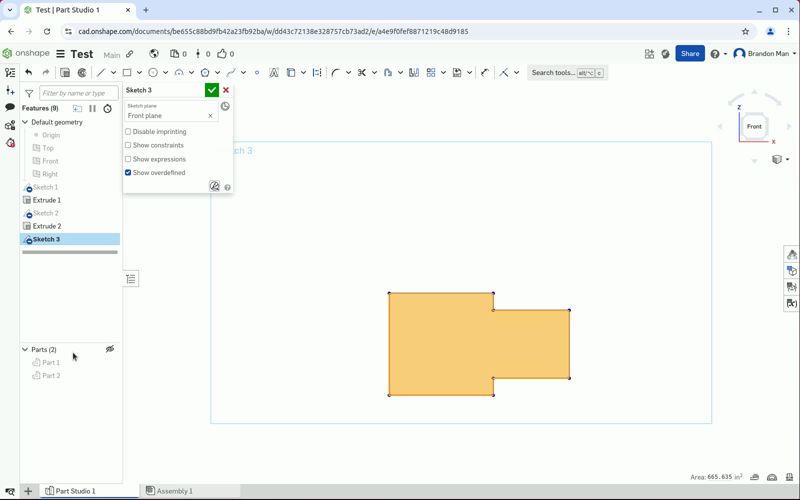
key(shift+e)
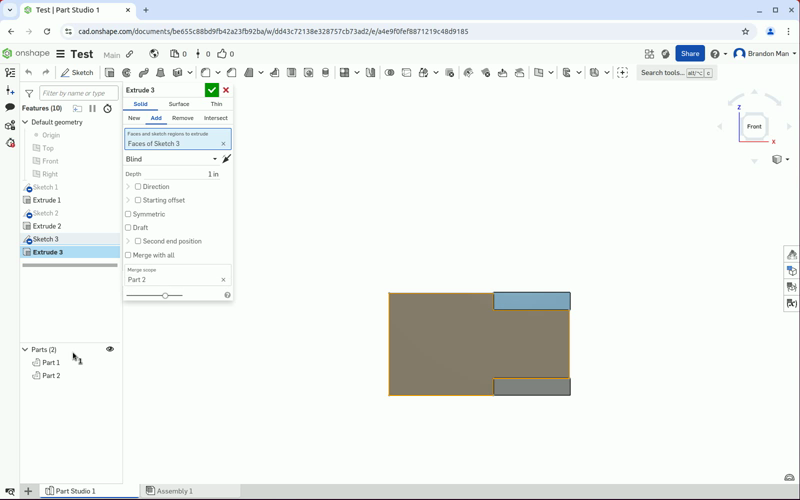
mouse_move(143, 106)
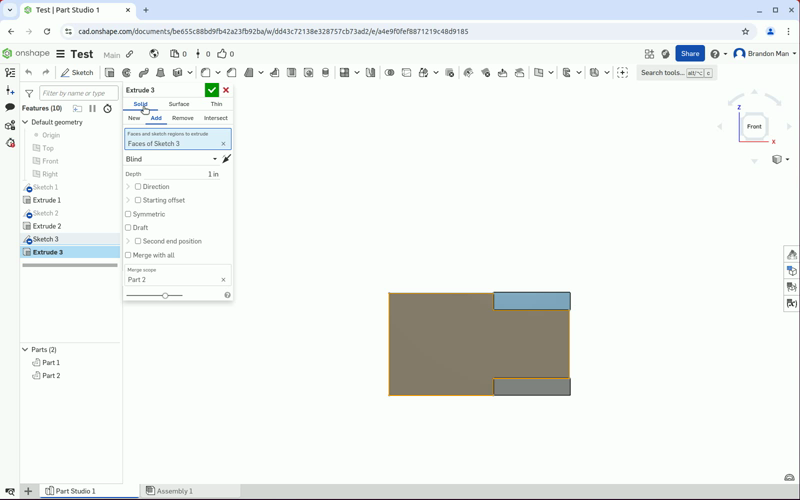
click(143, 106)
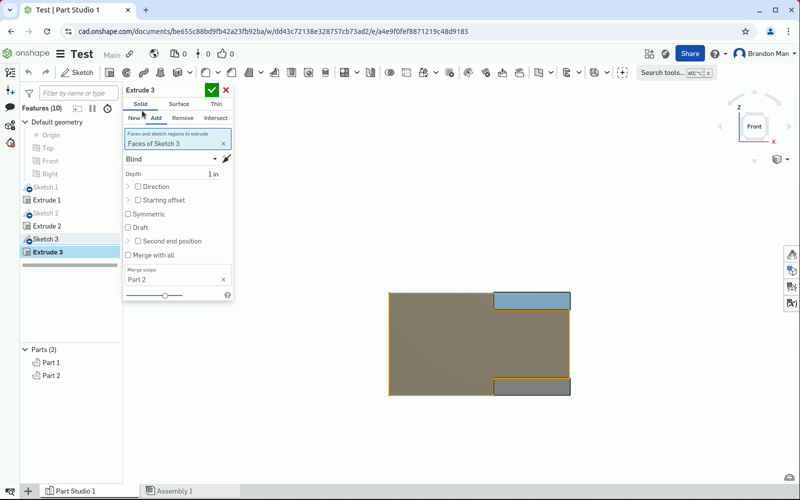
mouse_move(137, 120)
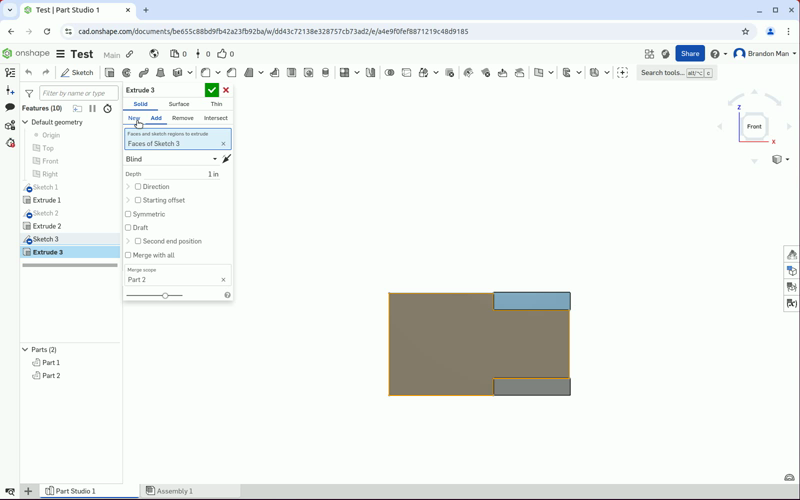
click(137, 120)
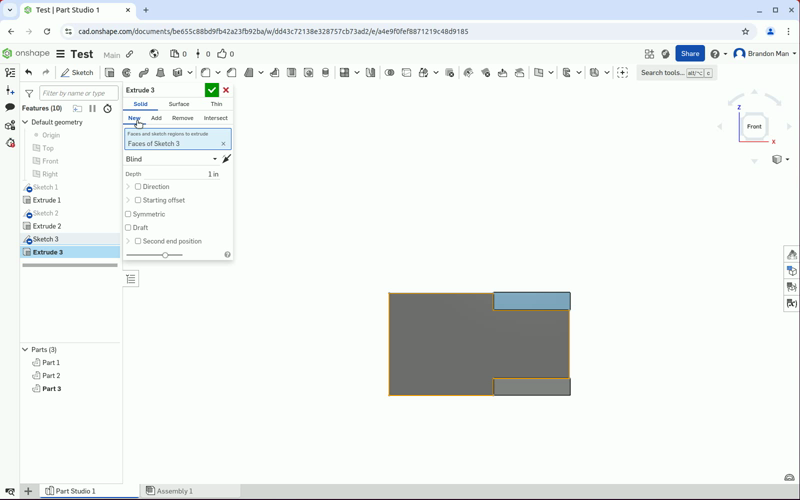
key(tab, 4)
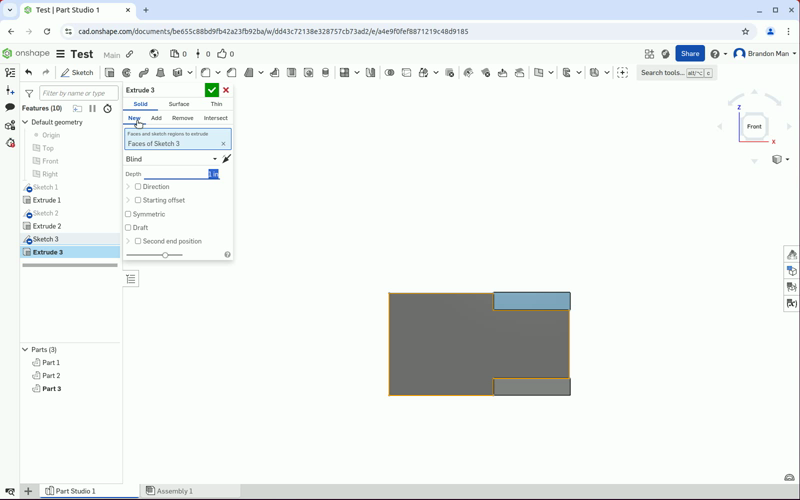
text(8.184)
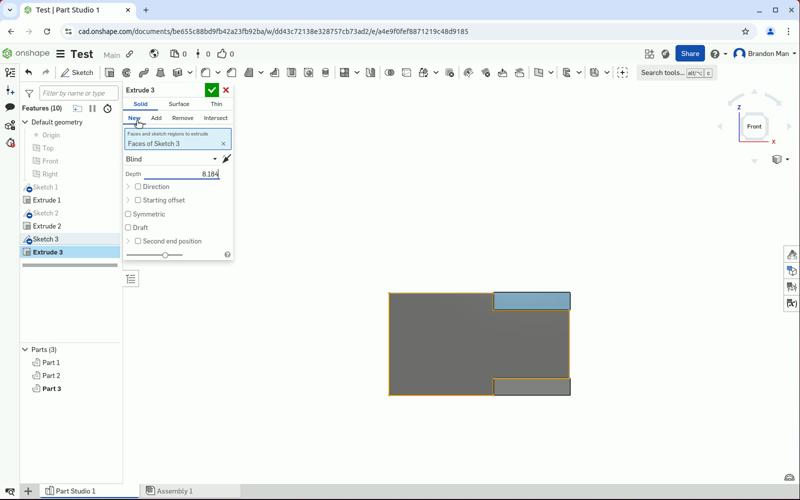
key(enter)
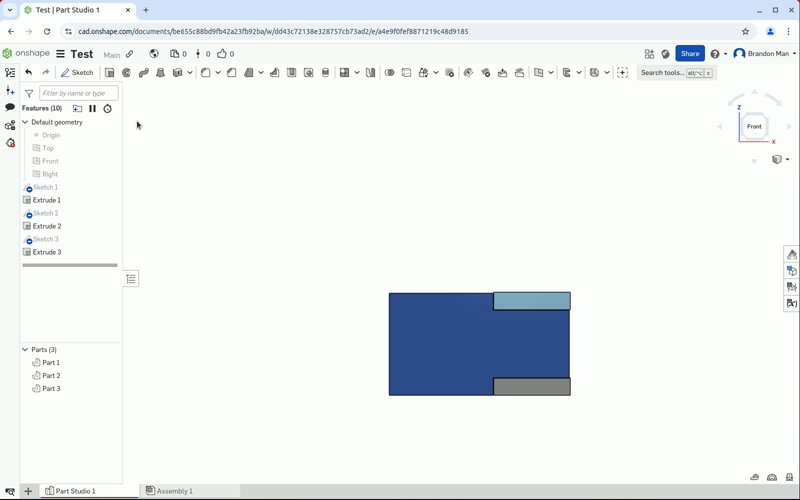
key(shift+h)
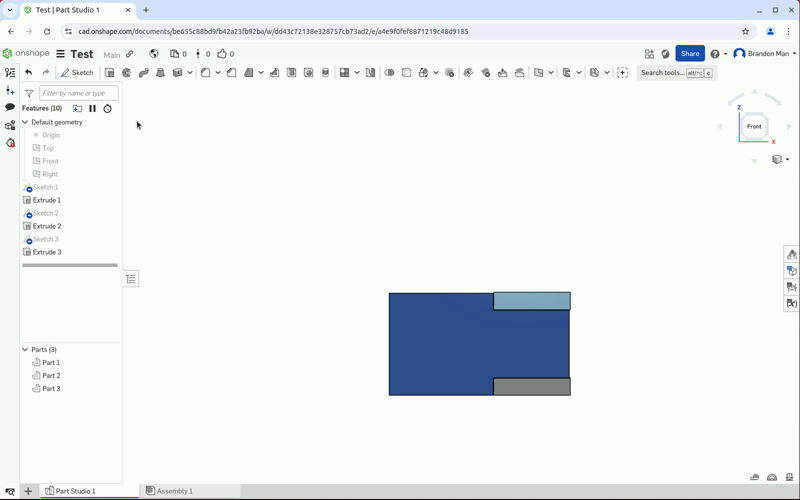
key(shift+h)
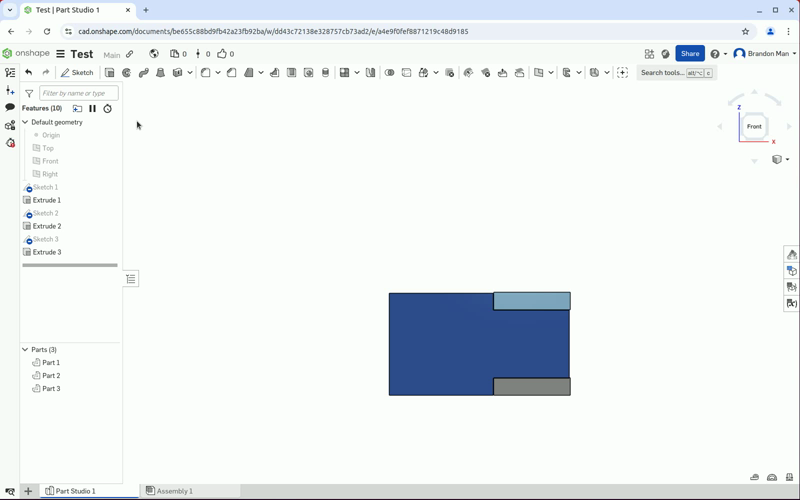
mouse_move(73, 189)
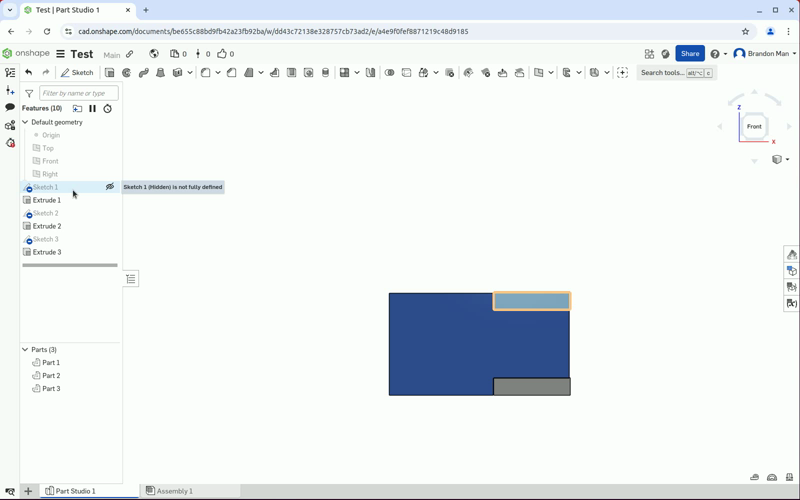
click(73, 189)
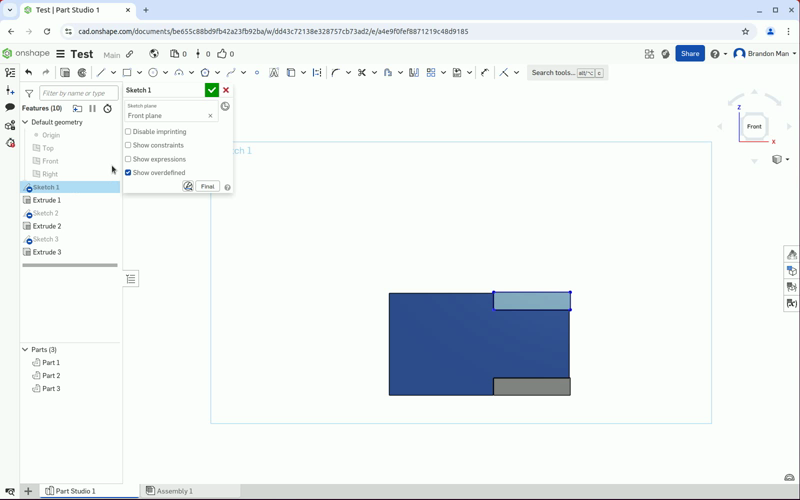
mouse_move(229, 92)
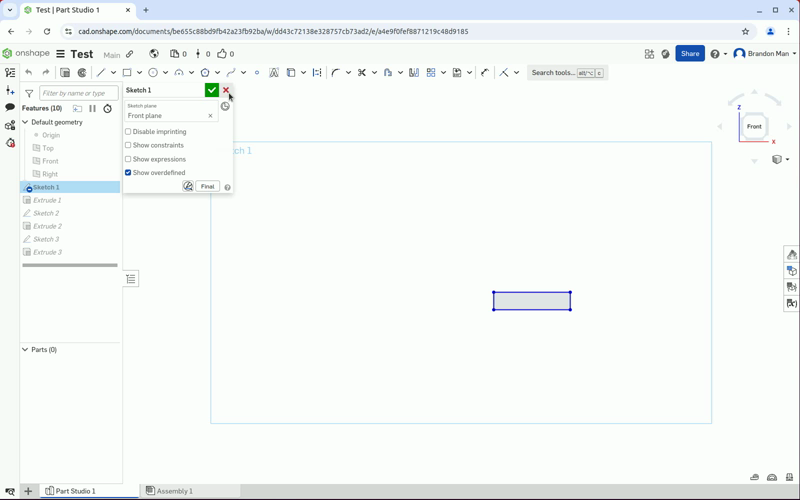
click(229, 92)
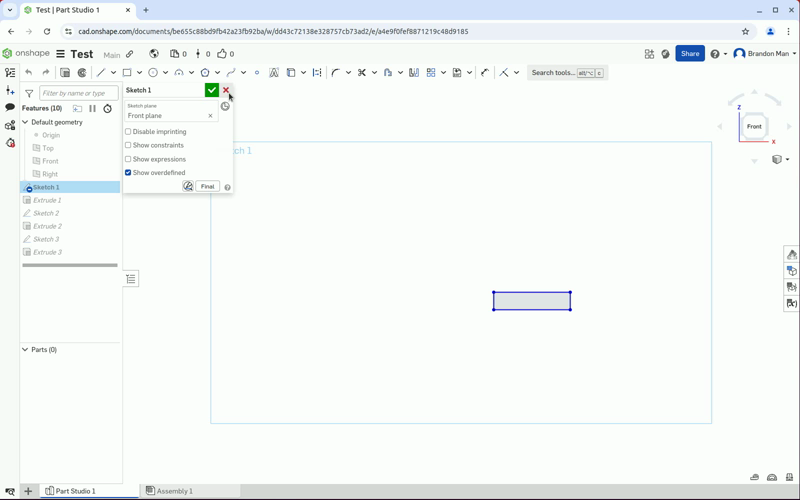
key(shift+s)
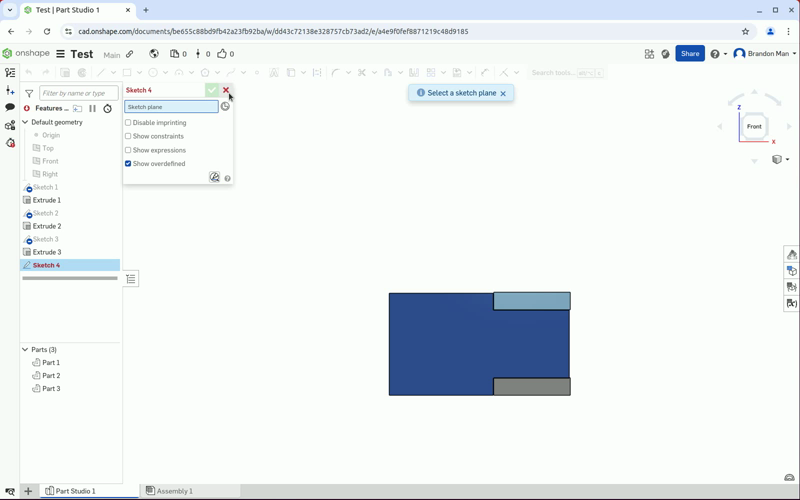
mouse_move(73, 163)
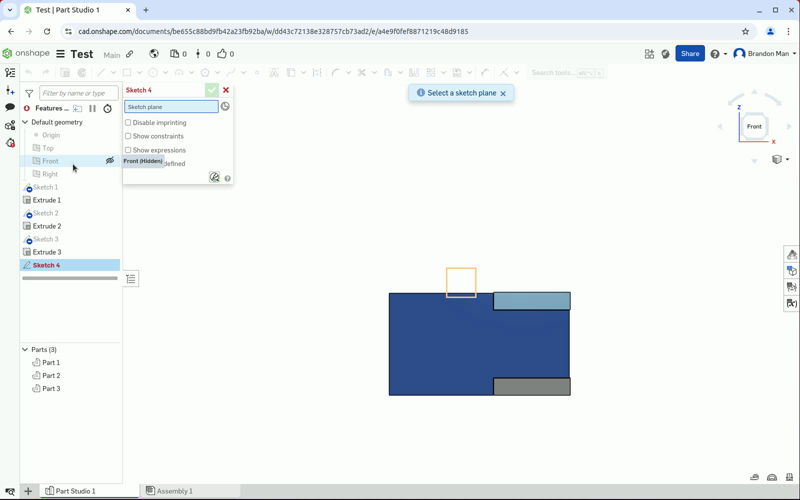
click(73, 163)
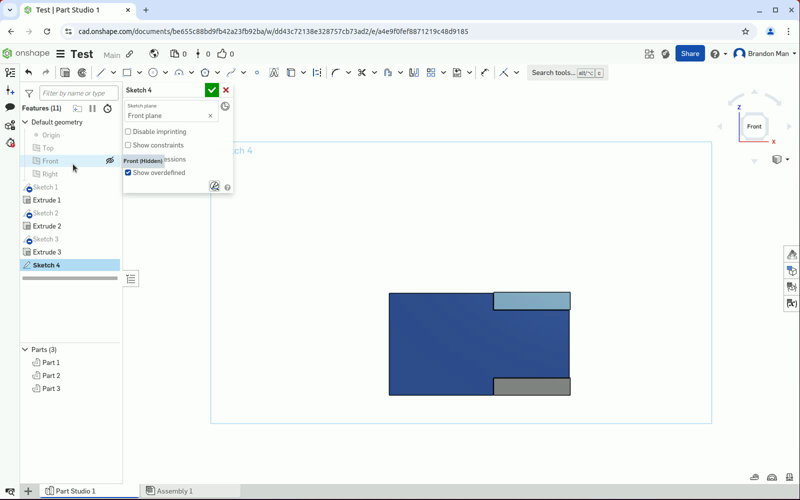
mouse_move(73, 352)
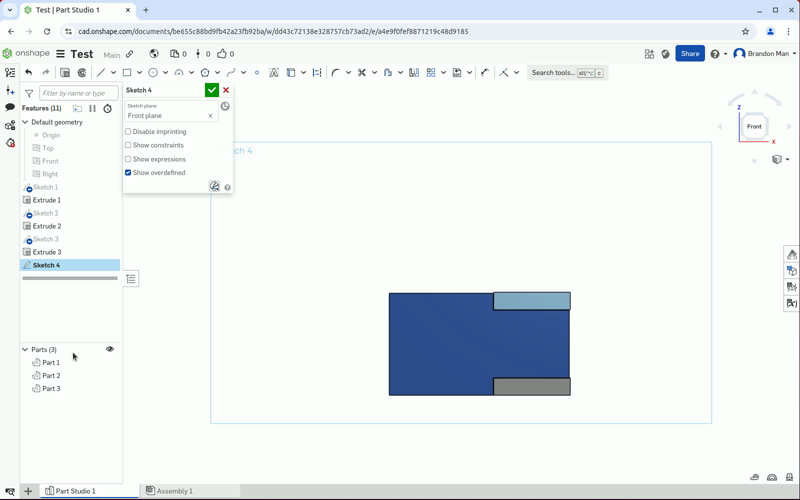
key(y)
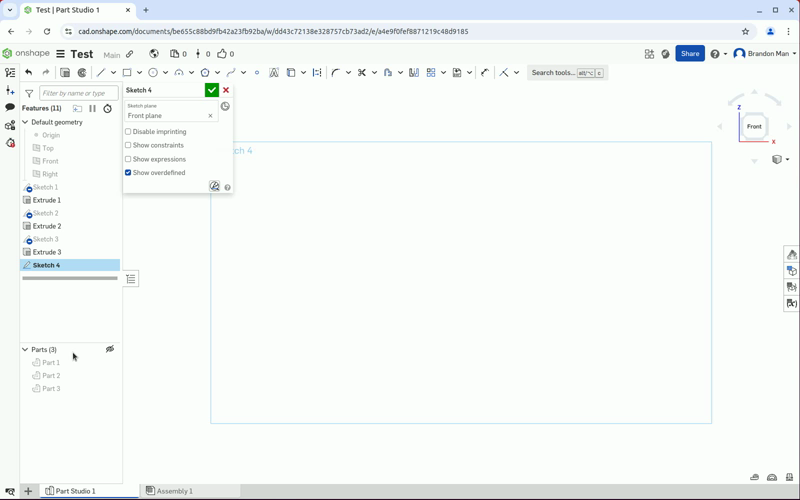
key(l)
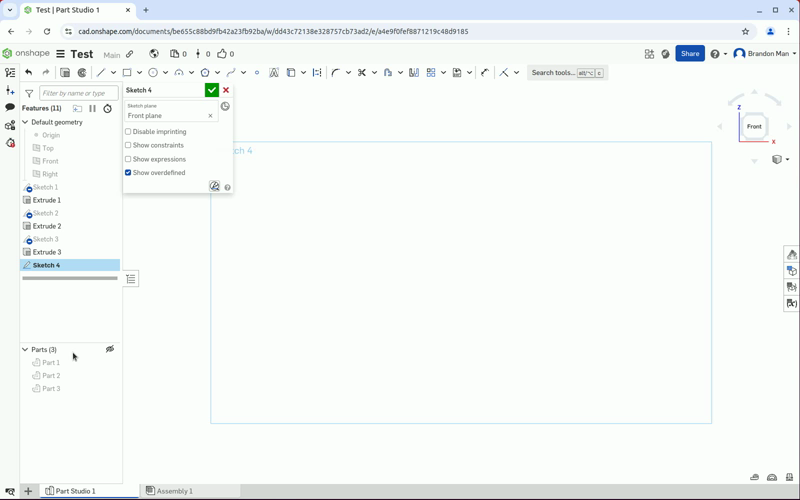
key_down(shift)
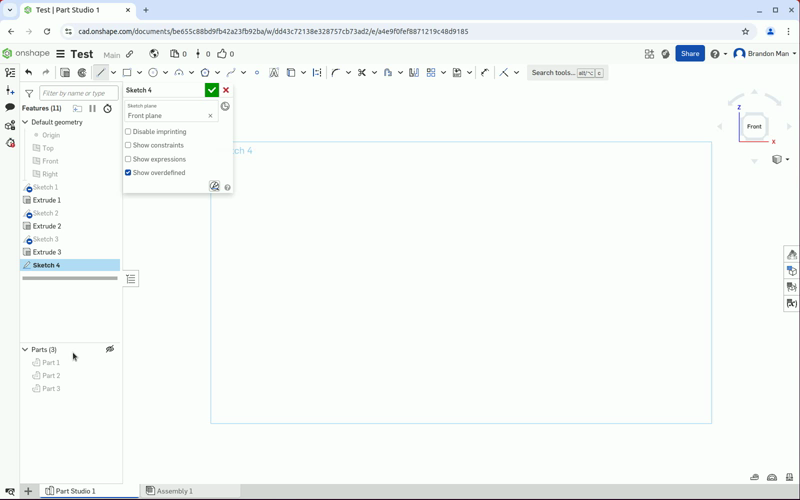
mouse_move(493, 395)
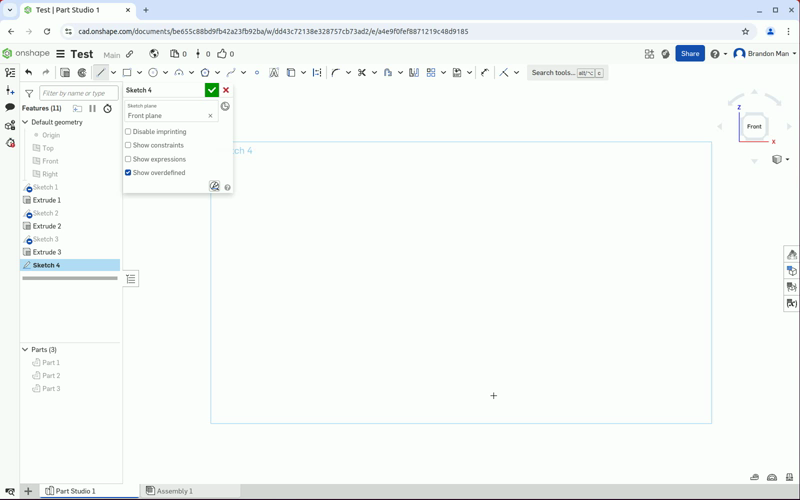
click(493, 395)
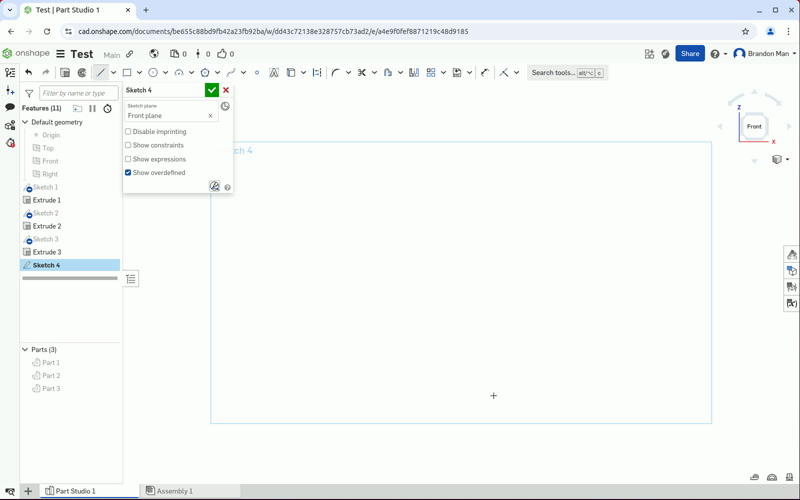
key_up(shift)
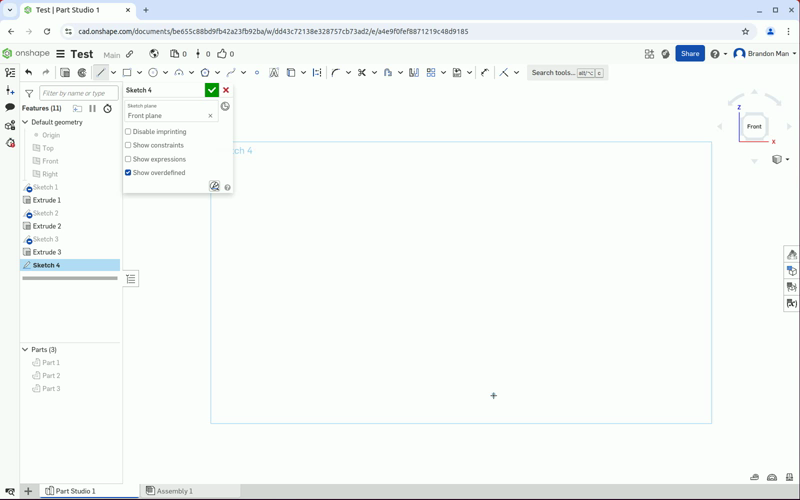
key_down(shift)
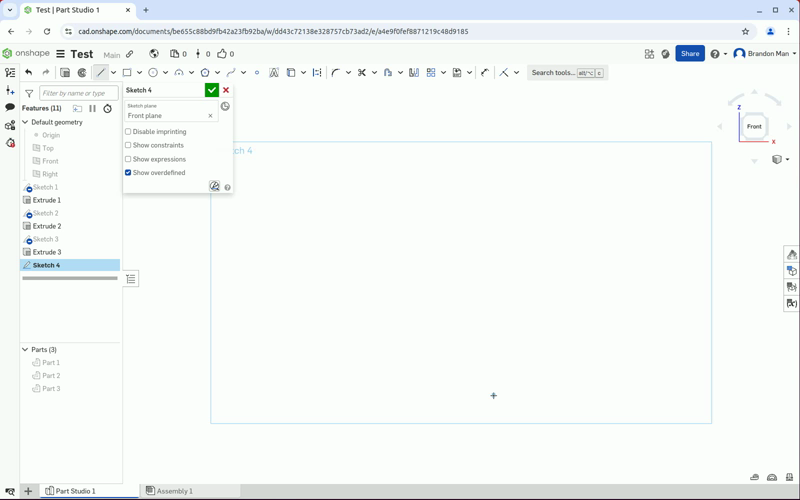
mouse_move(570, 395)
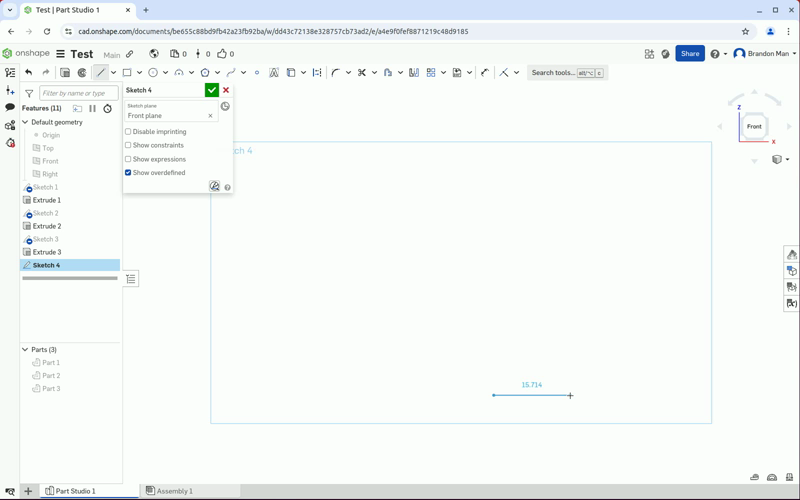
click(570, 395)
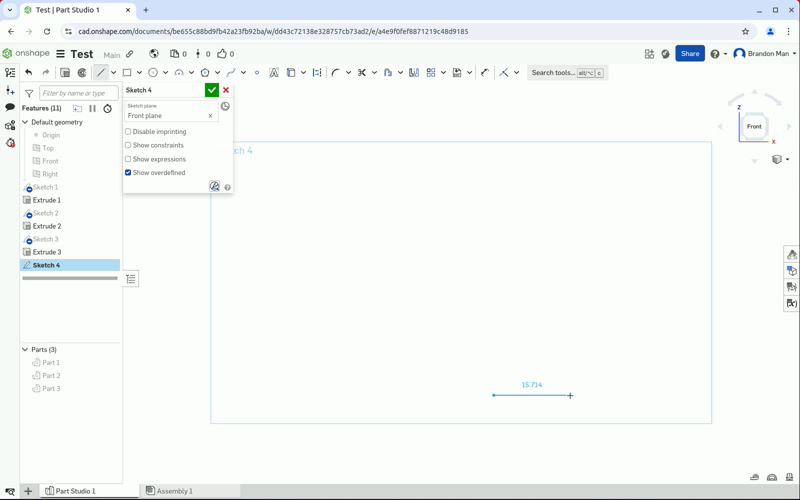
key_up(shift)
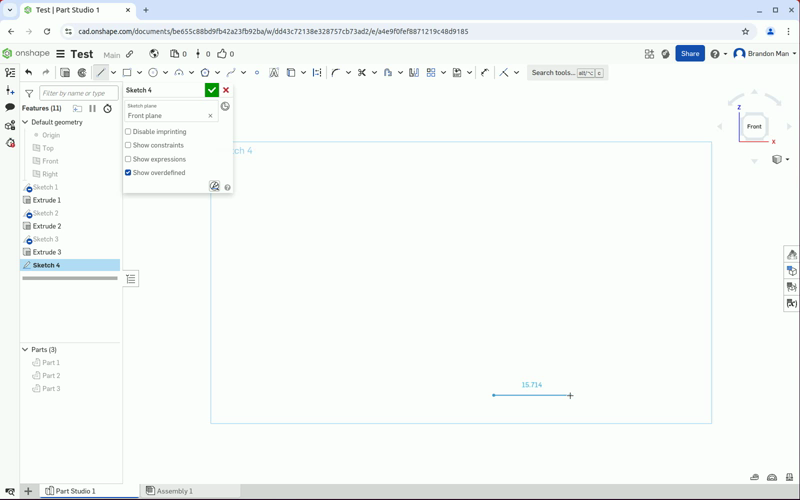
key_down(shift)
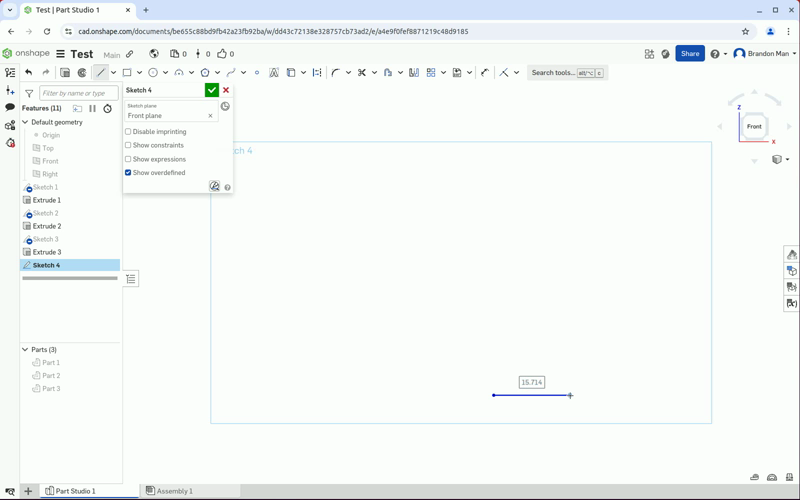
mouse_move(589, 395)
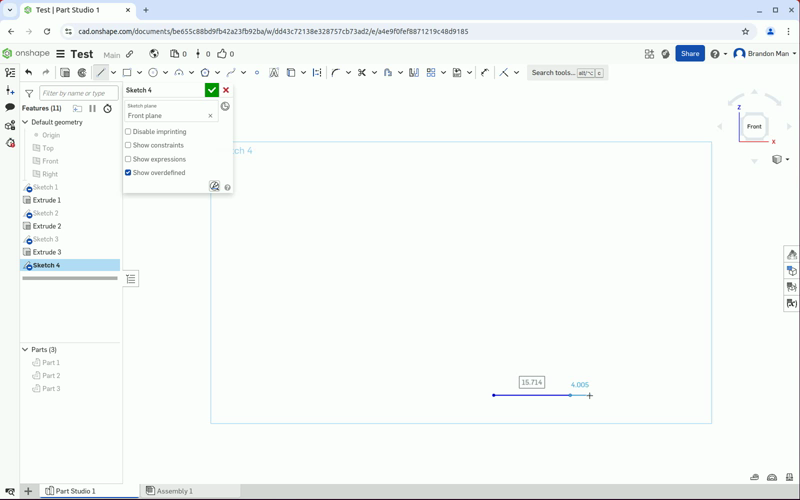
mouse_move(570, 377)
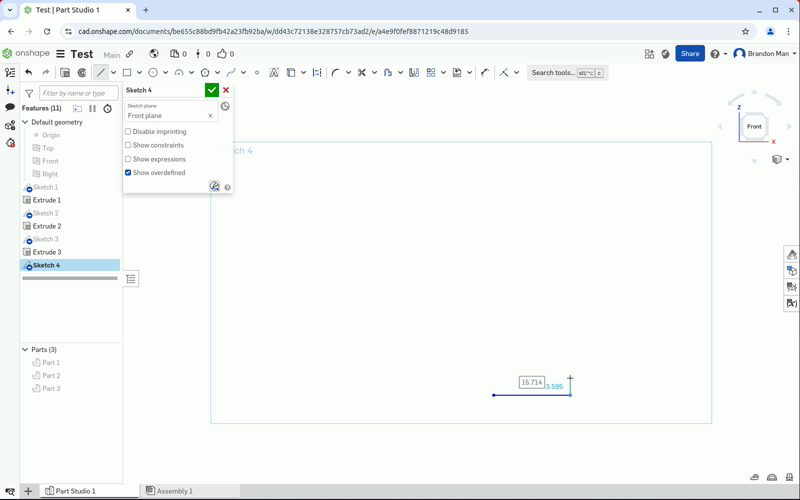
click(570, 377)
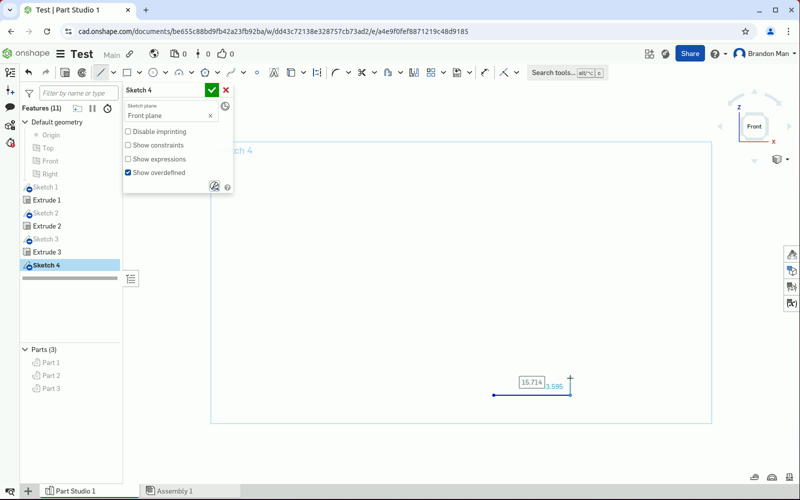
key_up(shift)
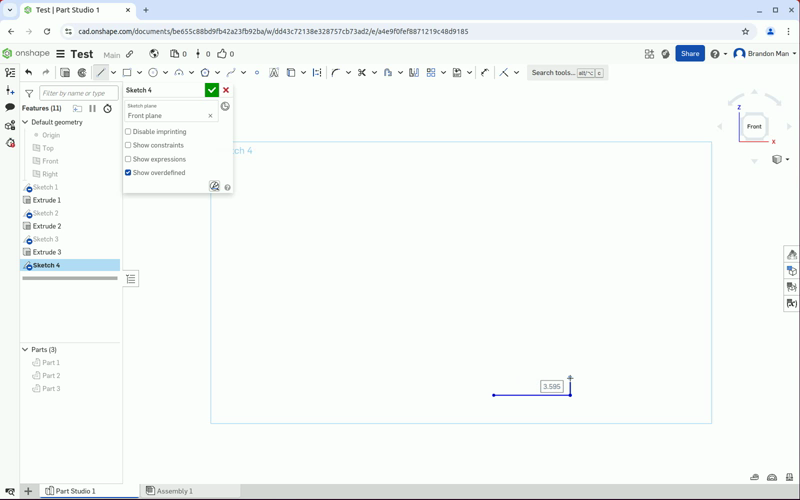
key_down(shift)
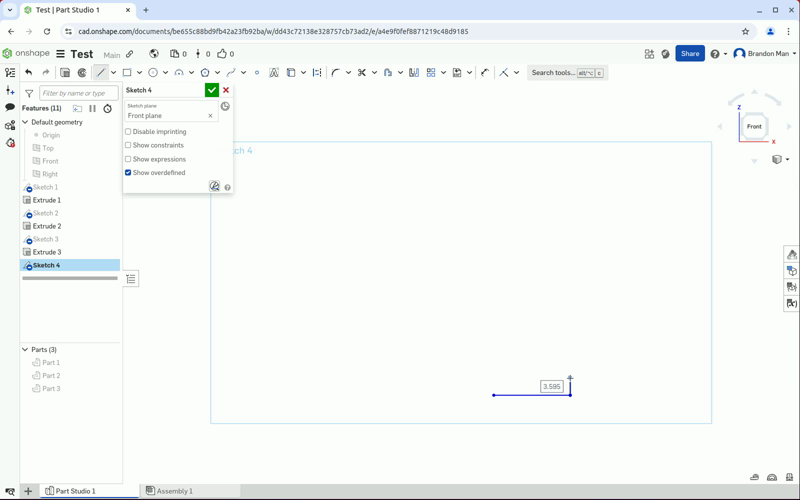
mouse_move(493, 377)
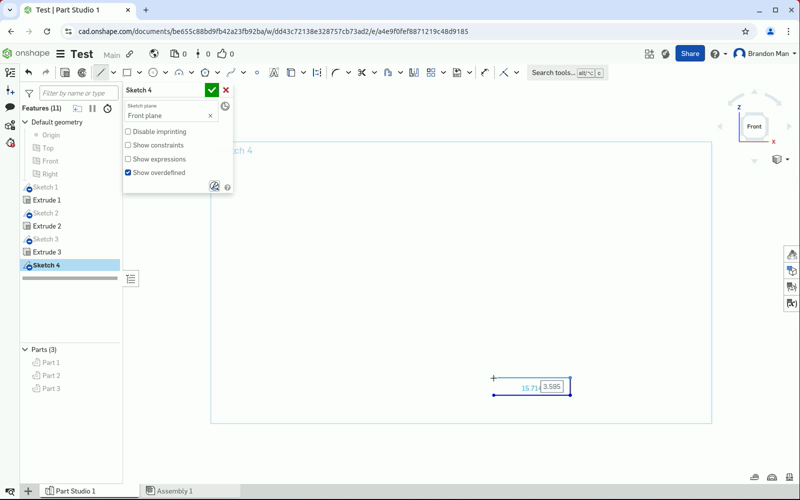
click(493, 377)
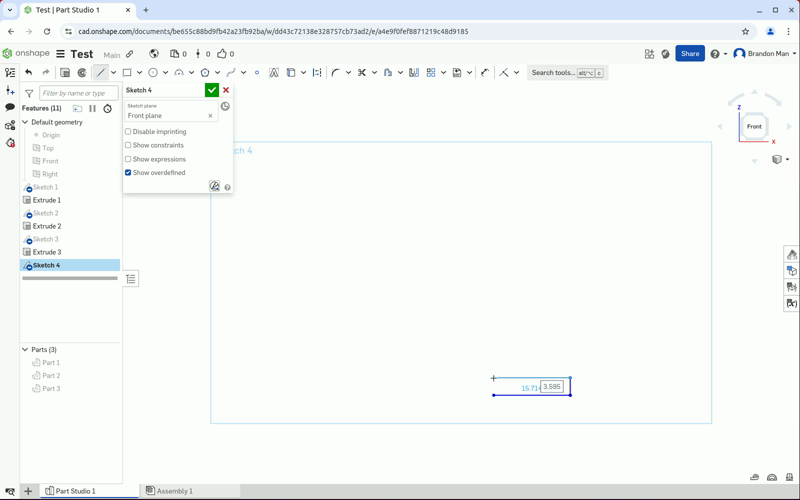
key_up(shift)
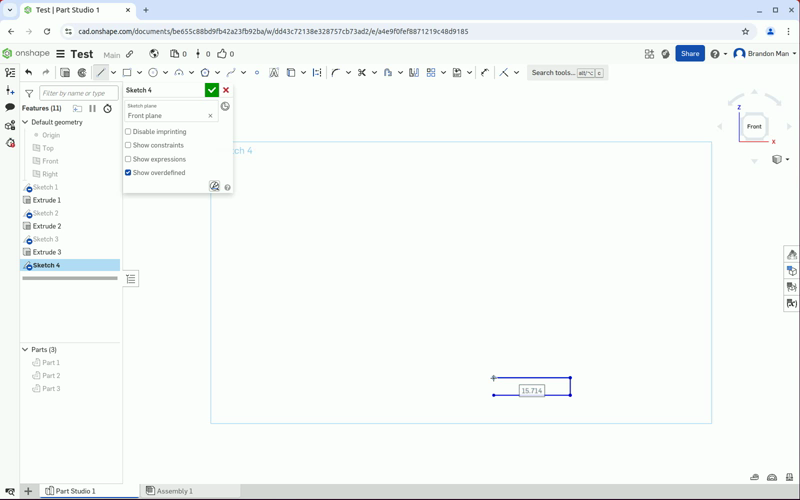
mouse_move(523, 377)
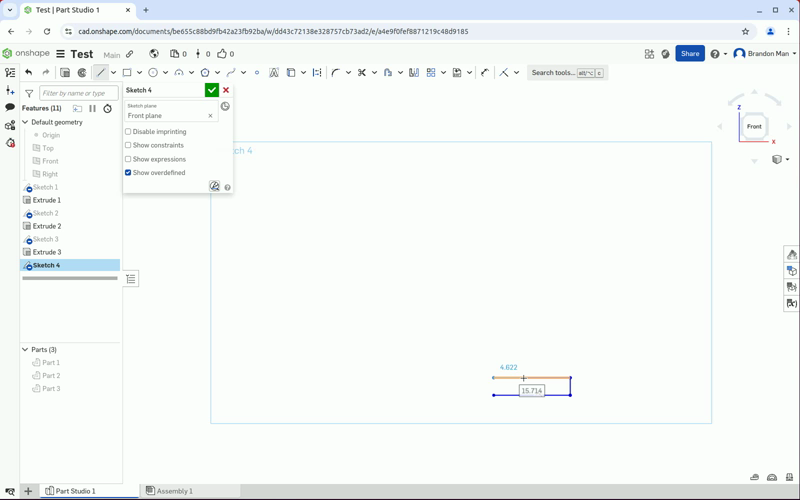
key_down(shift)
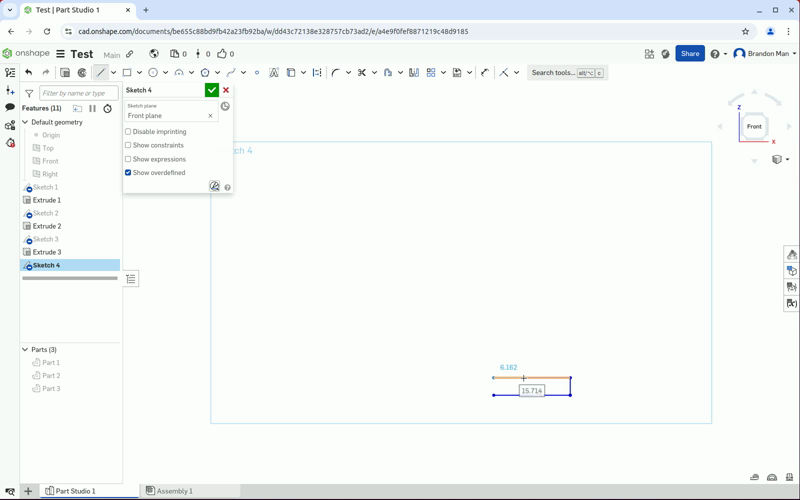
mouse_move(493, 395)
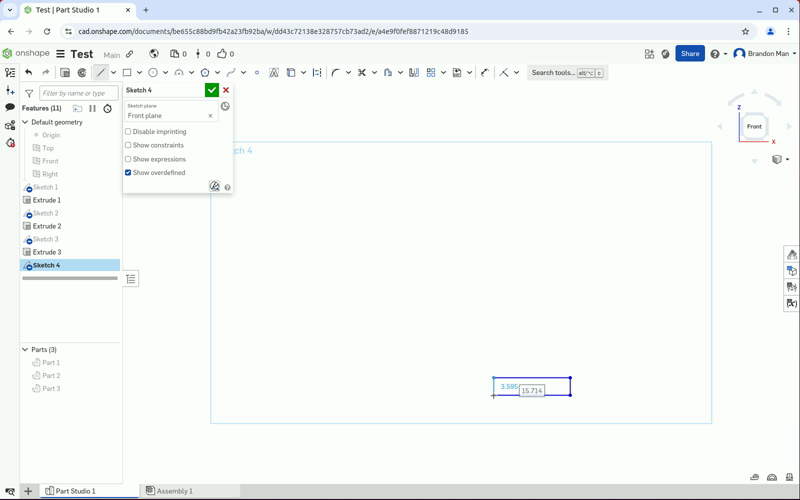
key_up(shift)
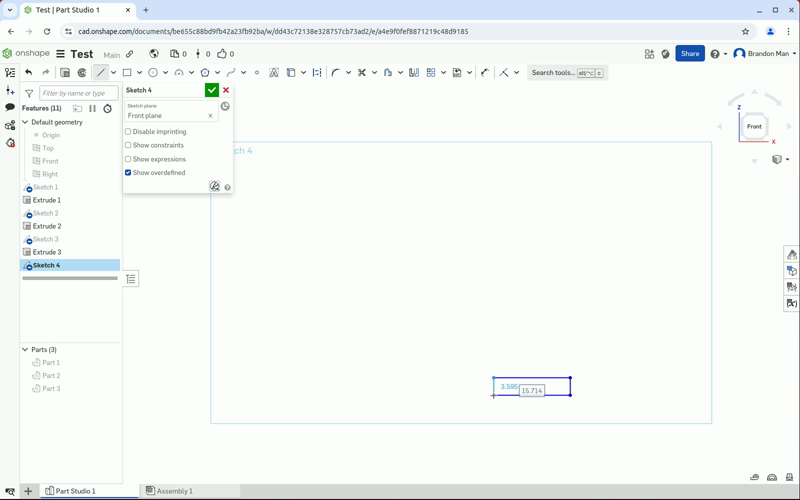
click(493, 395)
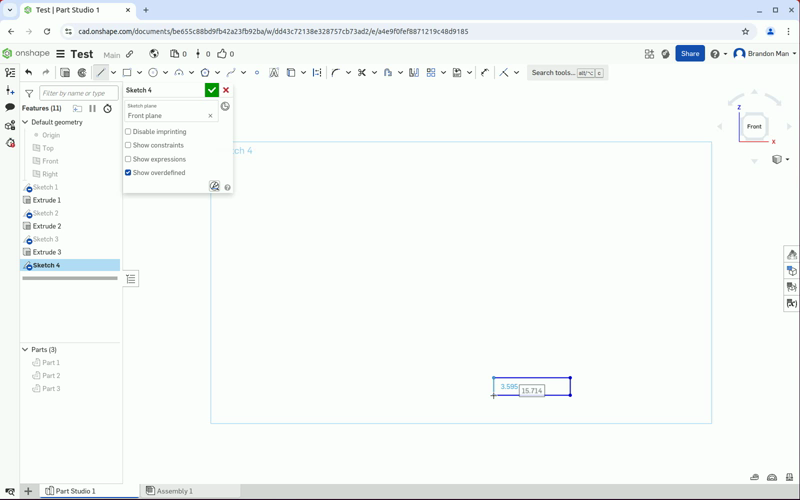
key(esc)
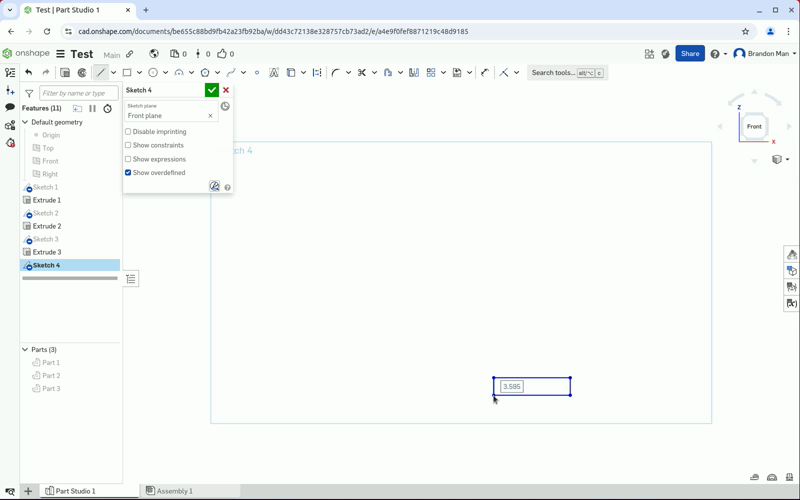
mouse_move(507, 393)
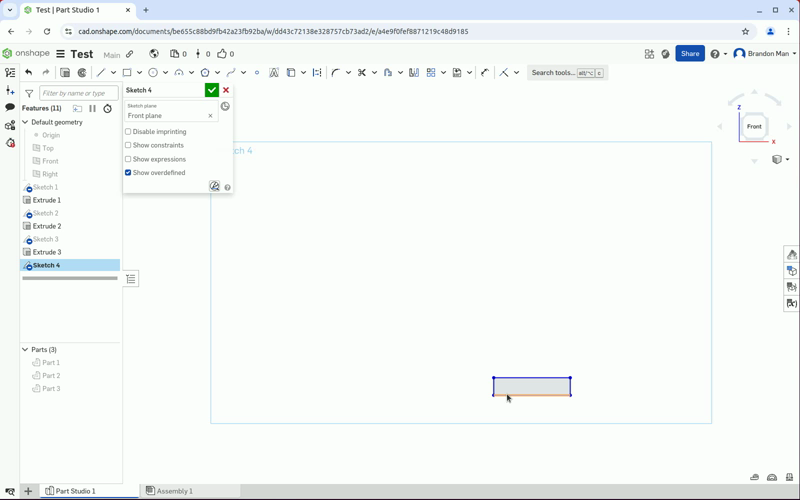
scroll(6)
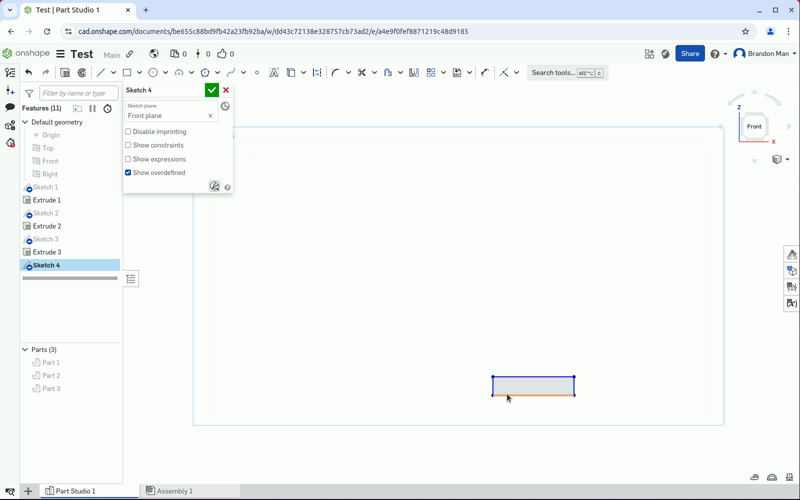
scroll(6)
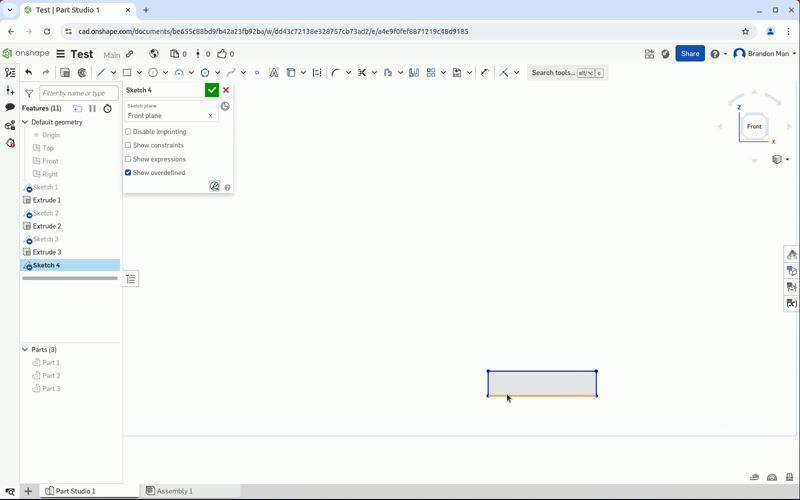
scroll(6)
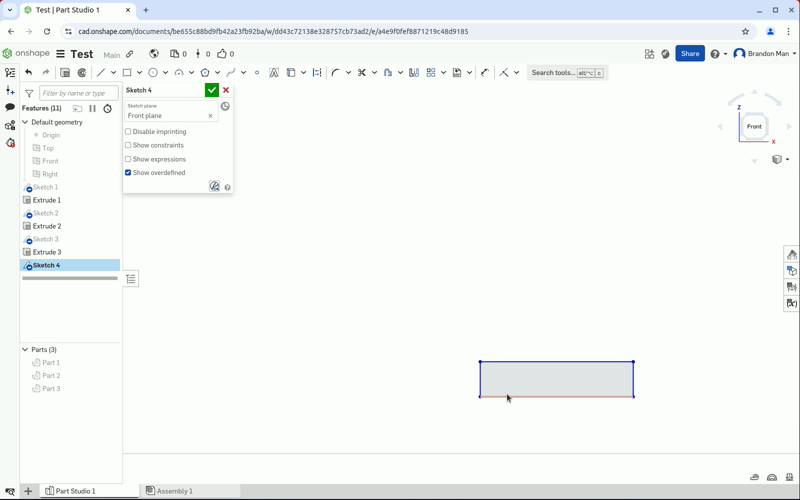
scroll(6)
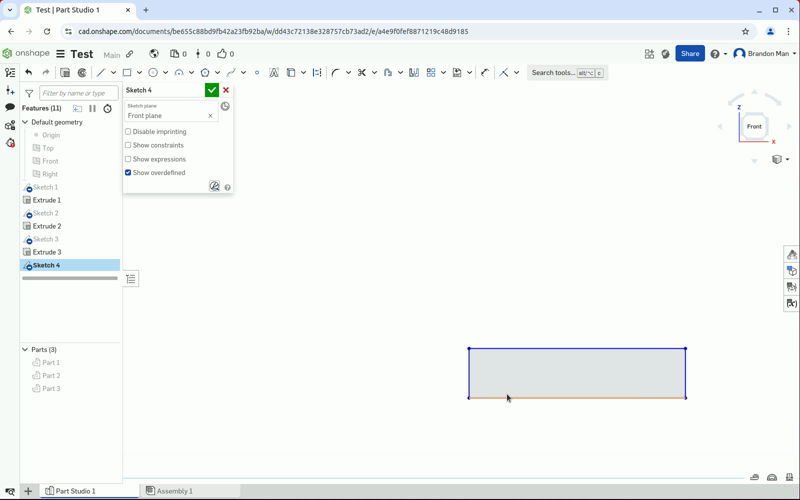
scroll(6)
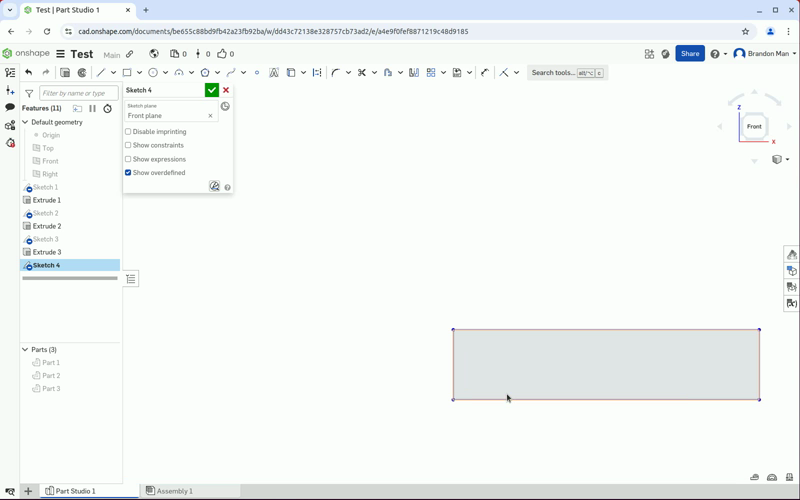
scroll(6)
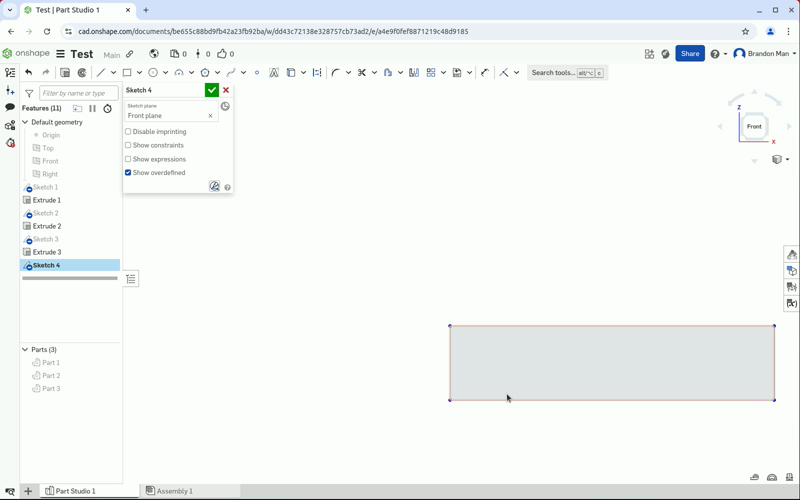
scroll(6)
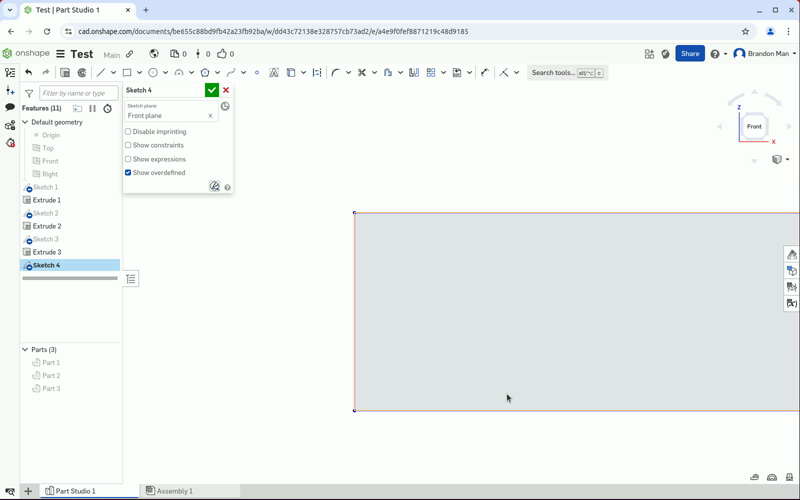
click(507, 393)
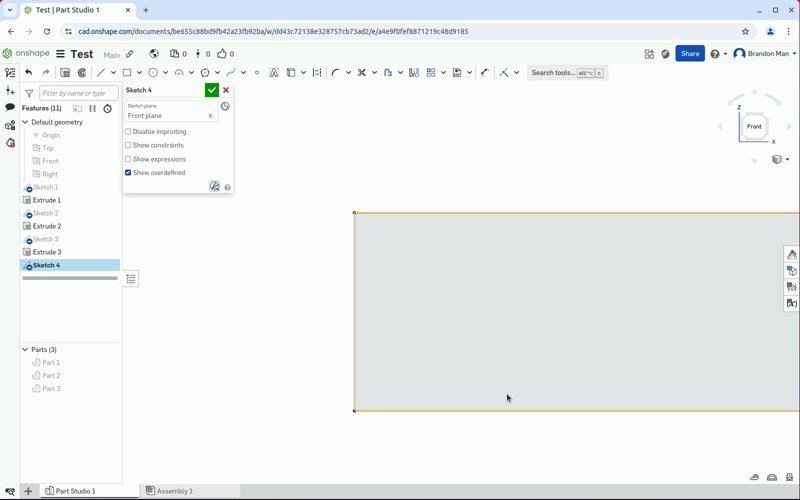
scroll(-6)
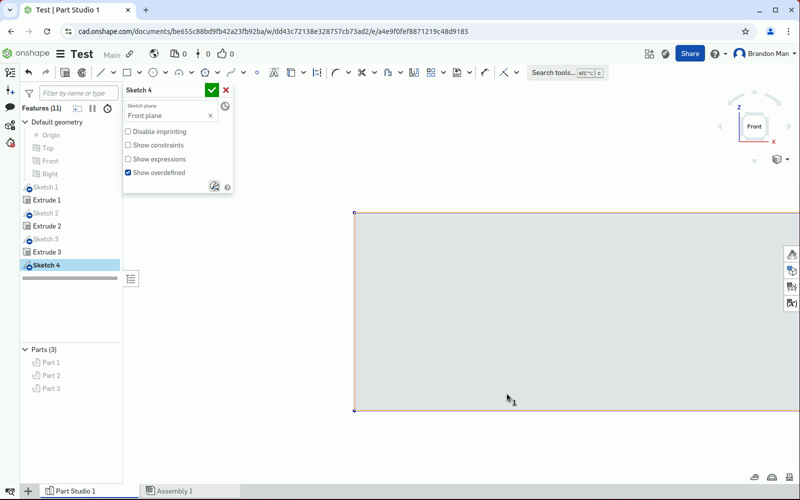
scroll(-6)
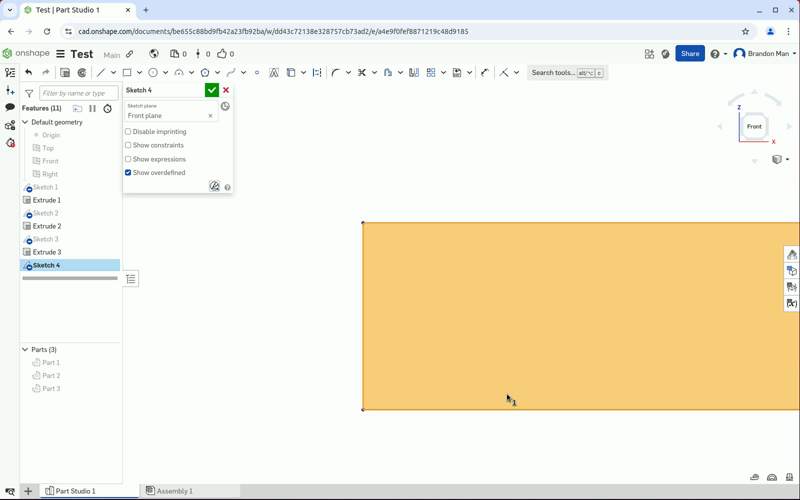
scroll(-6)
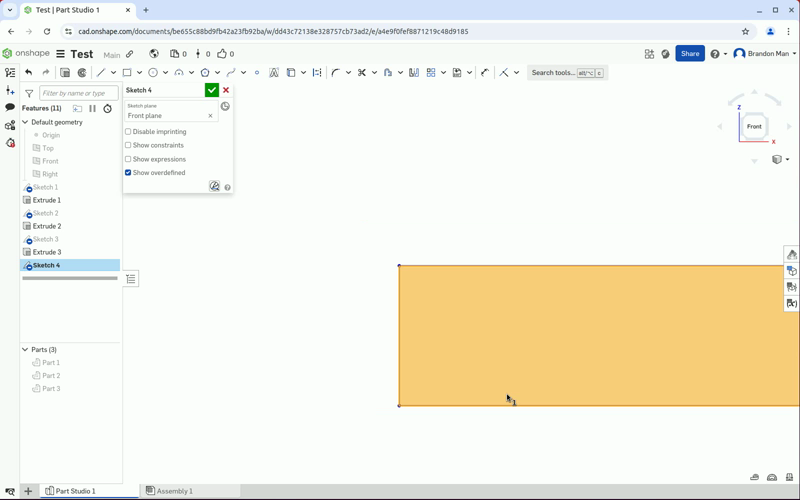
scroll(-6)
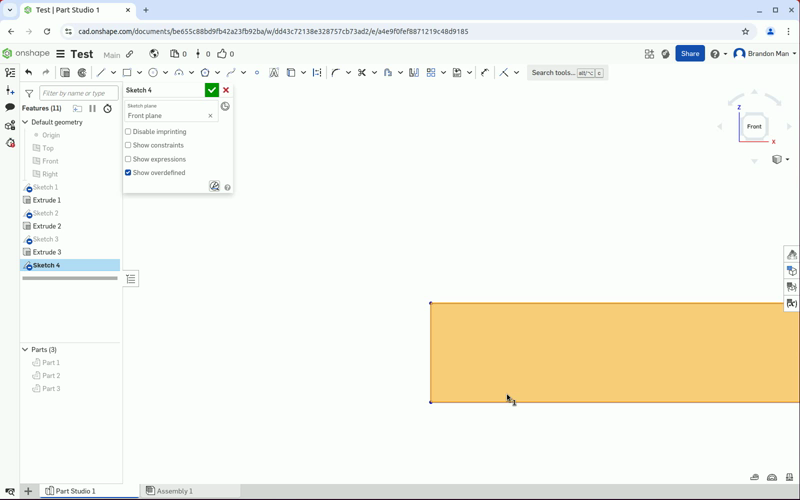
scroll(-6)
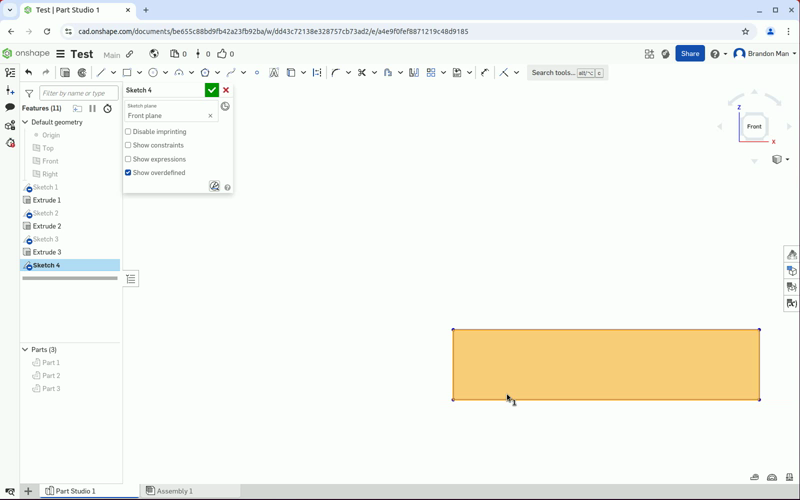
scroll(-6)
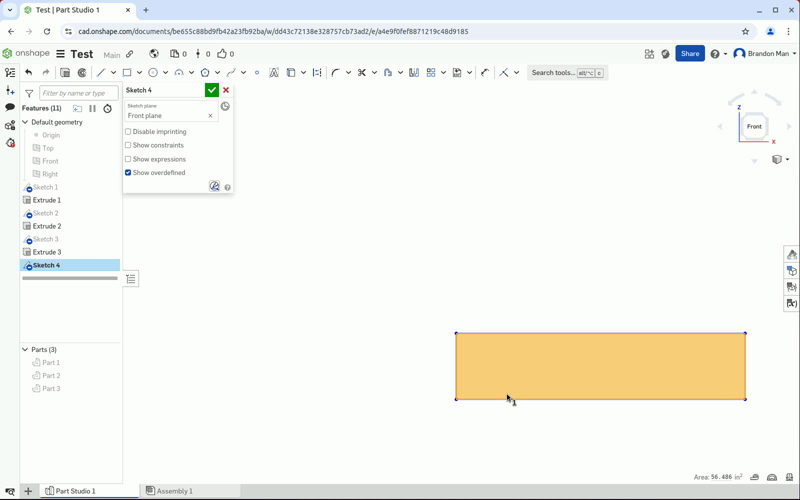
scroll(-6)
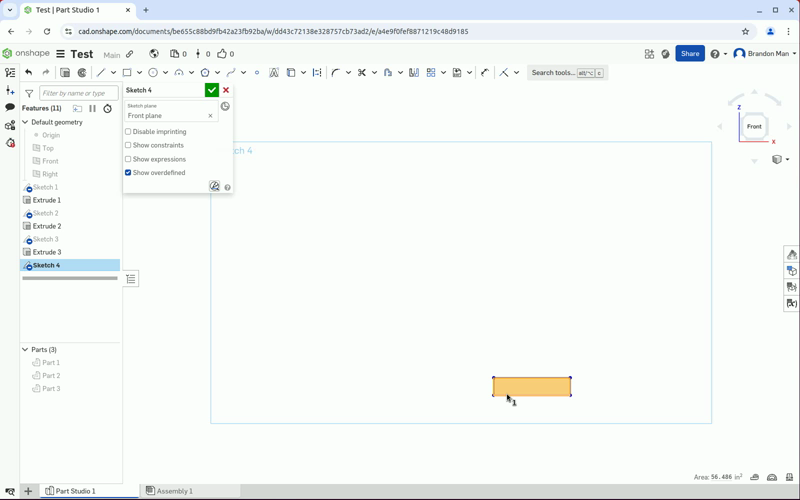
mouse_move(73, 352)
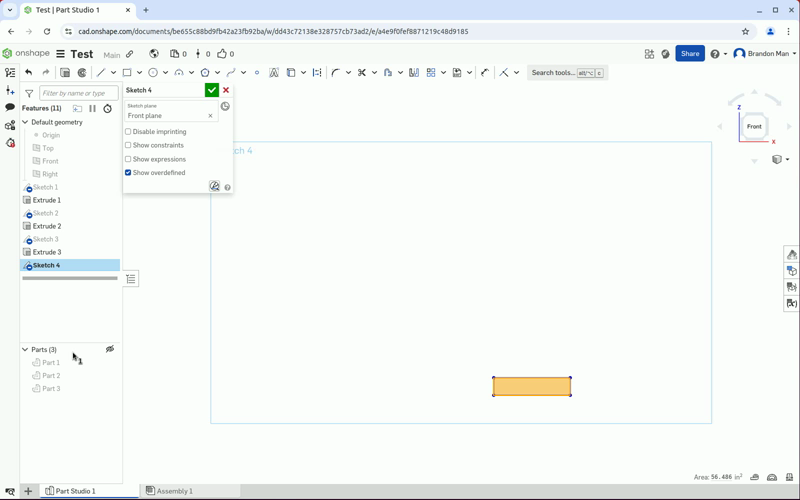
key(shift+y)
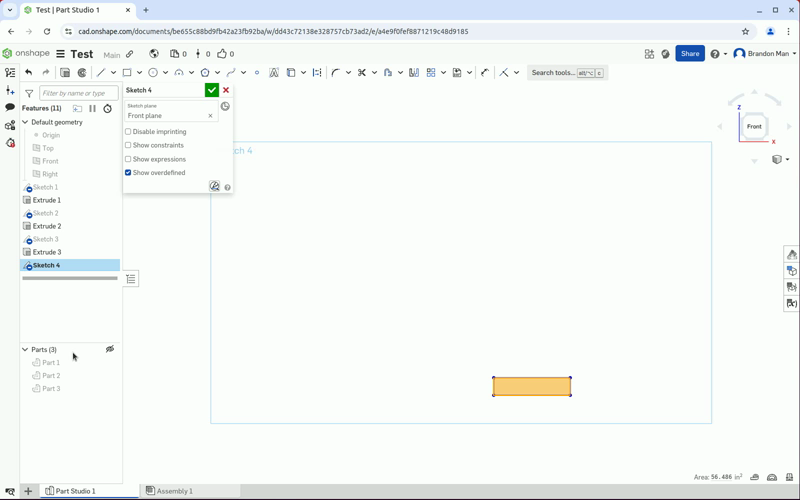
key(shift+e)
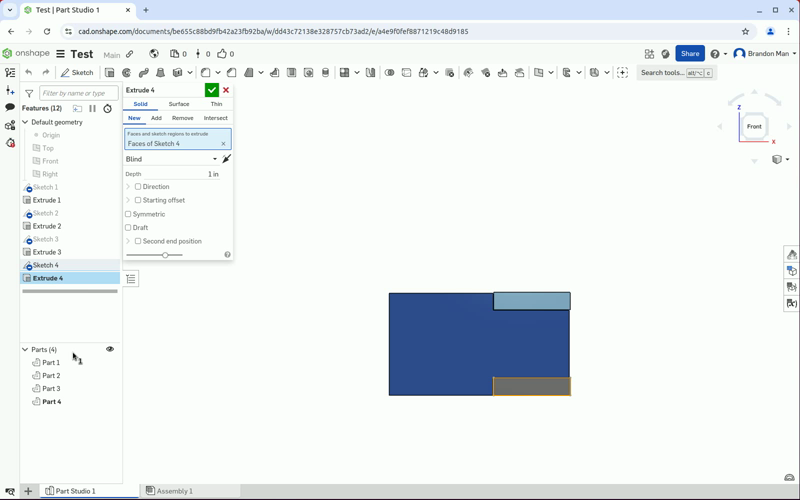
mouse_move(143, 106)
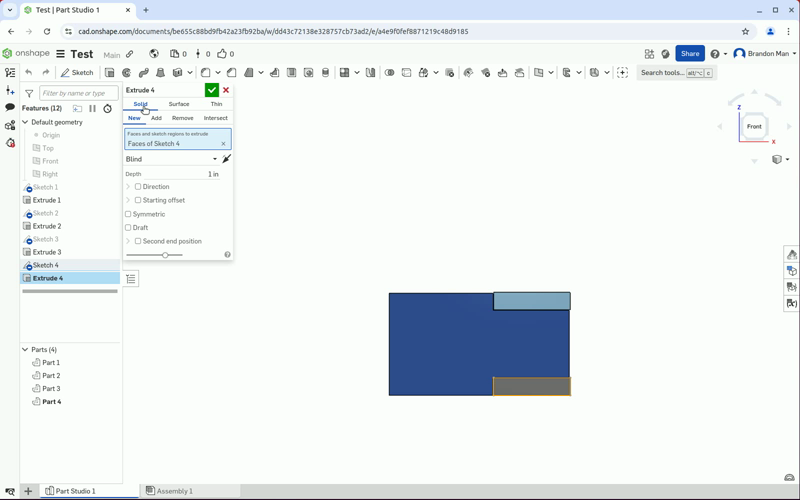
click(143, 106)
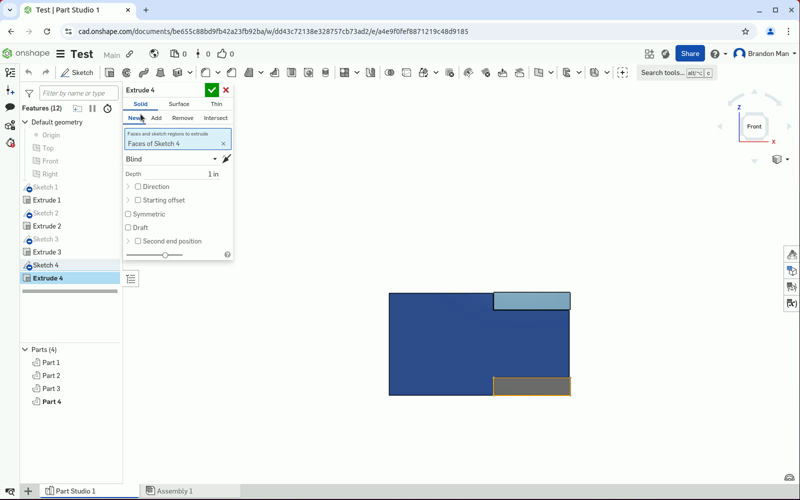
mouse_move(137, 120)
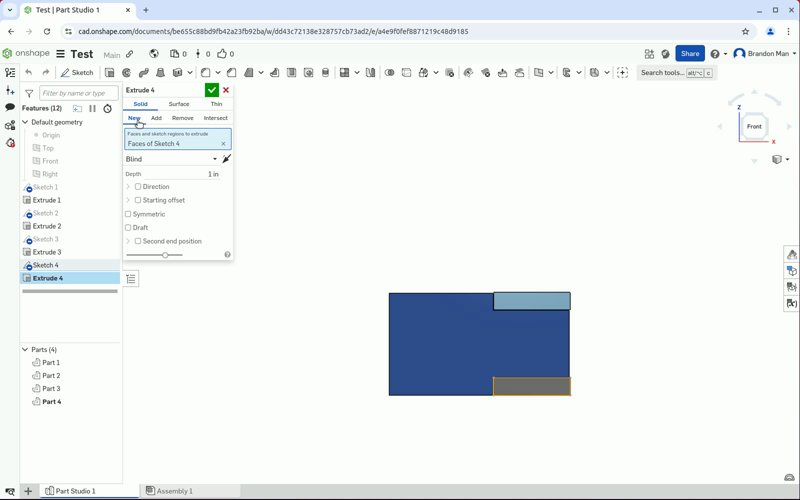
click(137, 120)
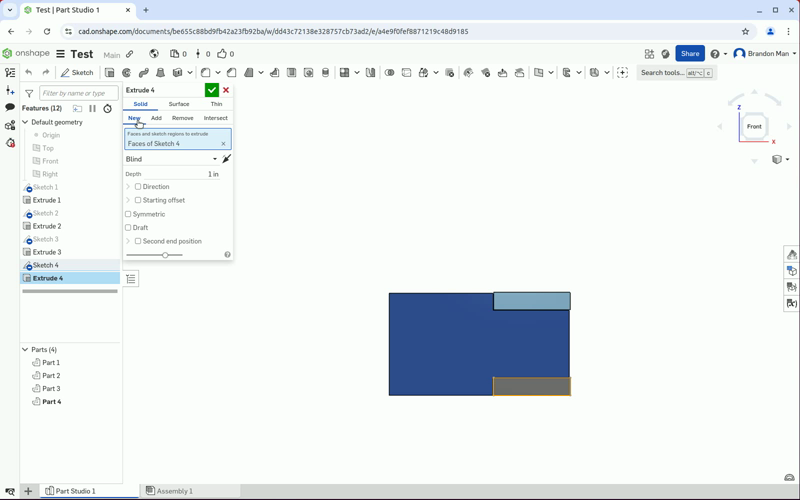
key(tab, 4)
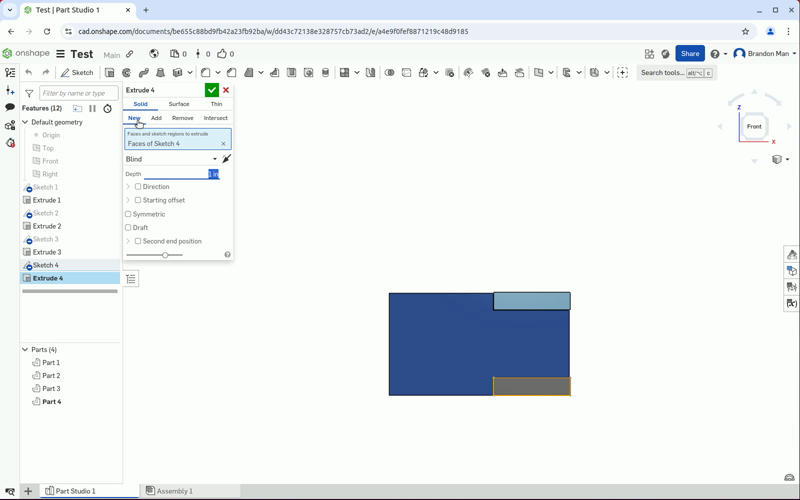
text(20.22)
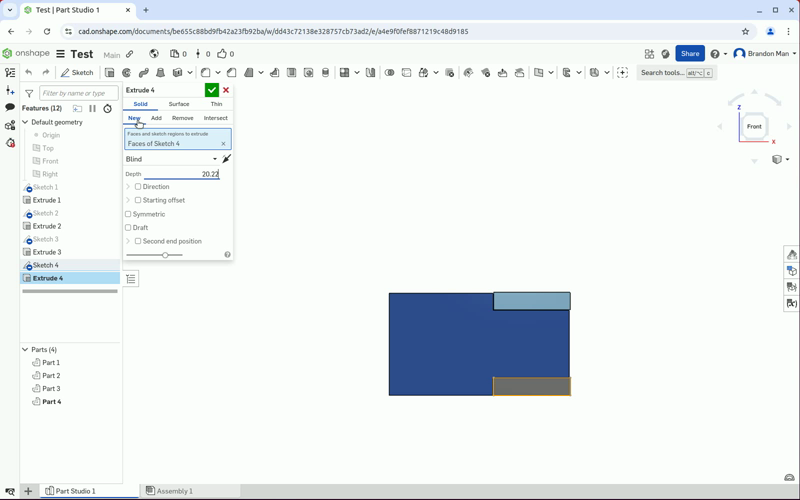
key(enter)
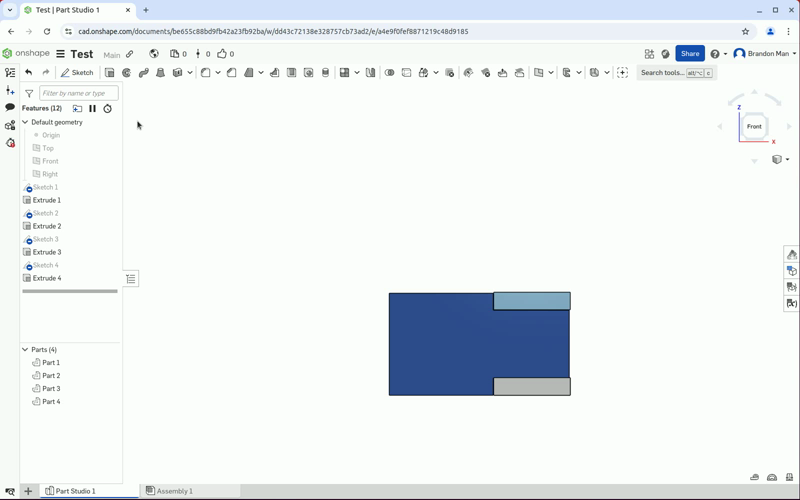
key(shift+h)
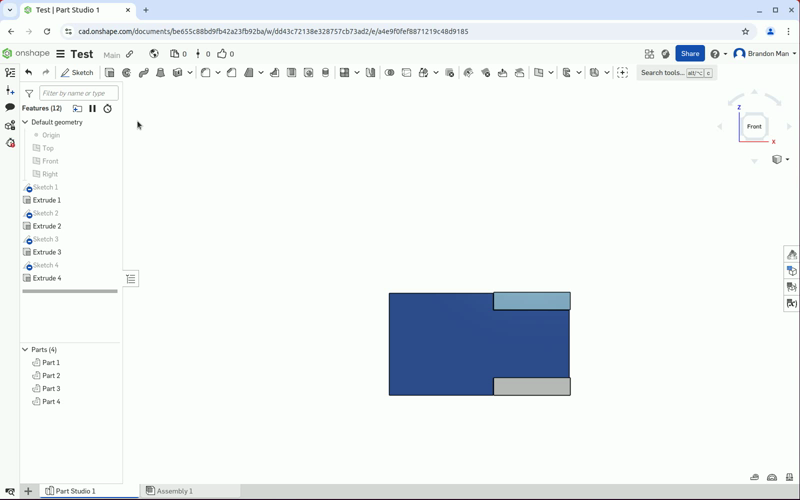
key(shift+h)
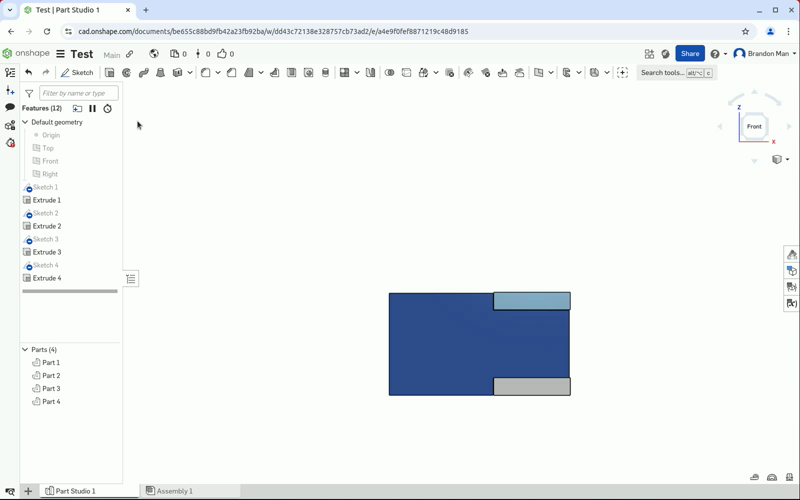
mouse_move(73, 189)
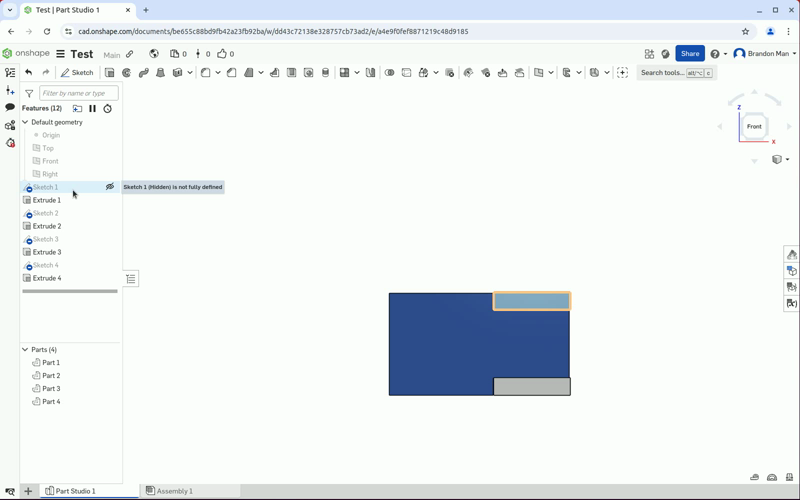
click(73, 189)
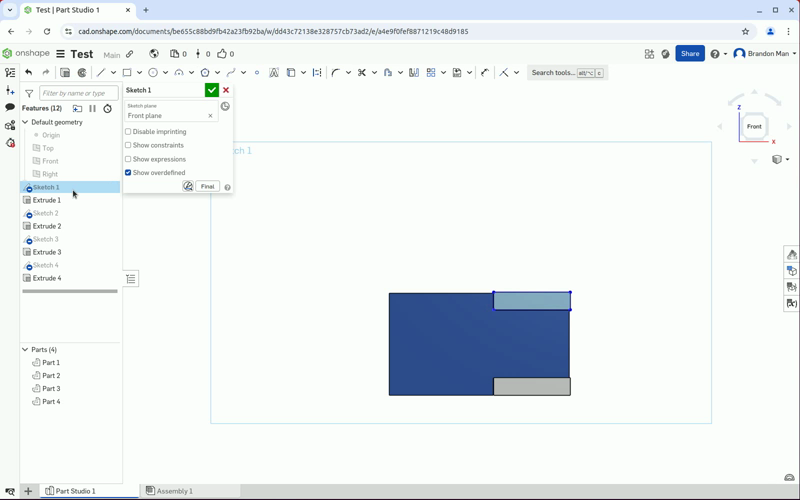
mouse_move(229, 92)
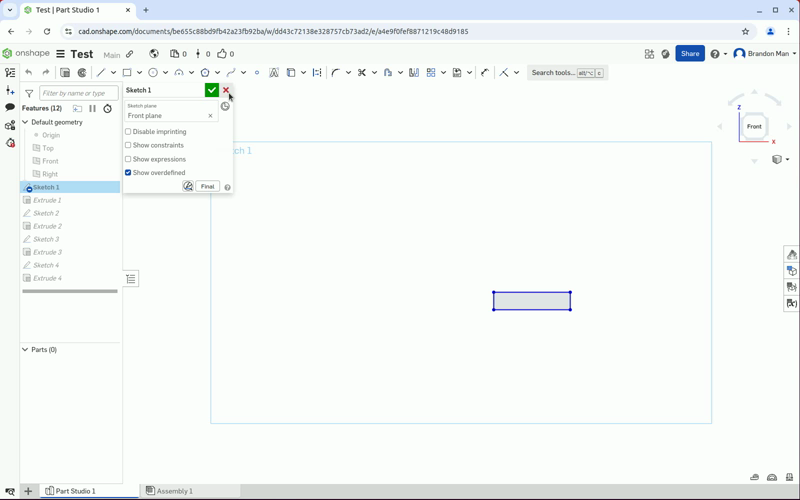
click(229, 92)
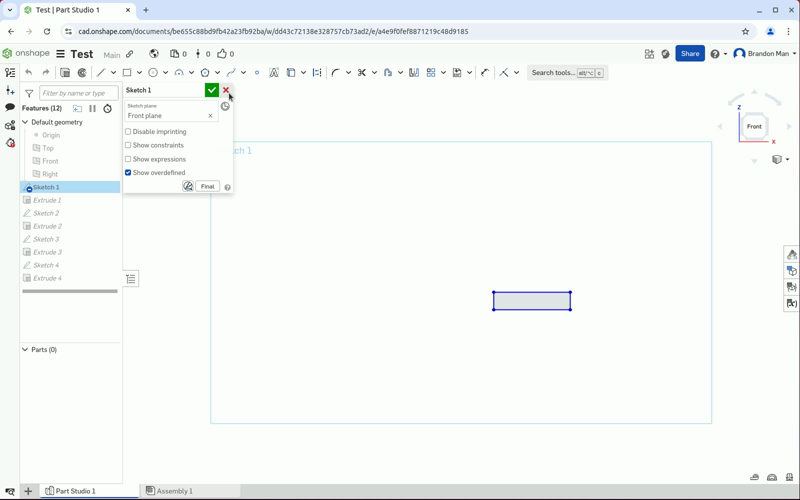
key(shift+s)
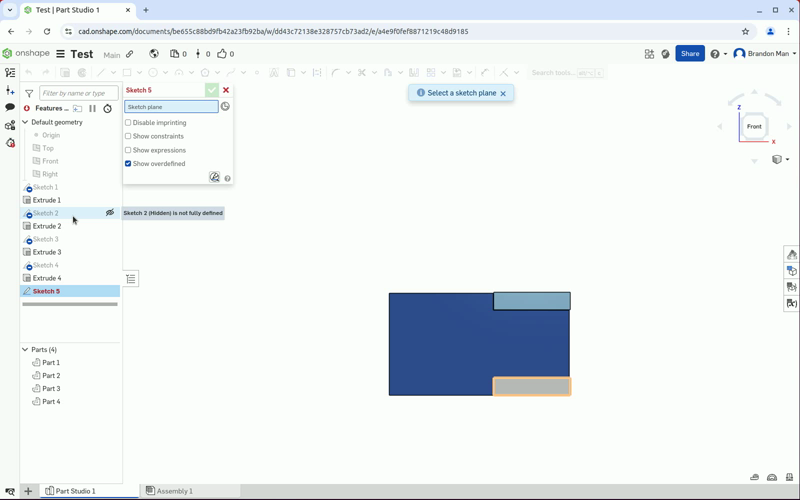
scroll(3)
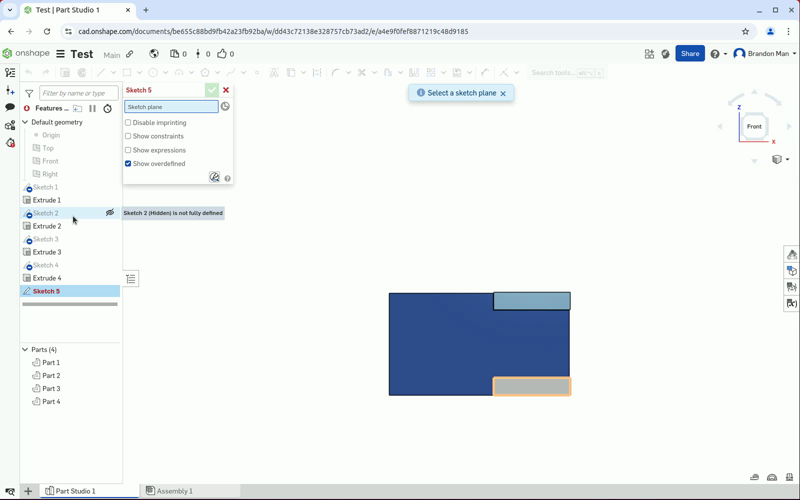
mouse_move(73, 163)
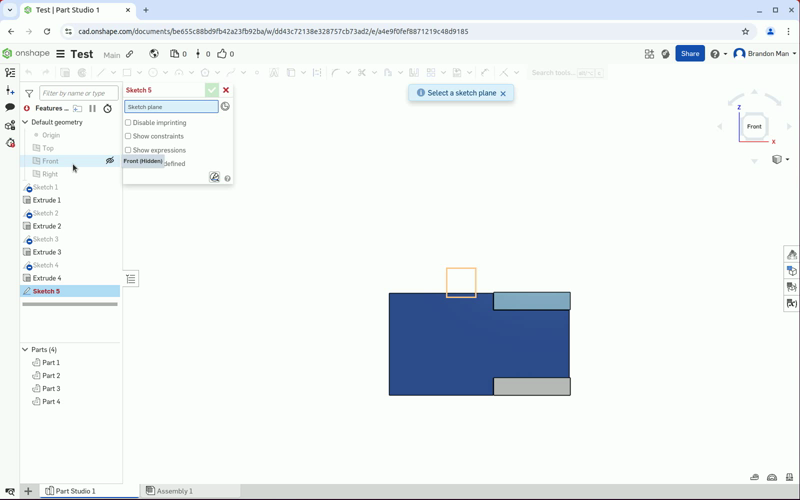
click(73, 163)
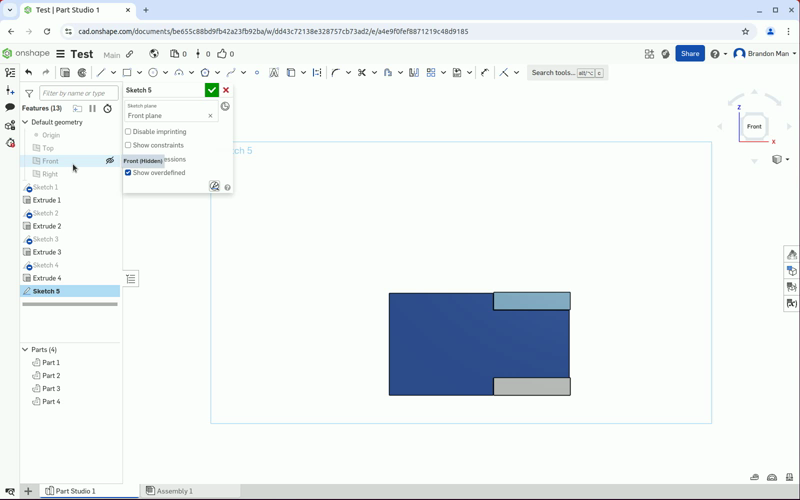
mouse_move(73, 352)
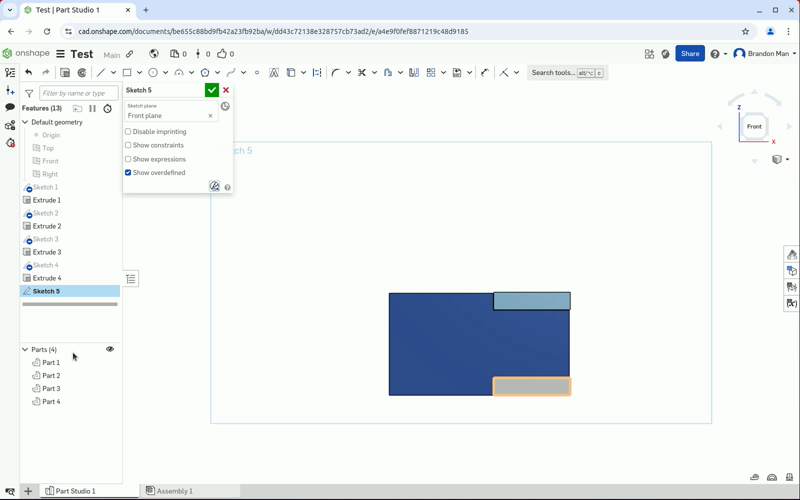
key(y)
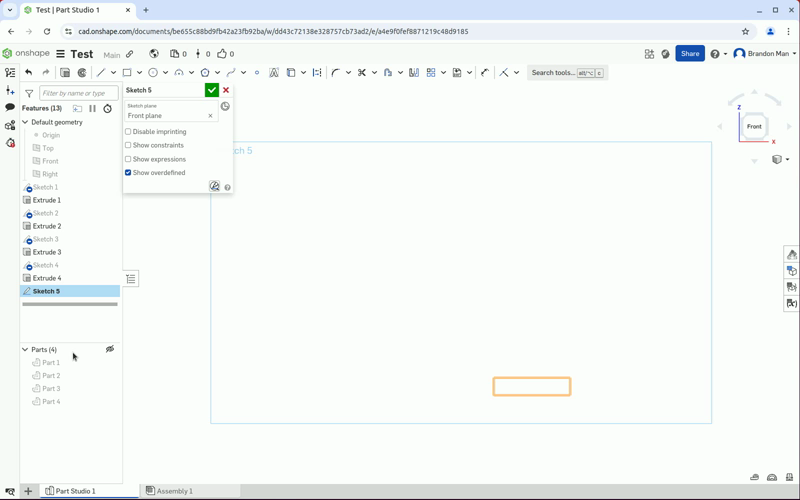
key(l)
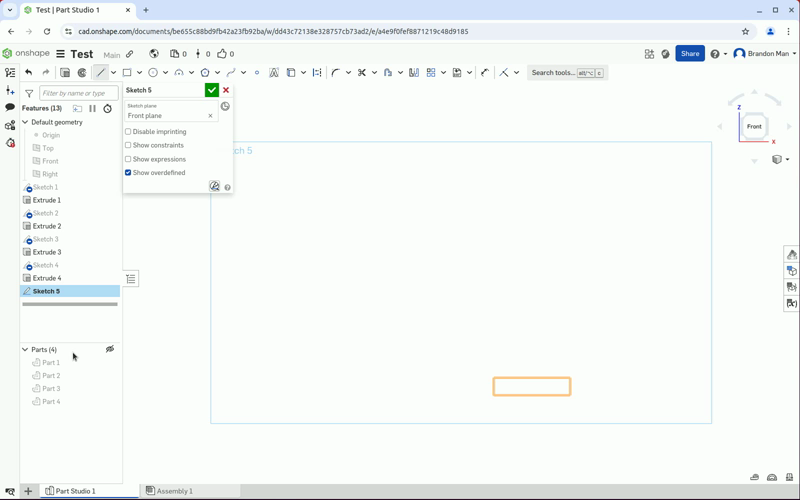
key_down(shift)
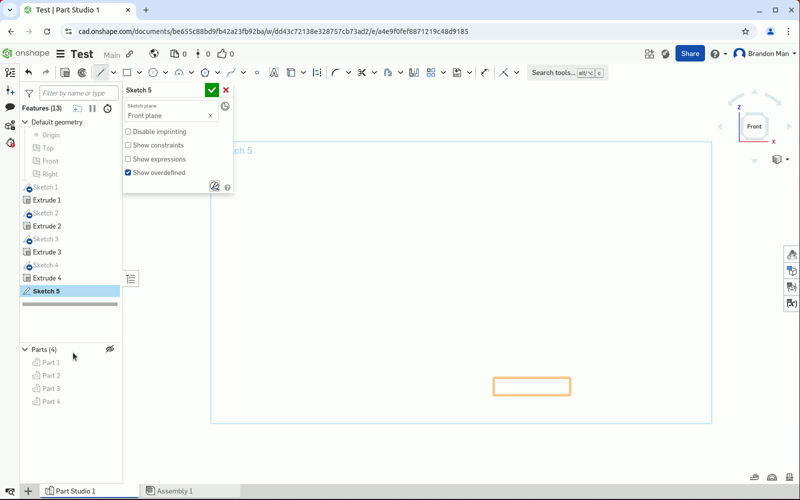
mouse_move(493, 309)
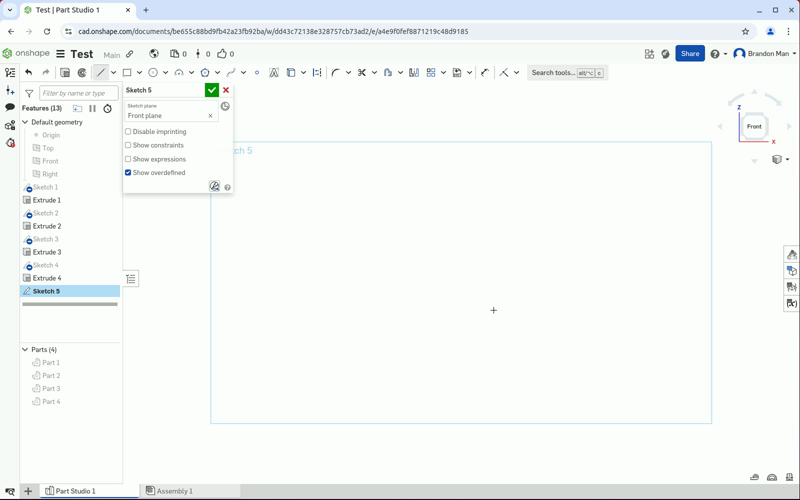
click(493, 309)
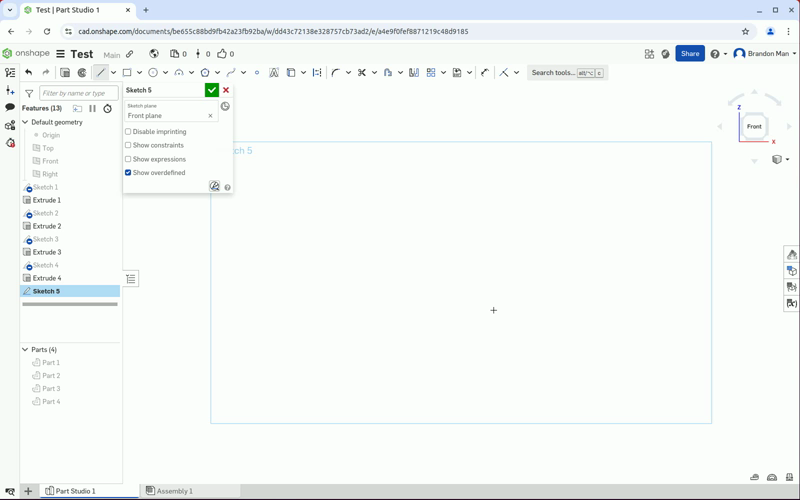
key_up(shift)
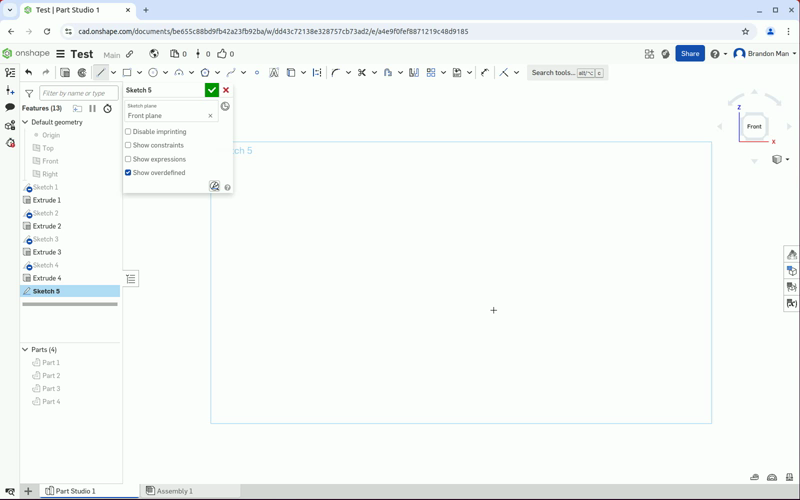
key_down(shift)
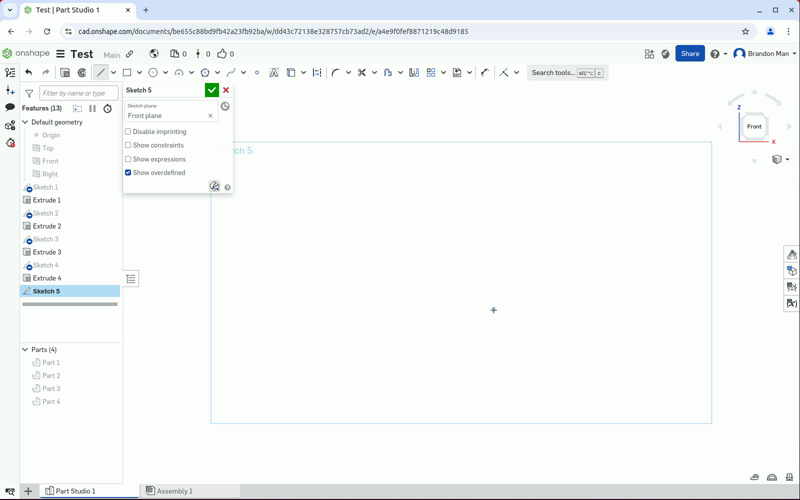
mouse_move(570, 309)
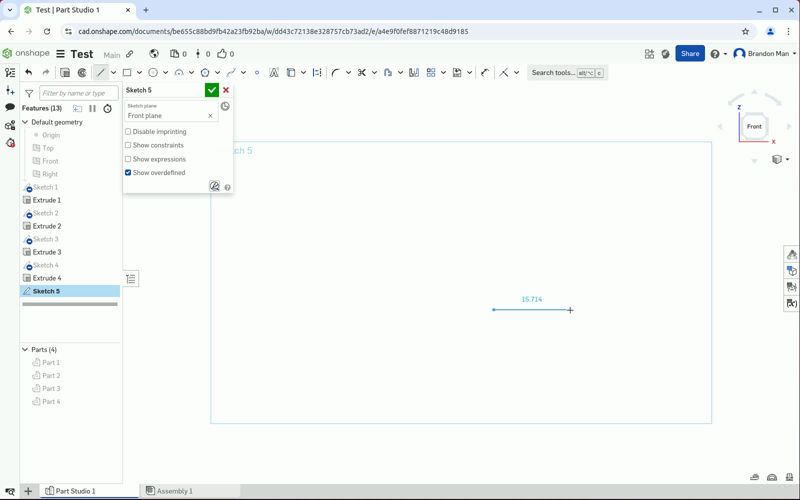
click(570, 309)
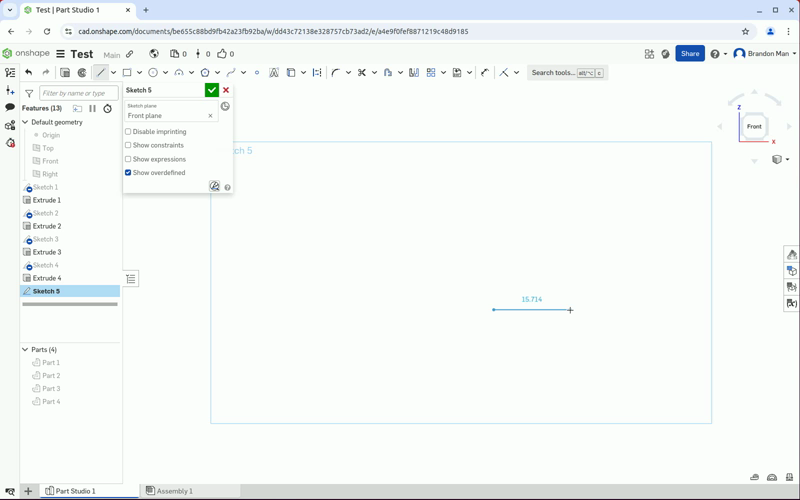
key_up(shift)
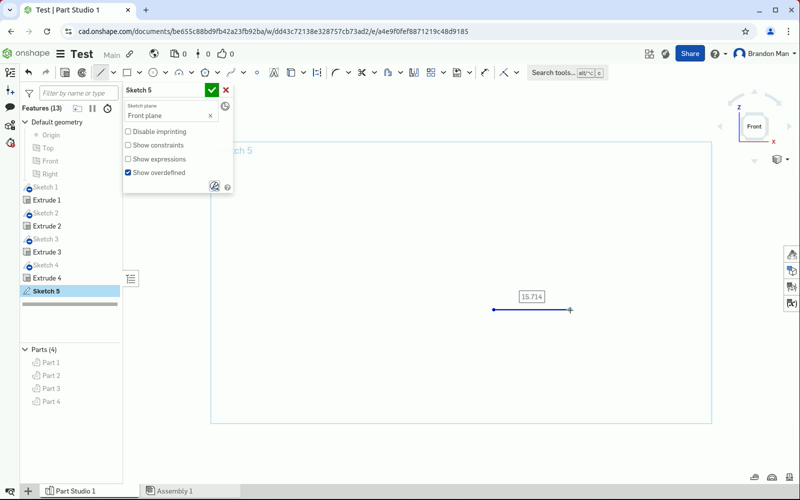
key_down(shift)
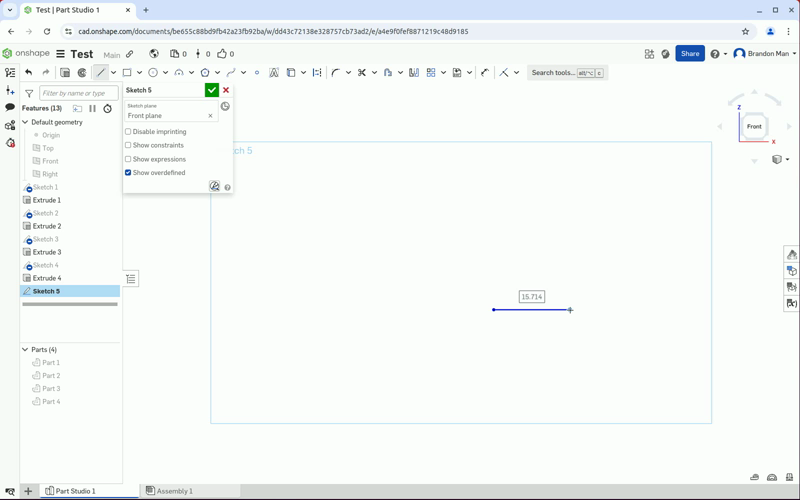
mouse_move(589, 309)
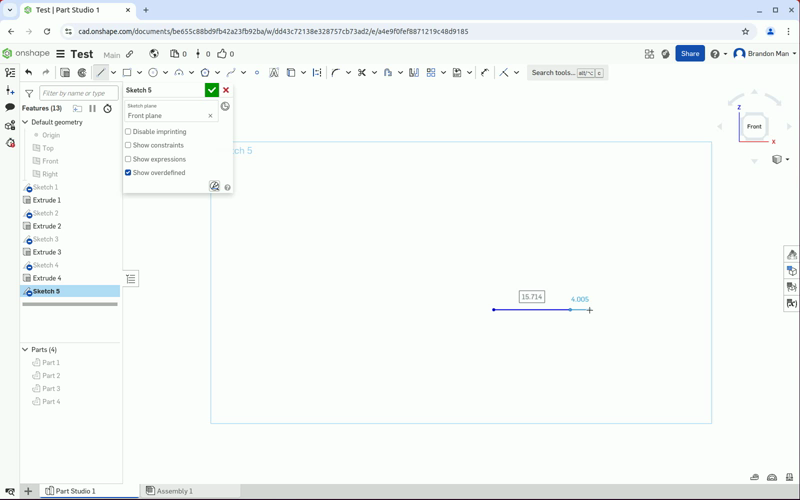
mouse_move(570, 292)
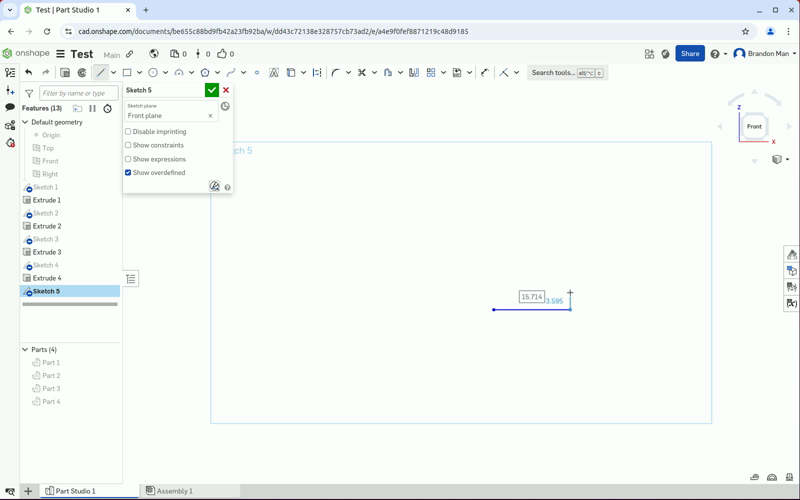
click(570, 292)
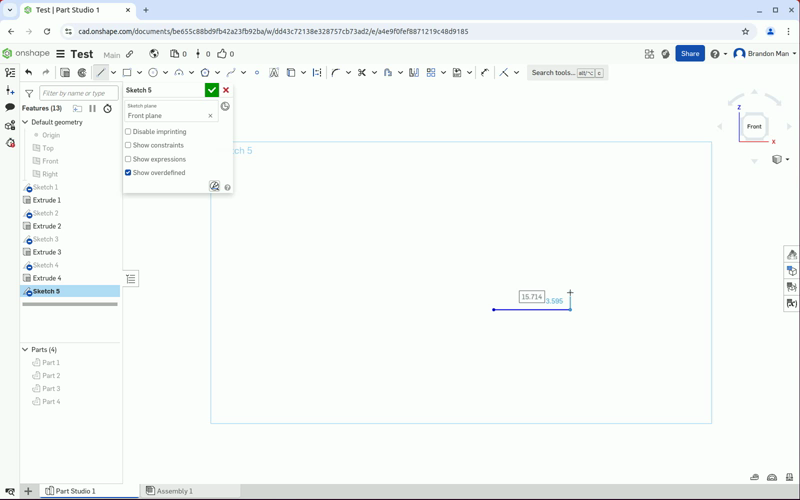
key_up(shift)
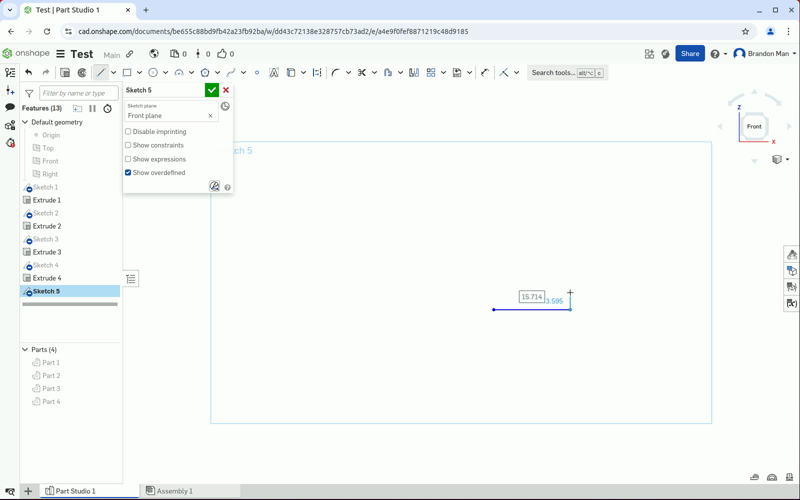
key_down(shift)
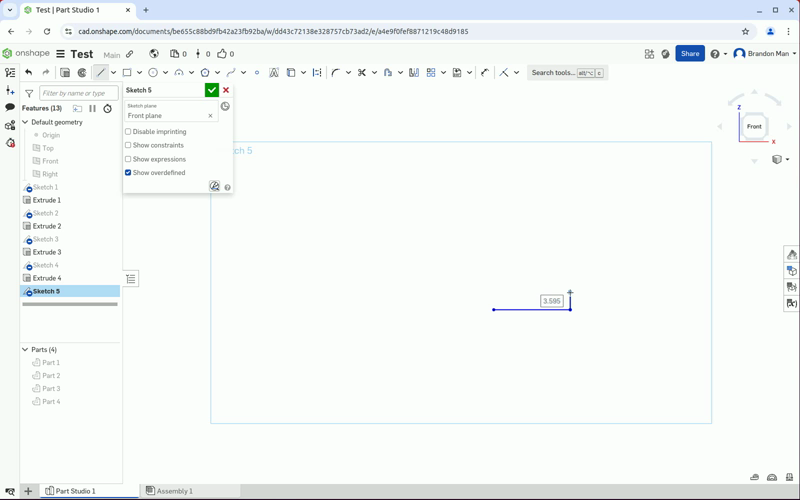
mouse_move(493, 292)
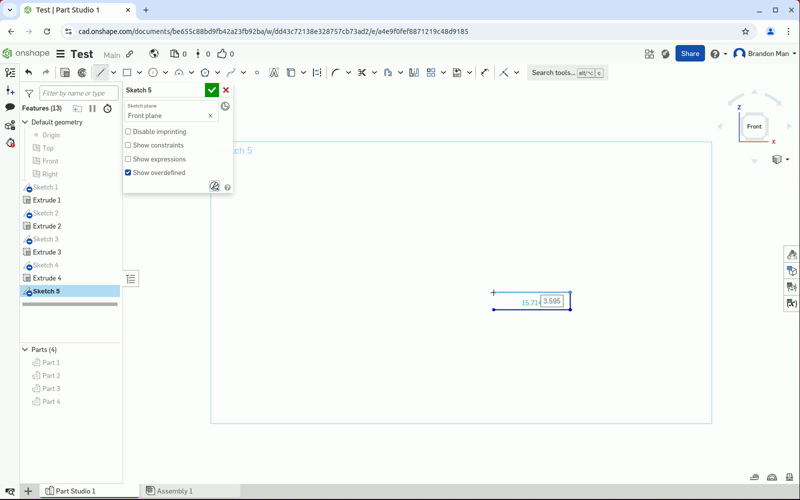
click(493, 292)
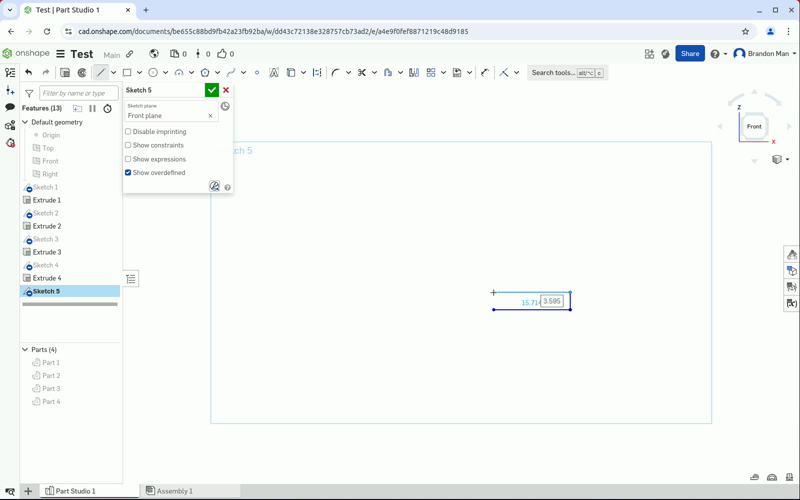
key_up(shift)
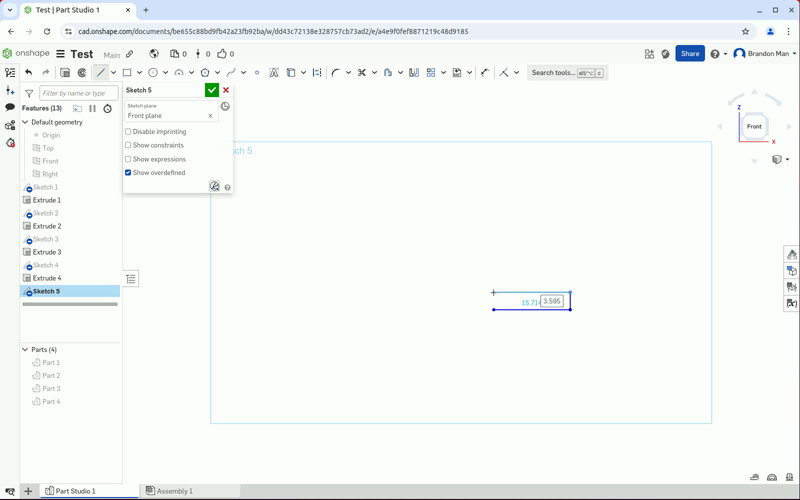
mouse_move(523, 292)
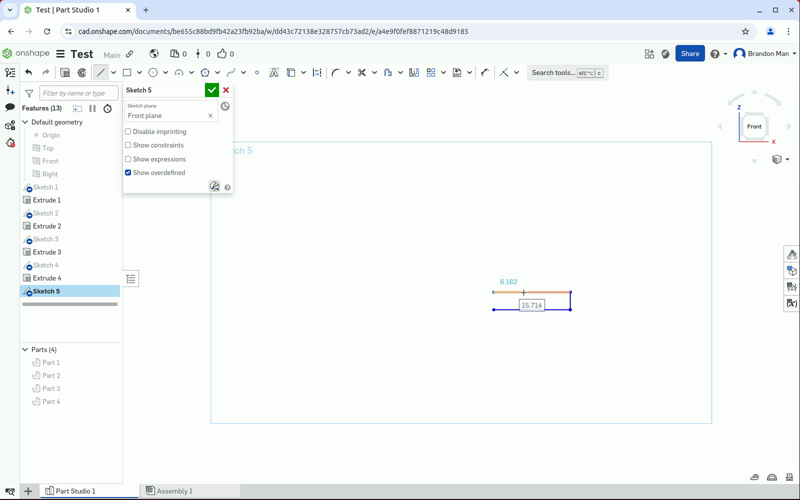
key_down(shift)
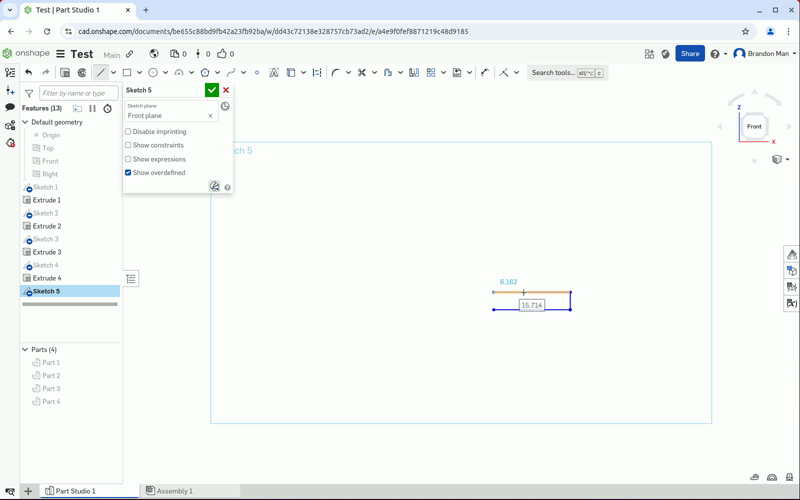
mouse_move(493, 309)
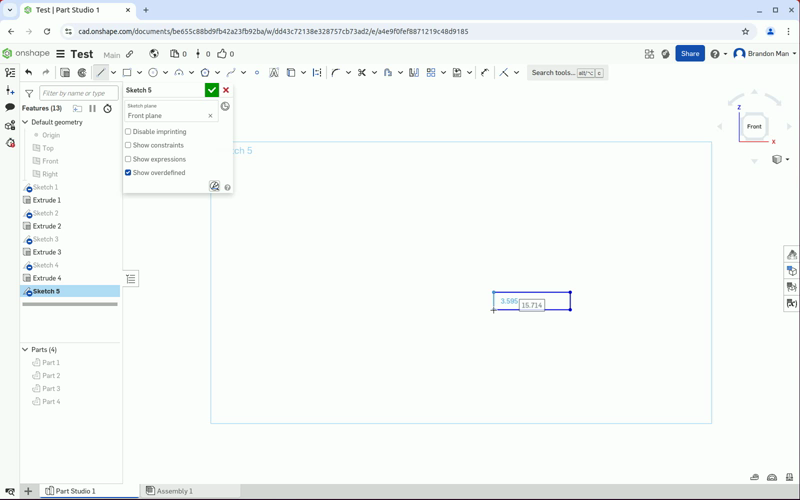
key_up(shift)
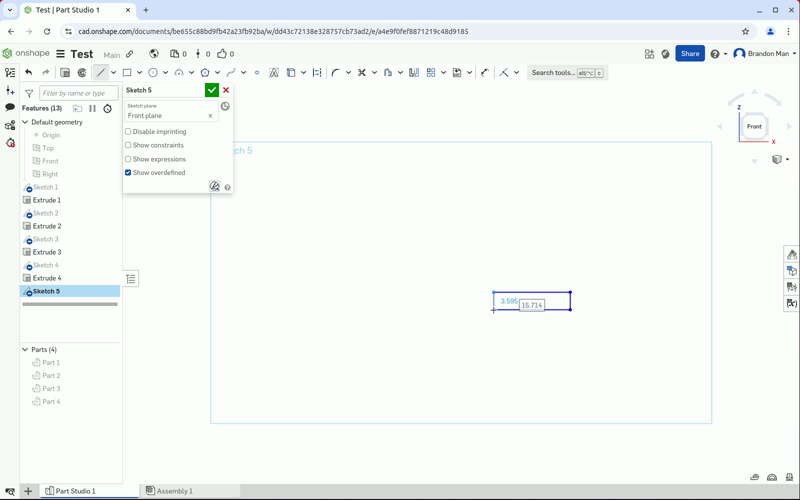
click(493, 309)
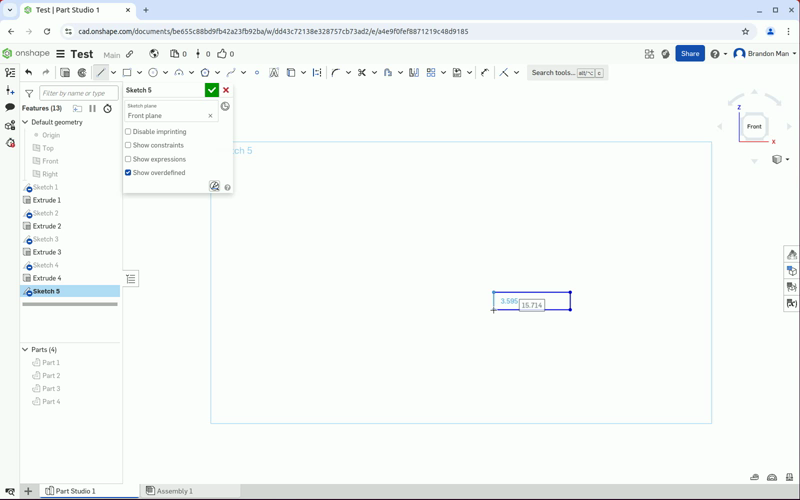
key(esc)
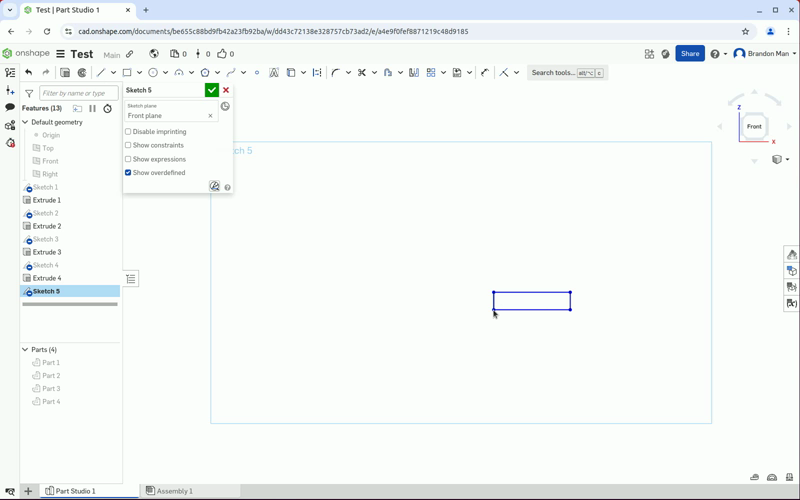
mouse_move(510, 305)
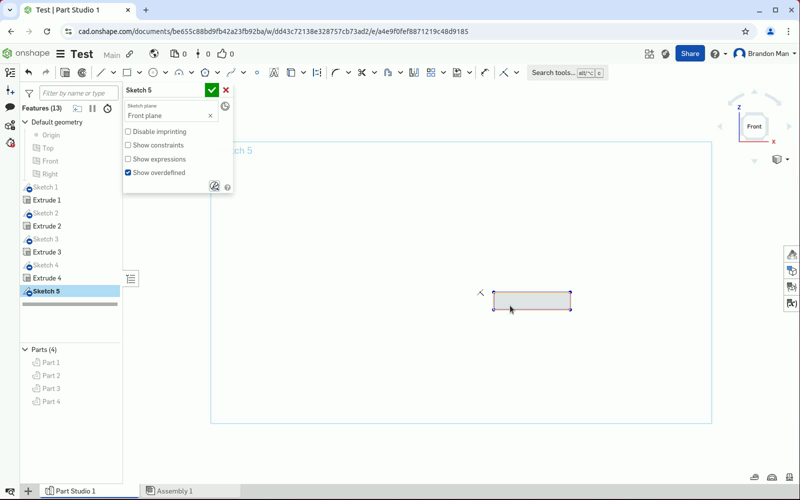
scroll(6)
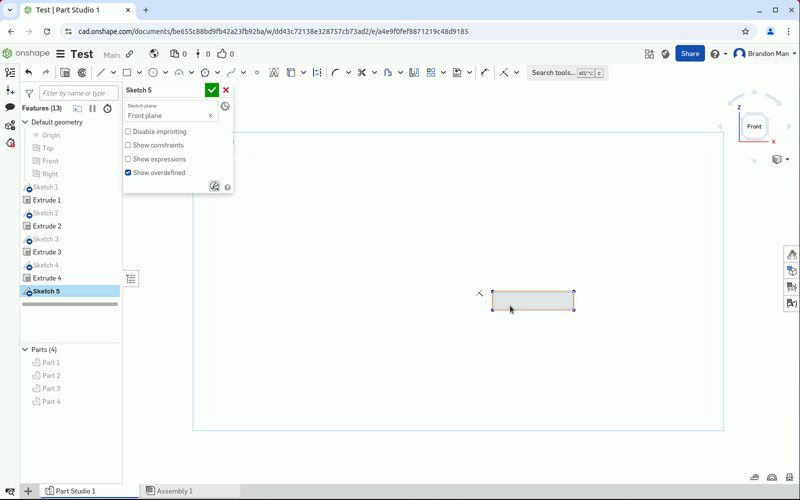
scroll(6)
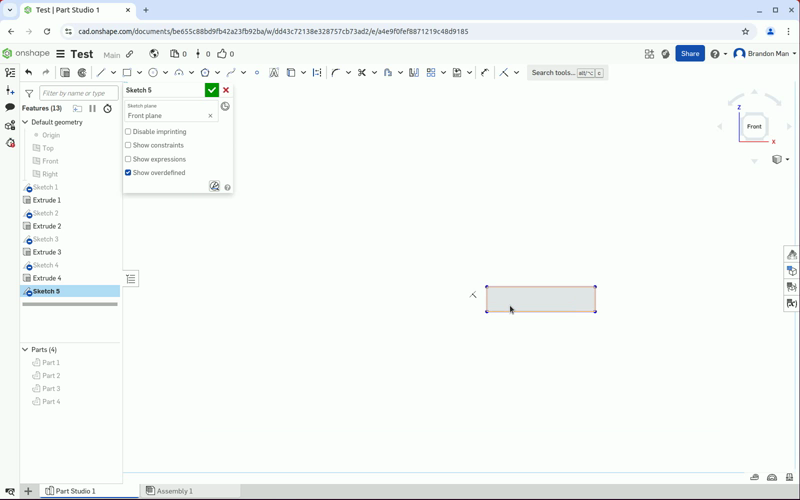
scroll(6)
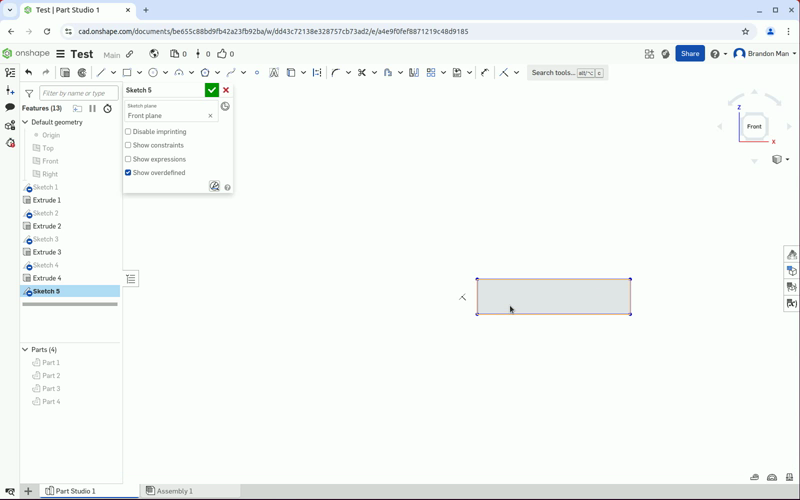
scroll(6)
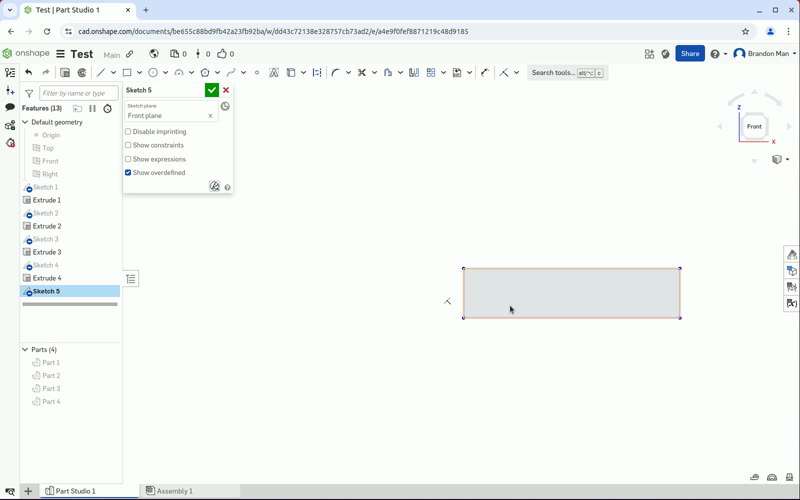
scroll(6)
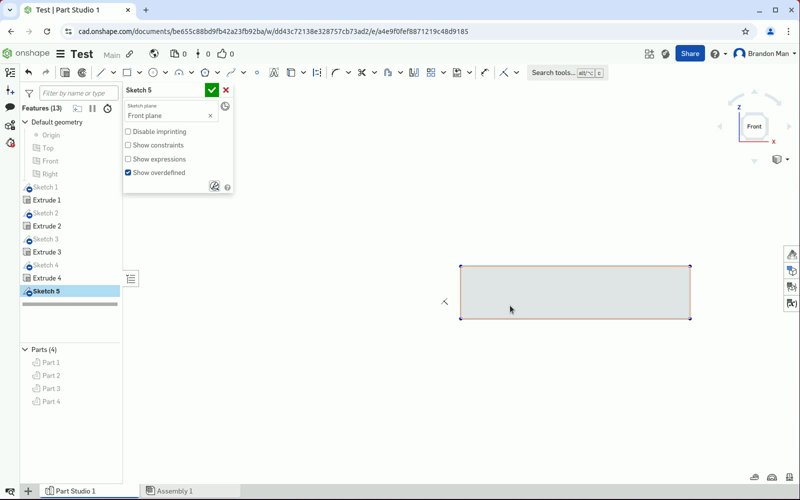
scroll(6)
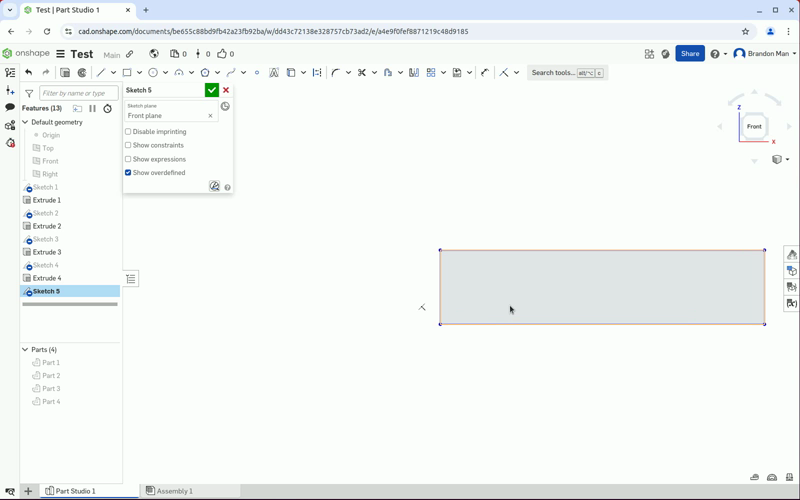
scroll(6)
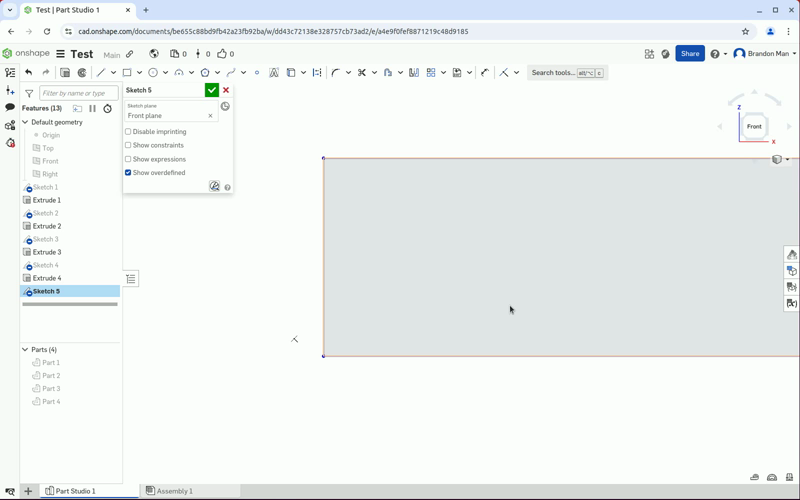
click(510, 305)
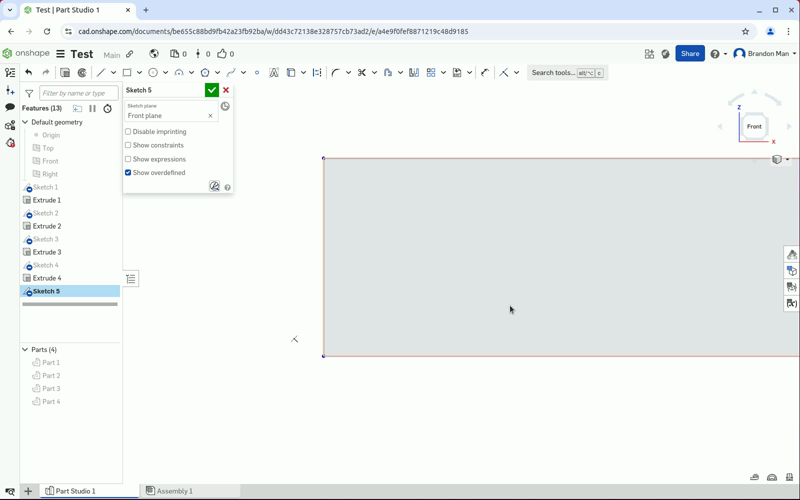
scroll(-6)
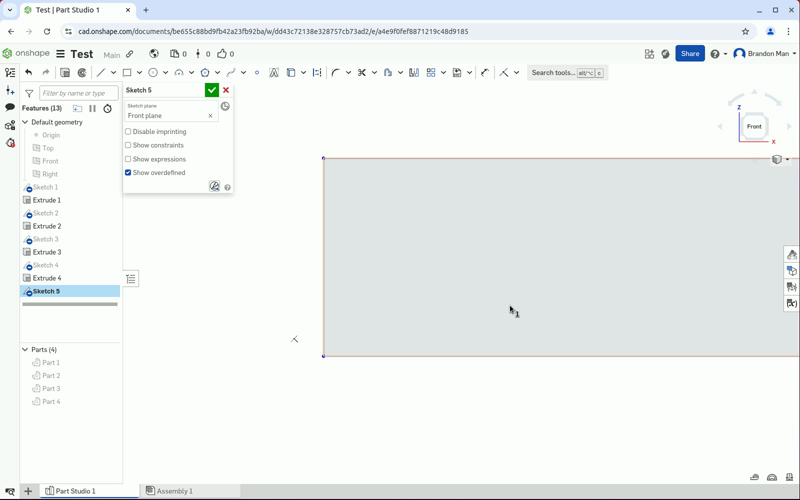
scroll(-6)
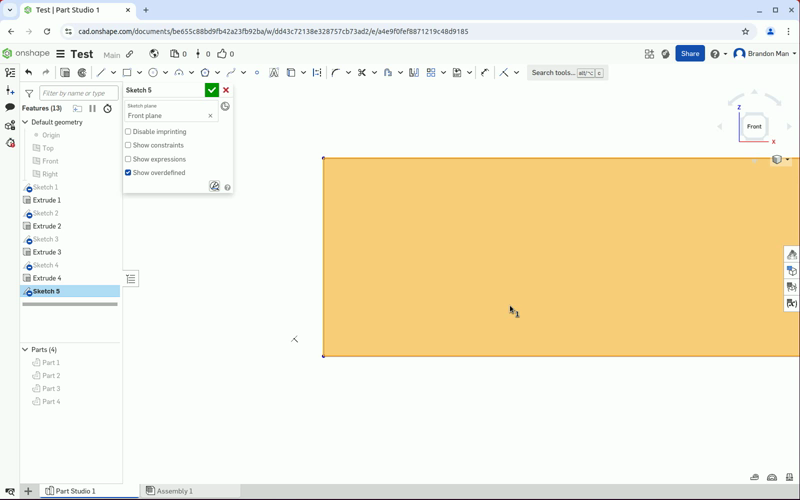
scroll(-6)
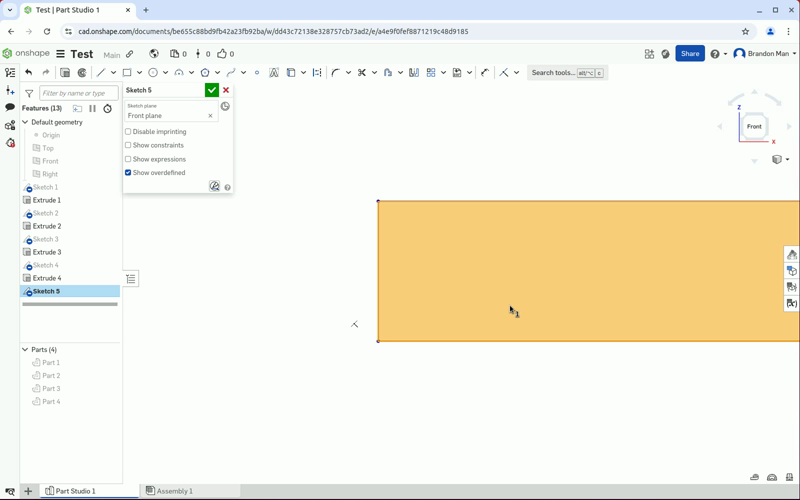
scroll(-6)
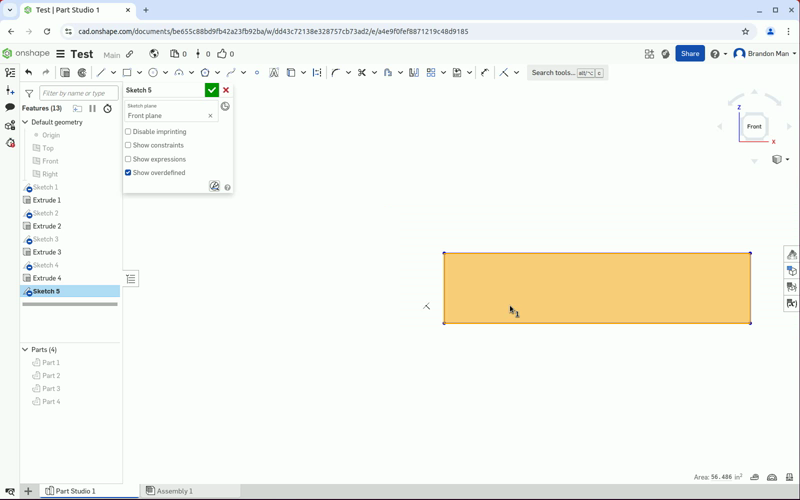
scroll(-6)
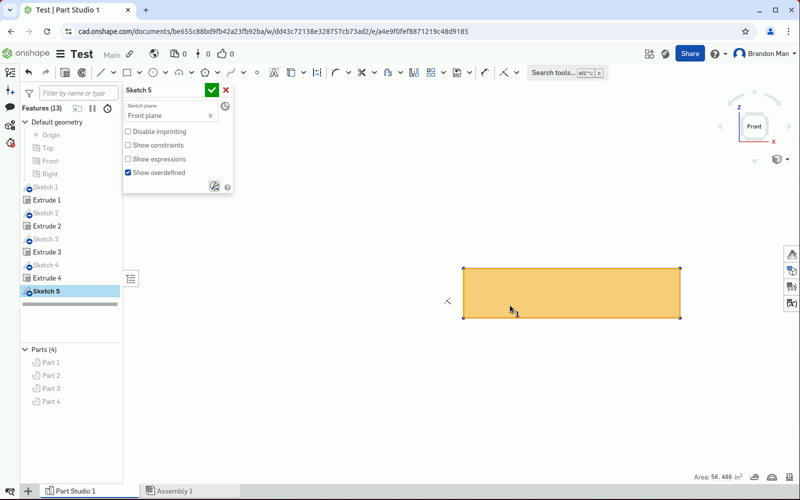
scroll(-6)
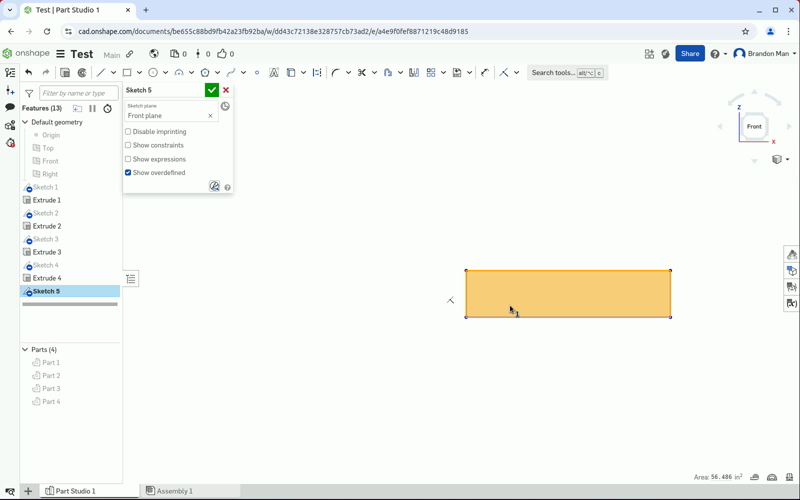
scroll(-6)
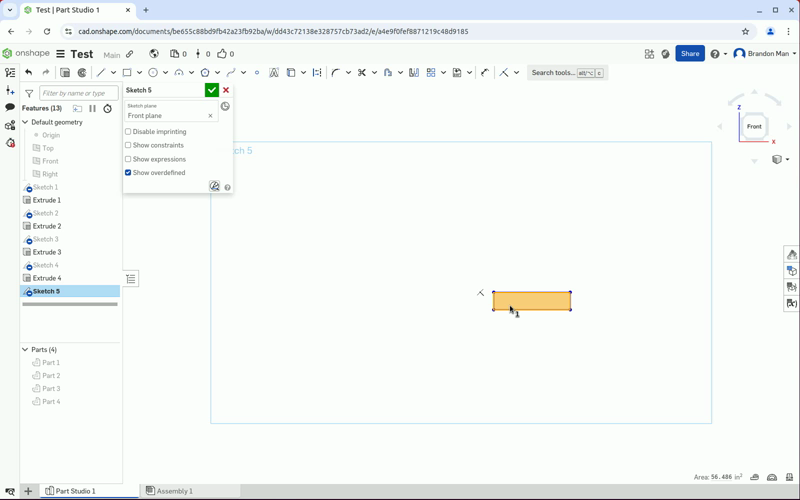
mouse_move(73, 352)
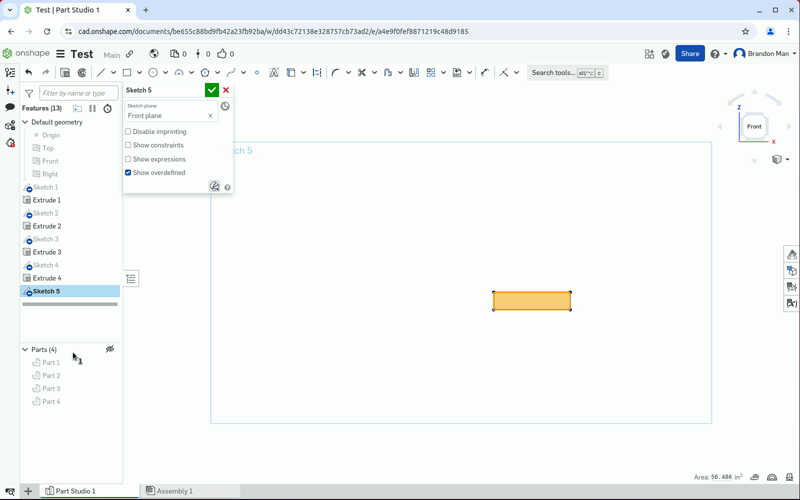
key(shift+y)
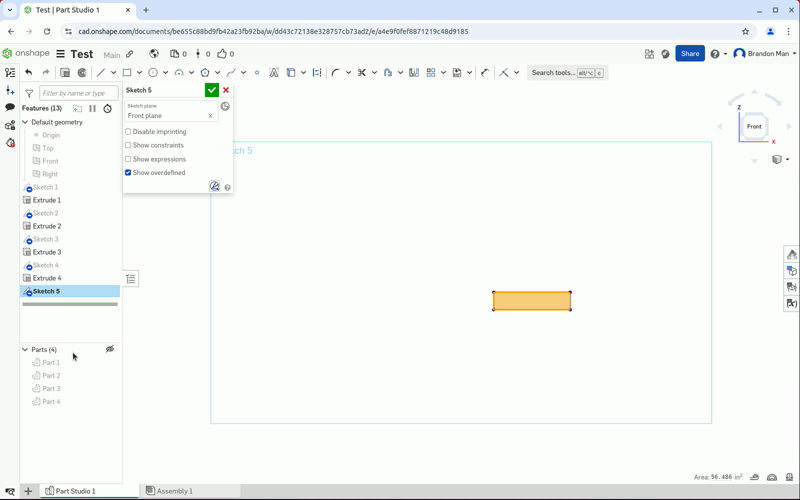
key(shift+e)
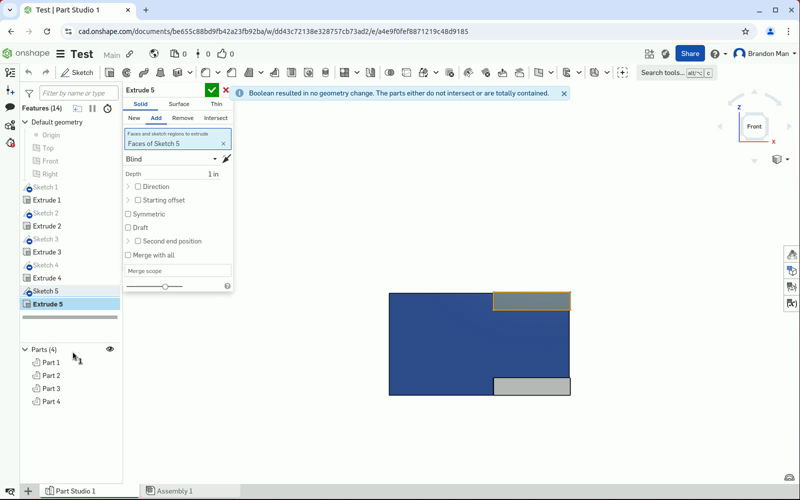
mouse_move(143, 106)
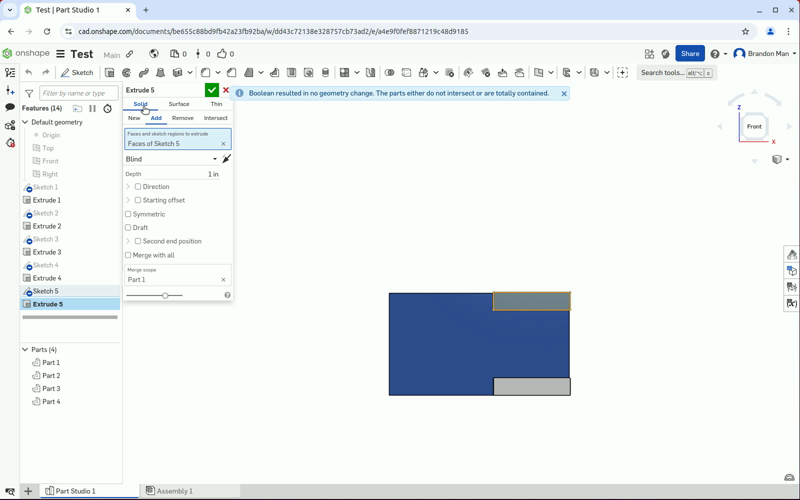
click(143, 106)
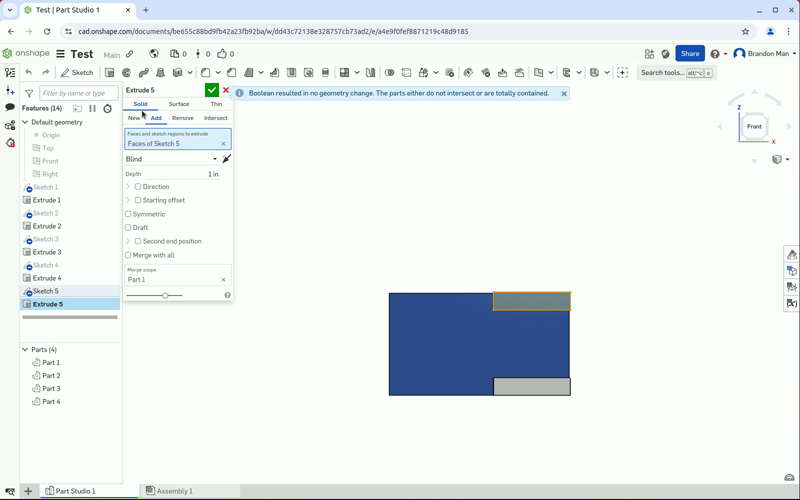
mouse_move(137, 120)
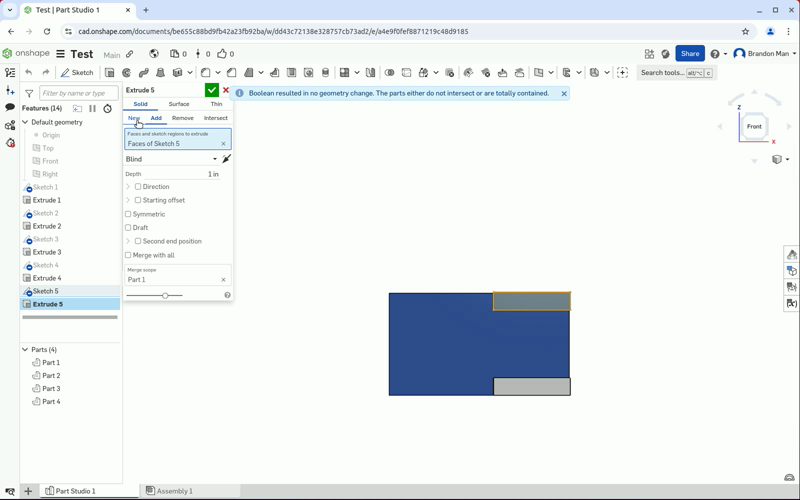
click(137, 120)
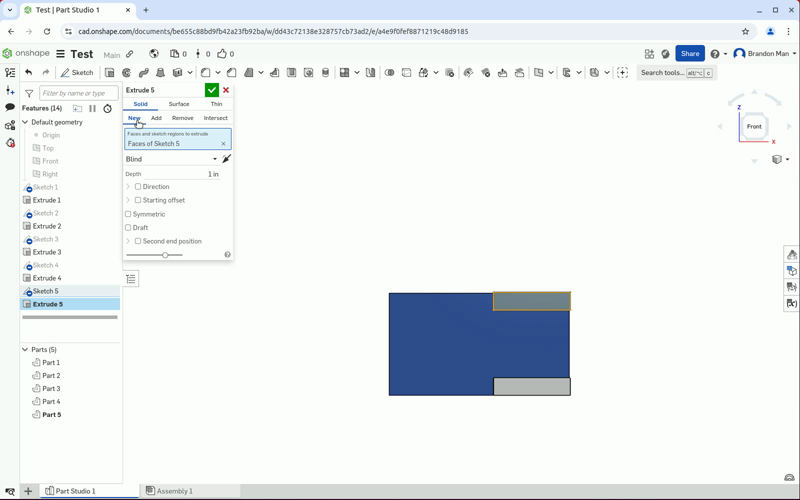
key(tab, 4)
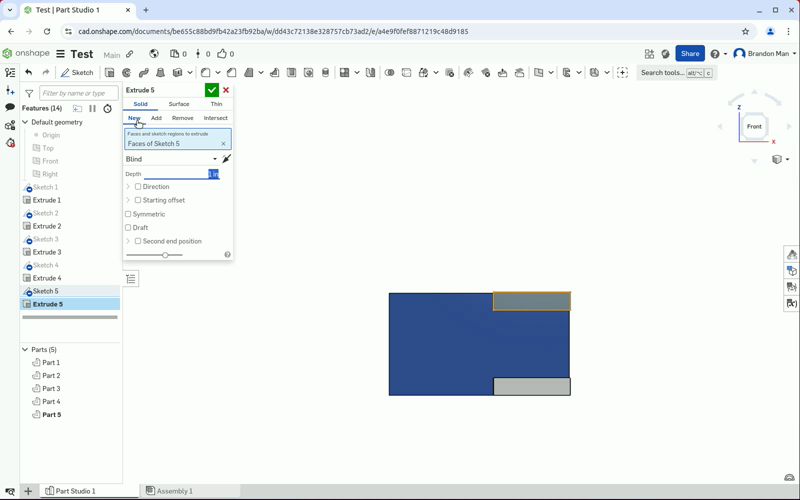
text(20.22)
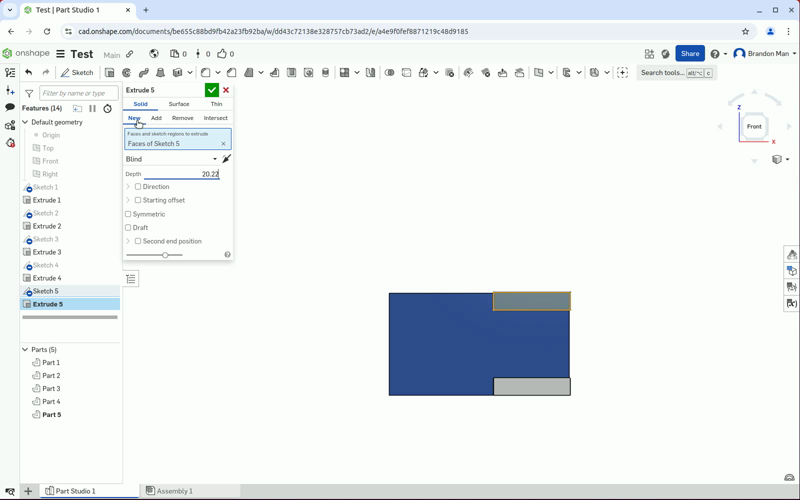
key(enter)
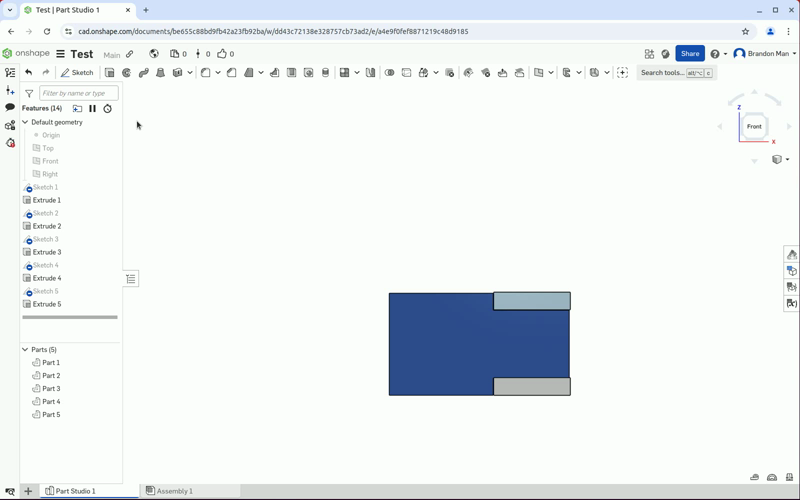
key(shift+h)
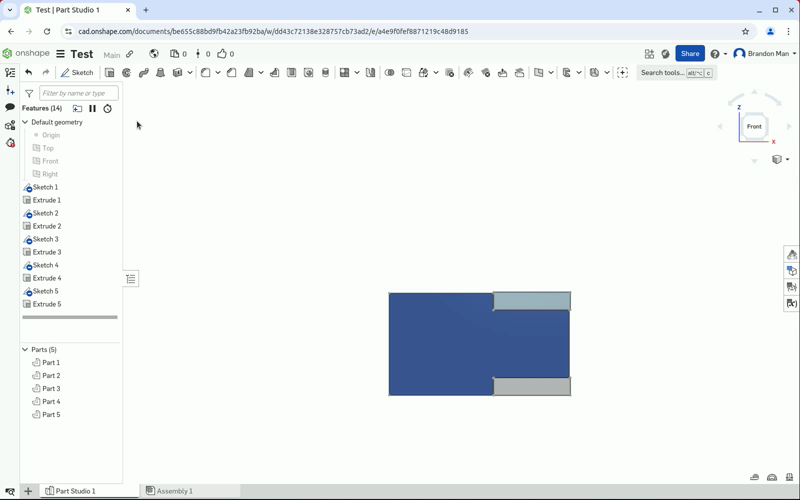
key(shift+h)
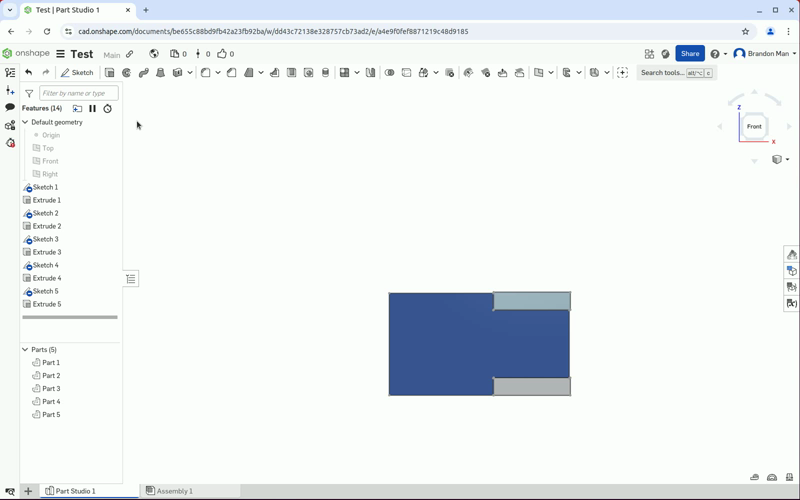
key(shift+7)
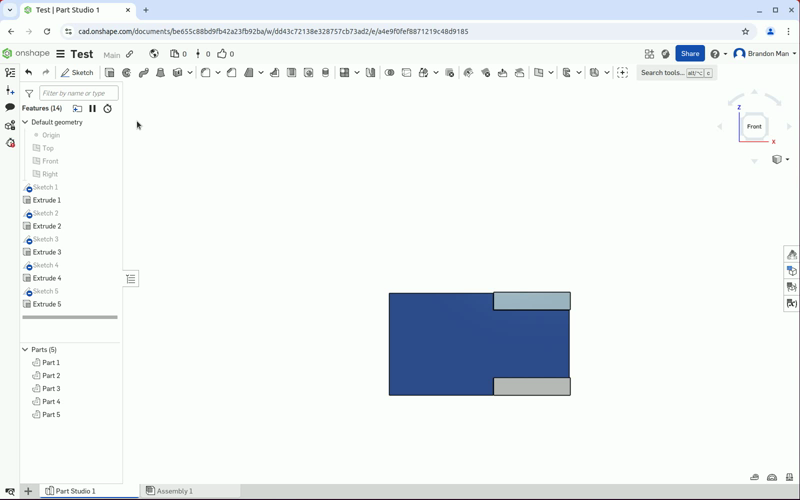
key(left, 2)
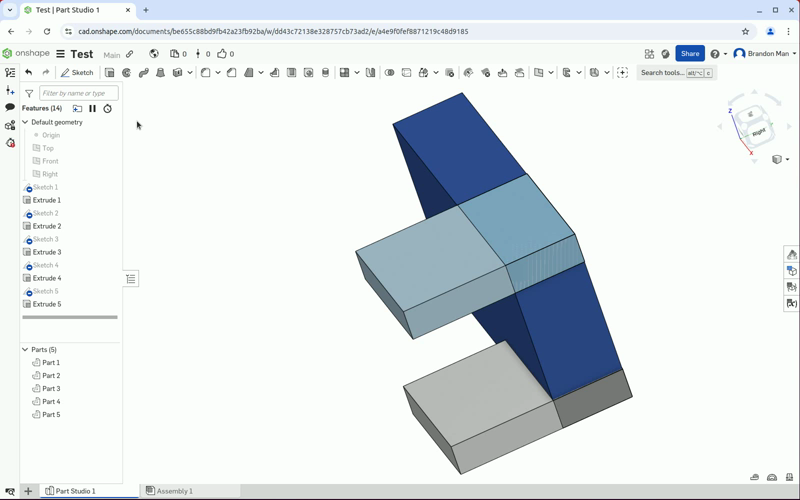
key(down, 2)
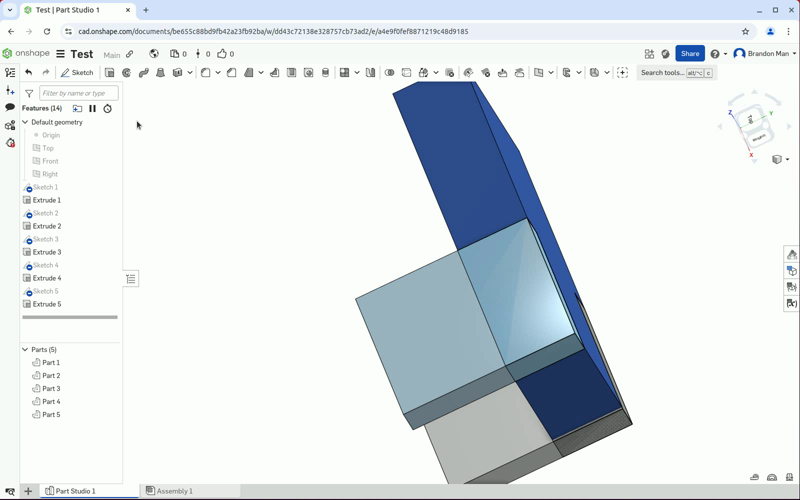
key(up, 2)
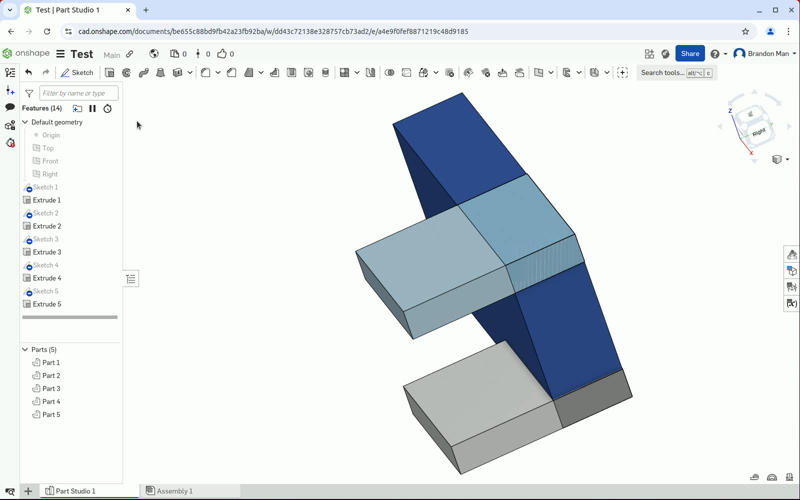
key(right, 2)
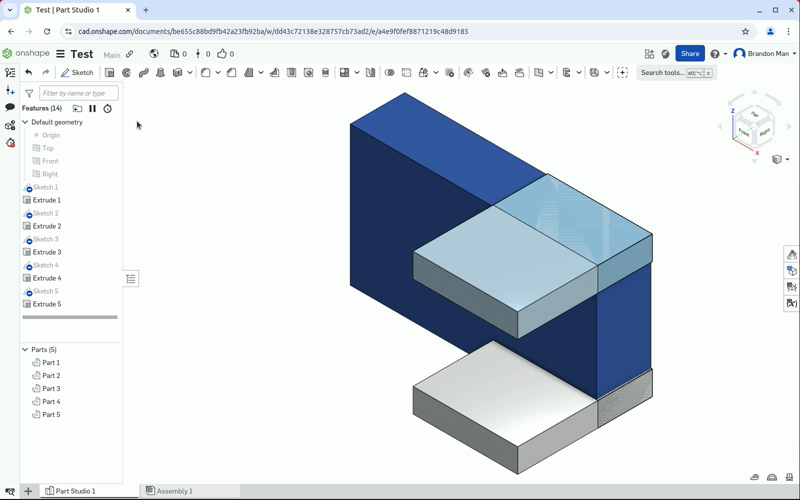
mouse_move(73, 189)
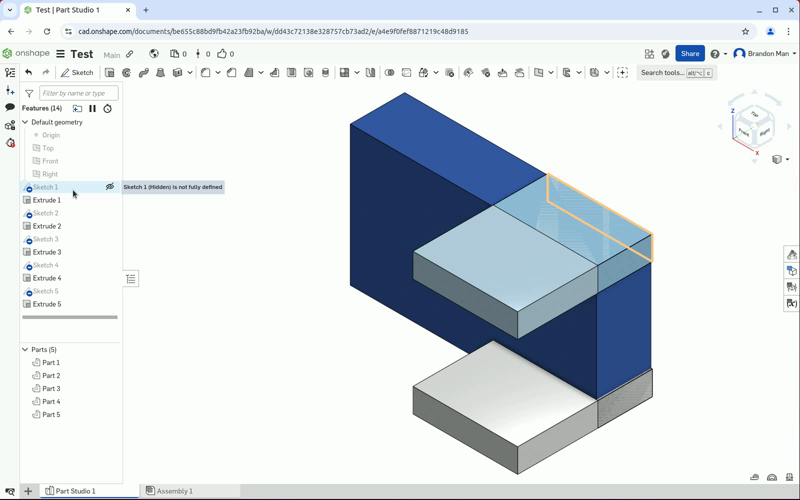
click(73, 189)